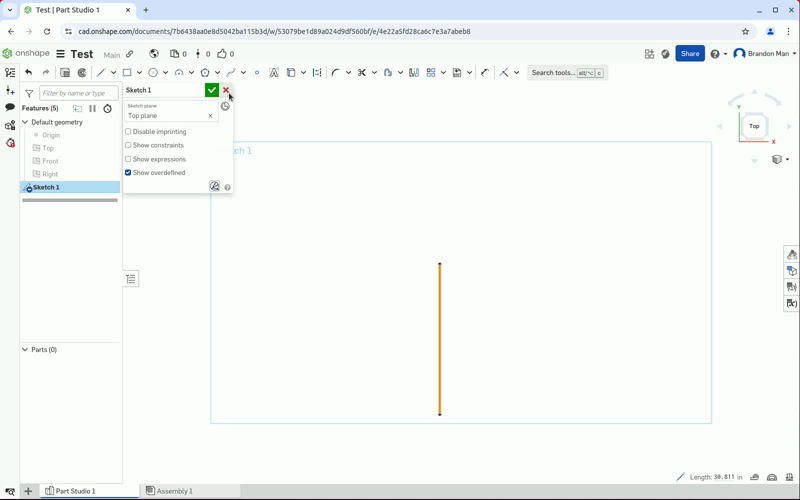
key(shift+h)
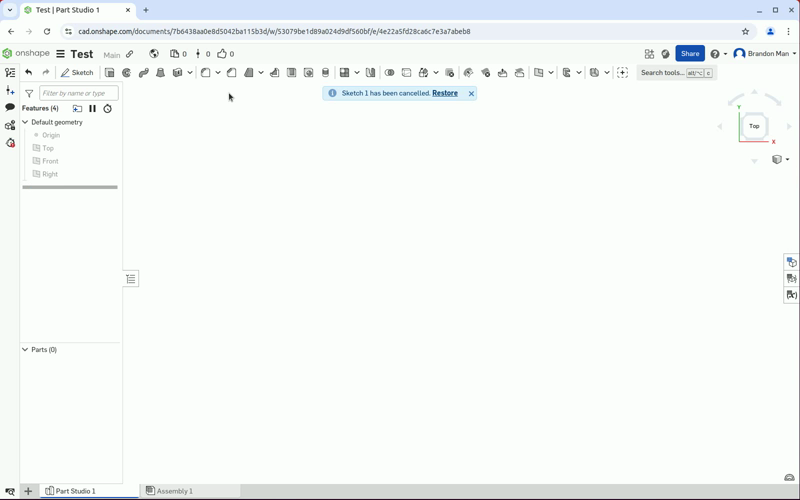
mouse_move(73, 352)
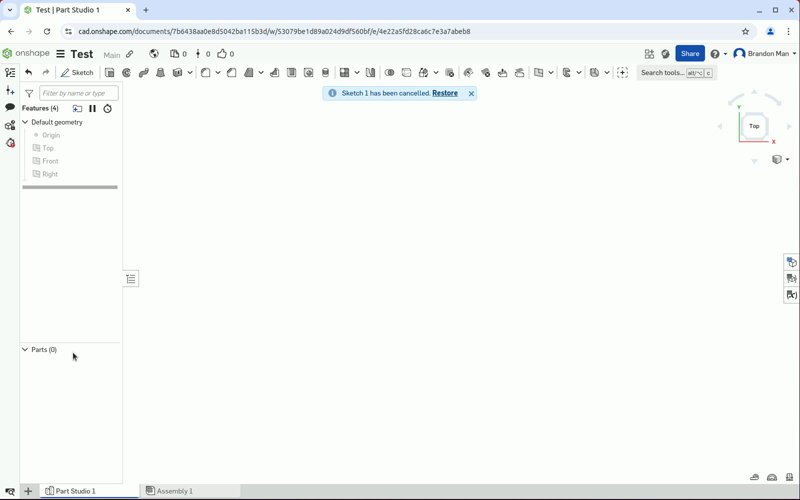
key(y)
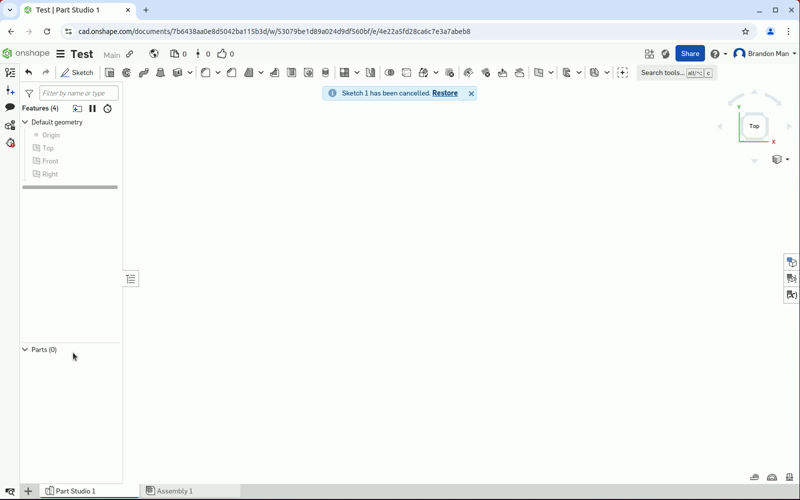
key(shift+p)
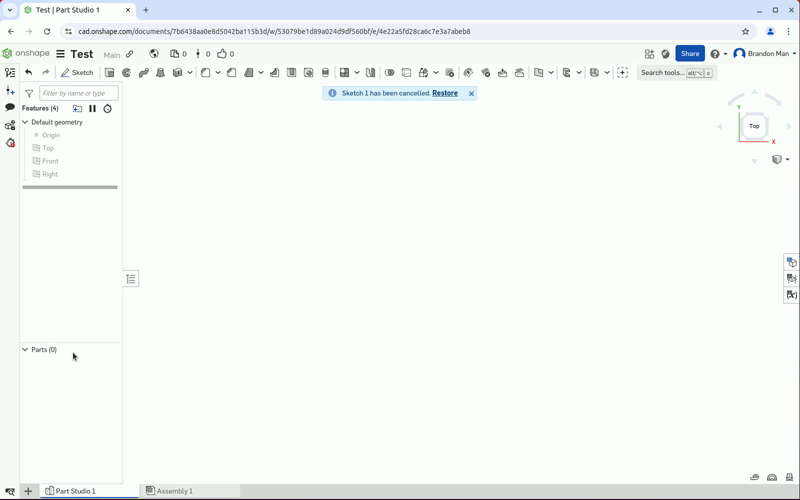
key(space)
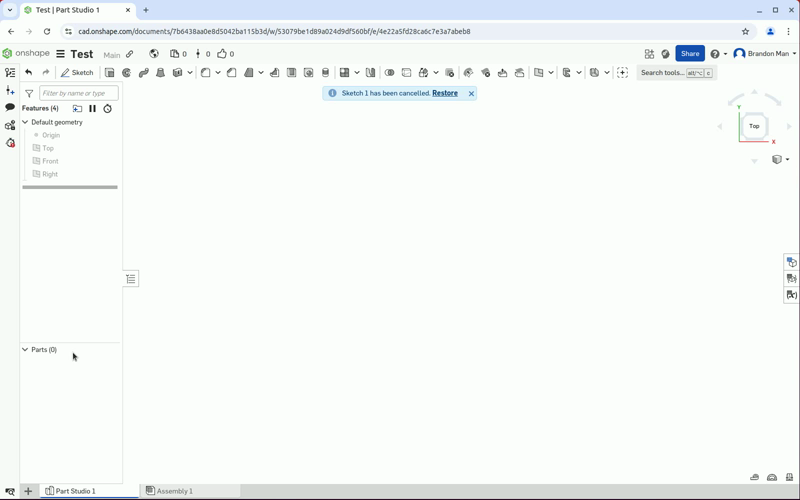
key_down(shift)
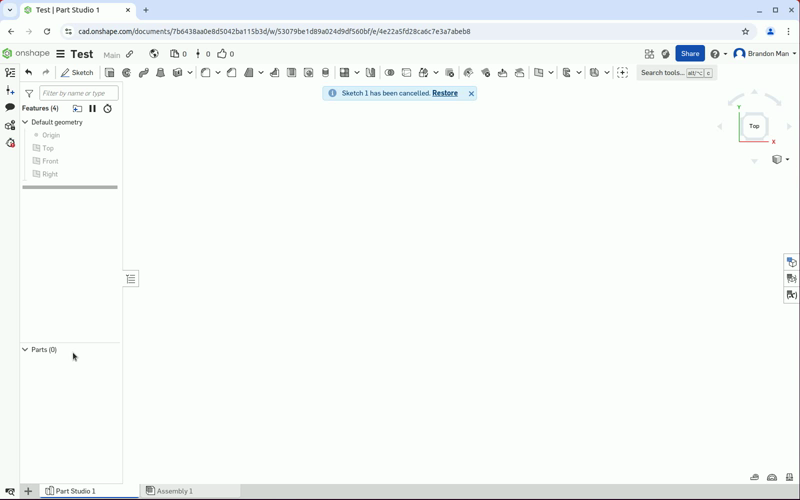
key(up)
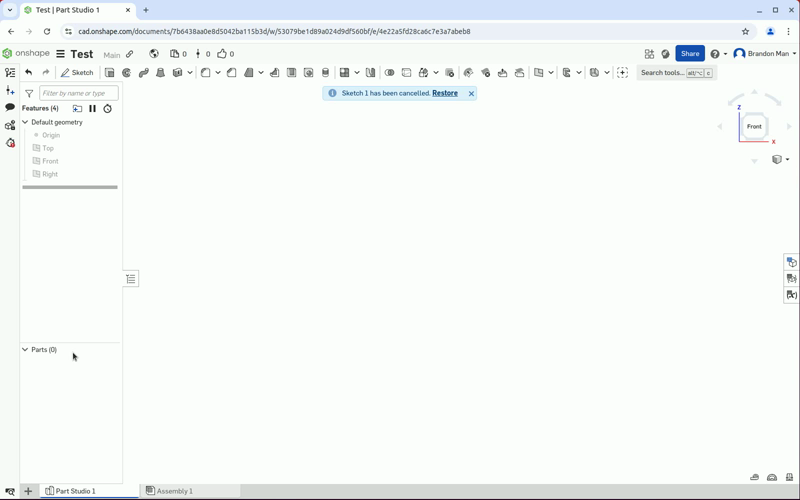
key_up(shift)
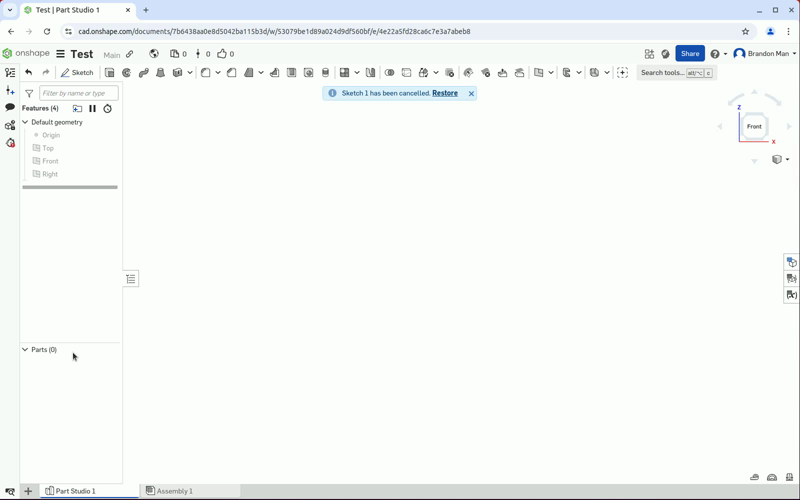
mouse_move(73, 352)
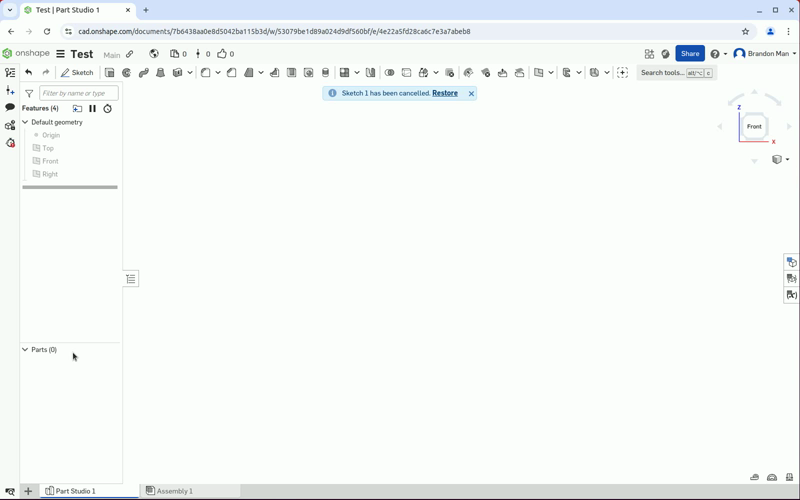
key(shift+y)
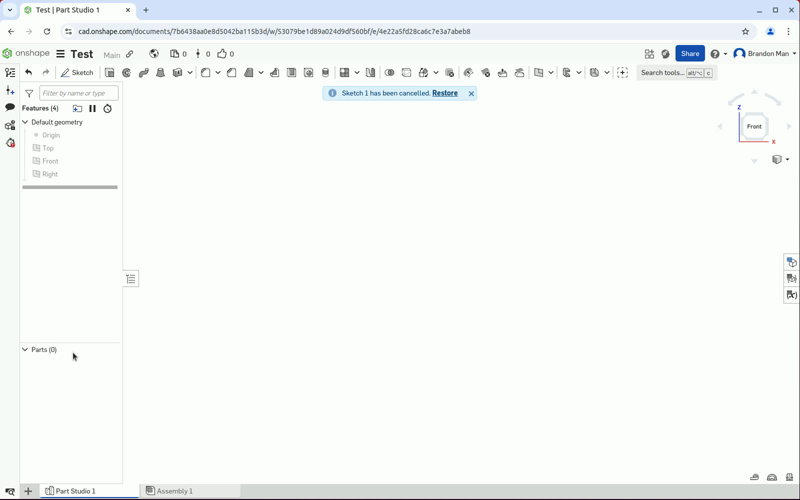
key(shift+s)
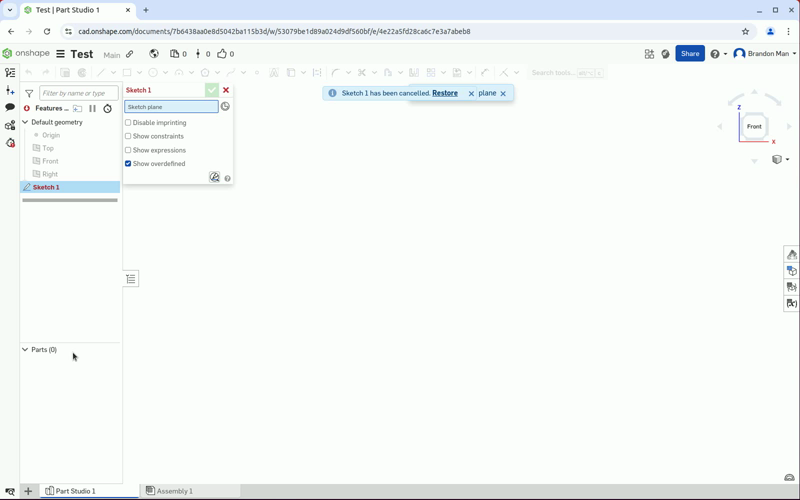
mouse_move(73, 163)
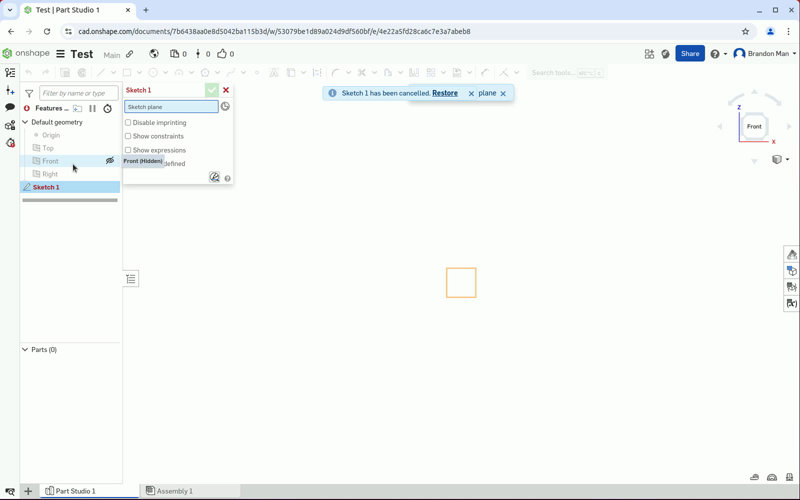
click(73, 163)
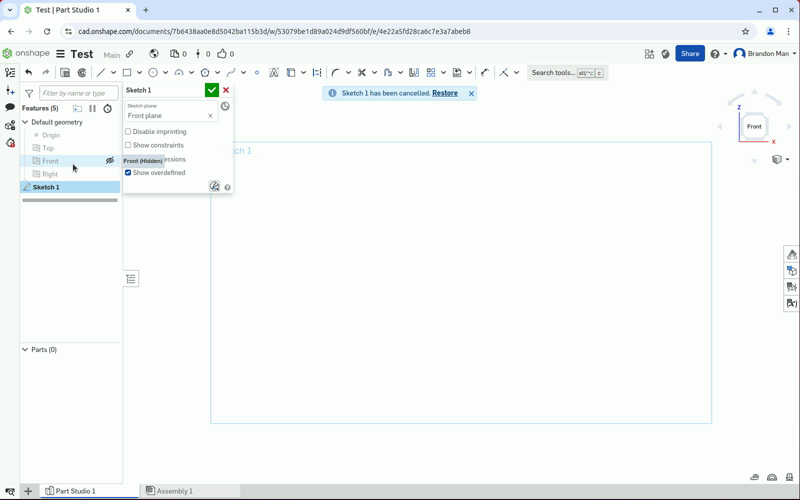
mouse_move(73, 352)
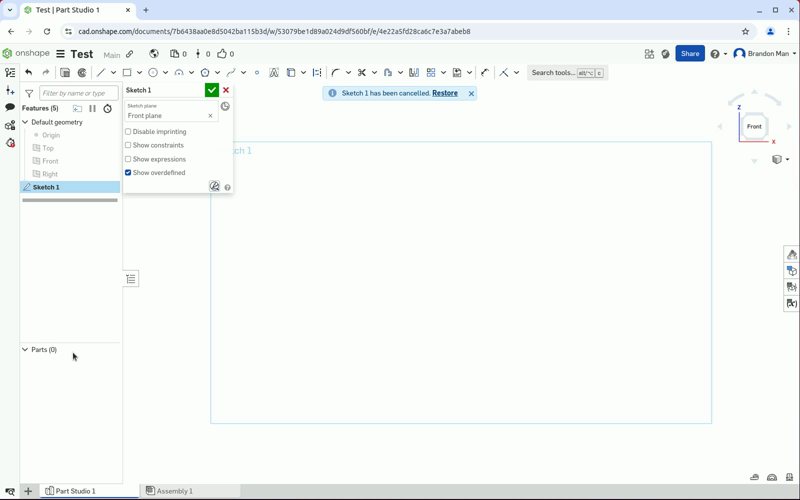
key(y)
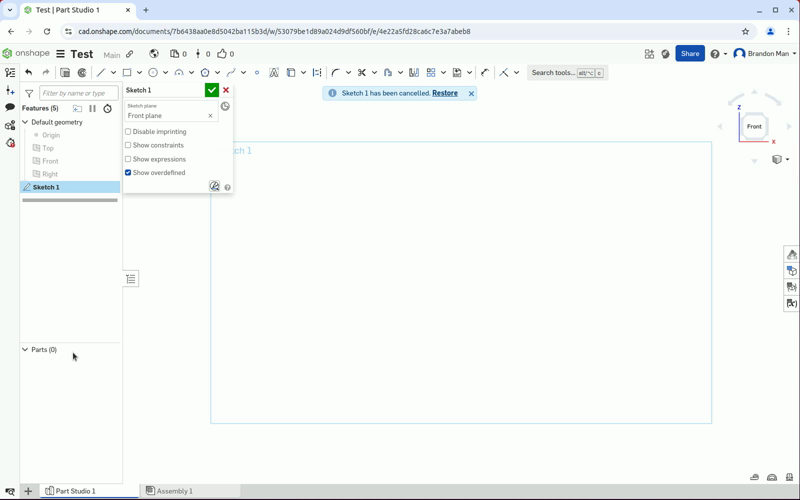
key(a)
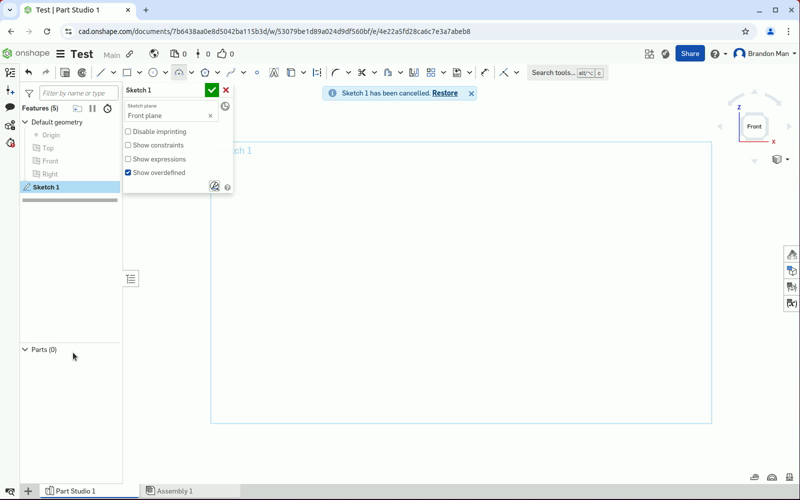
key_down(shift)
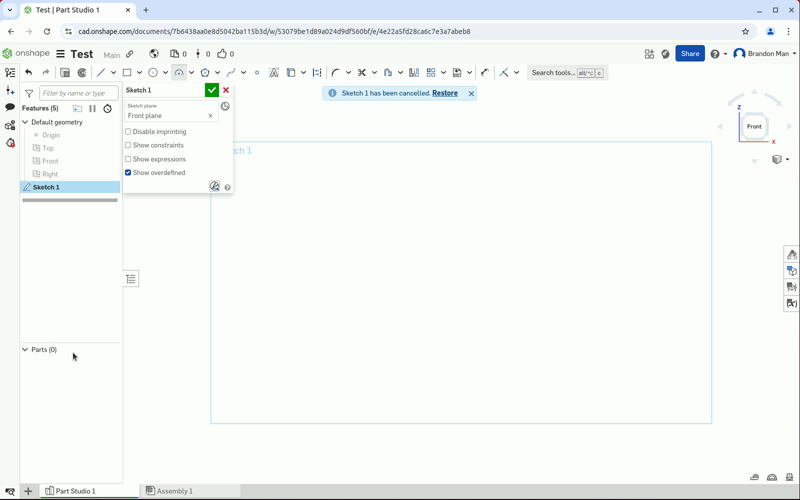
mouse_move(419, 271)
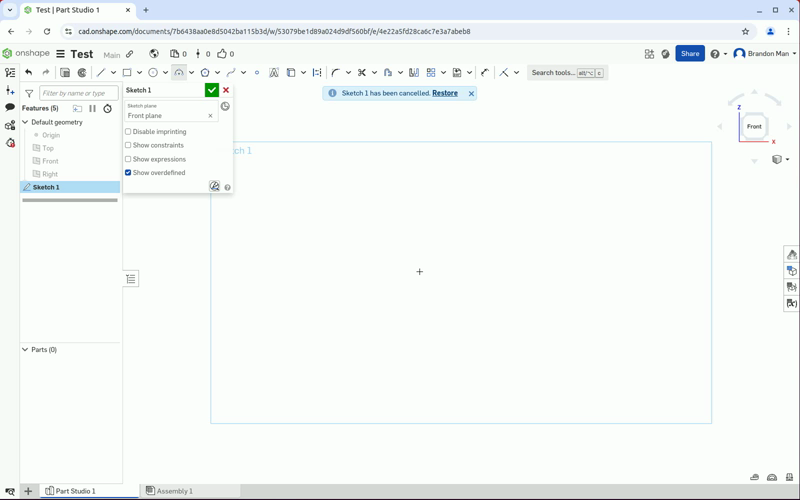
click(419, 271)
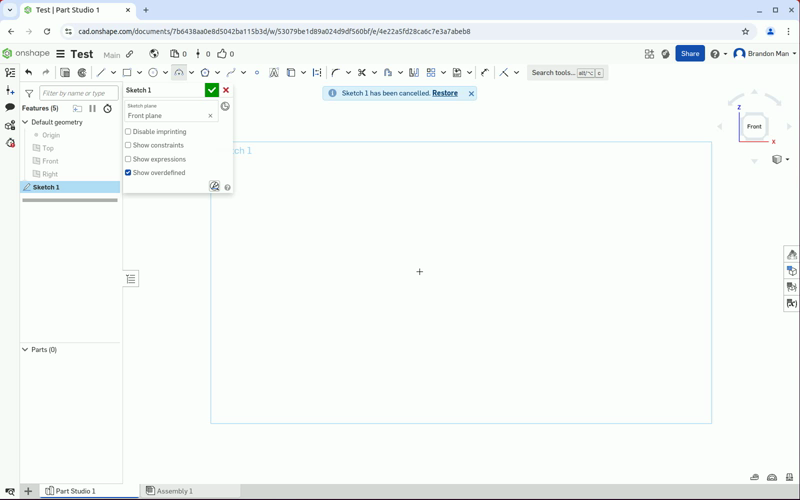
key_up(shift)
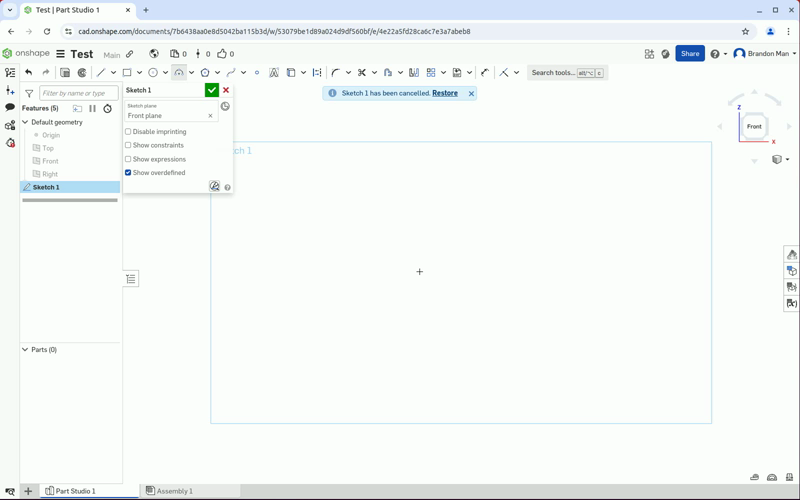
key_down(shift)
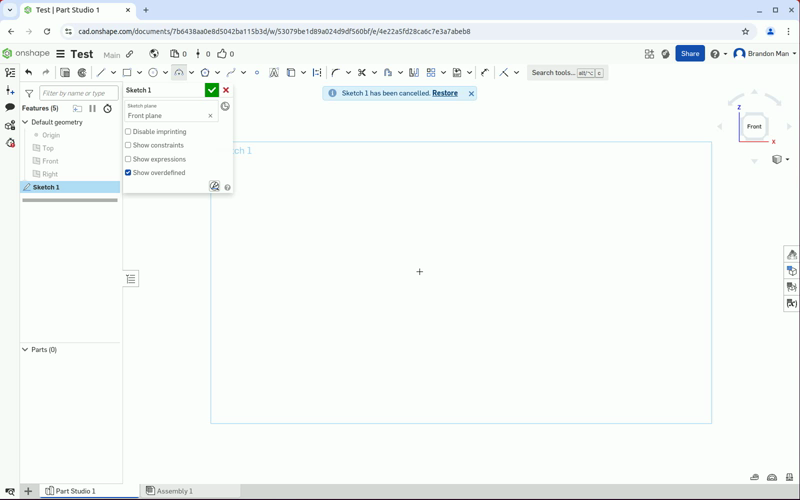
mouse_move(430, 279)
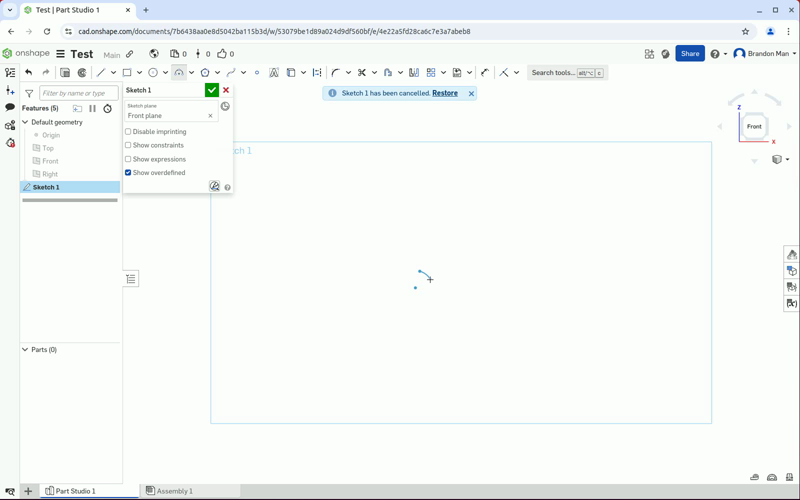
click(430, 279)
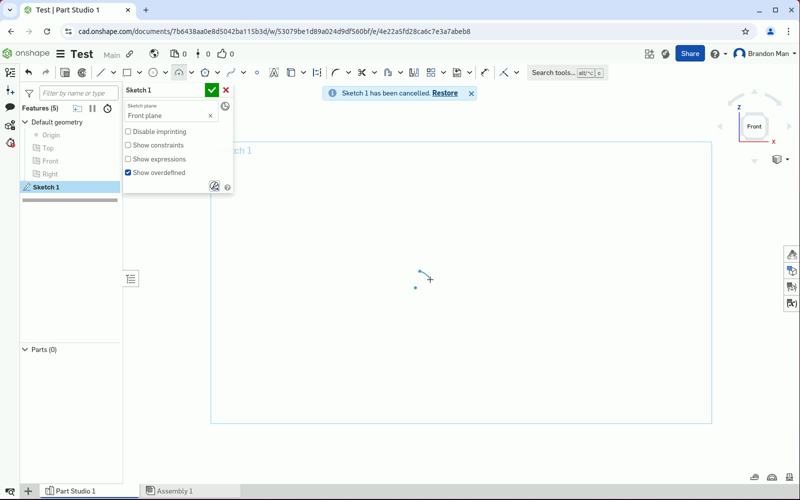
mouse_move(424, 275)
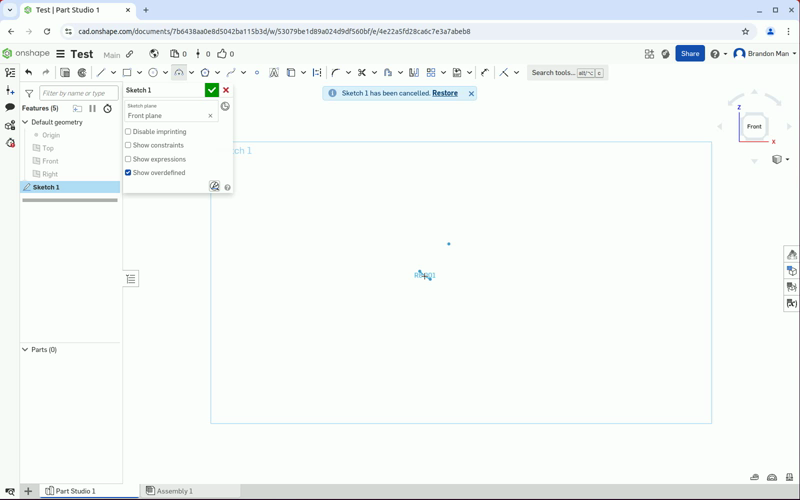
click(424, 275)
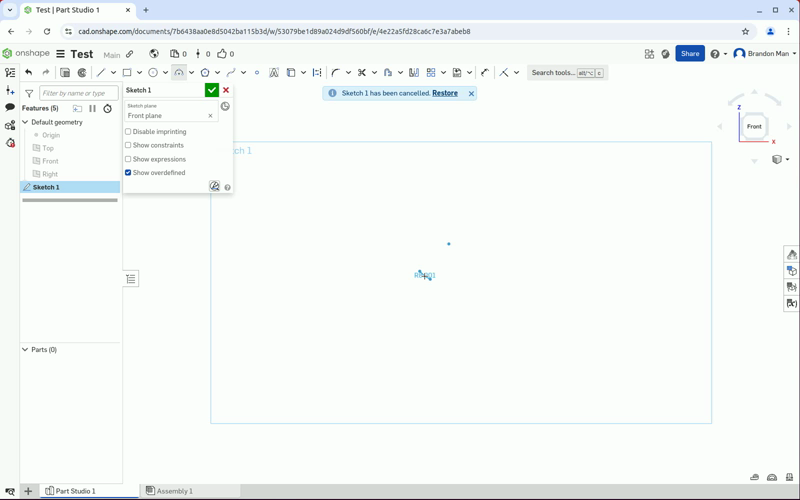
key_up(shift)
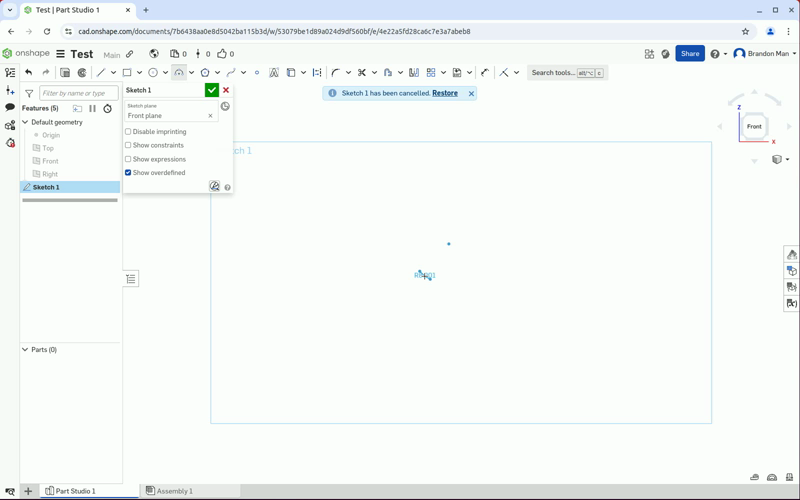
mouse_move(430, 279)
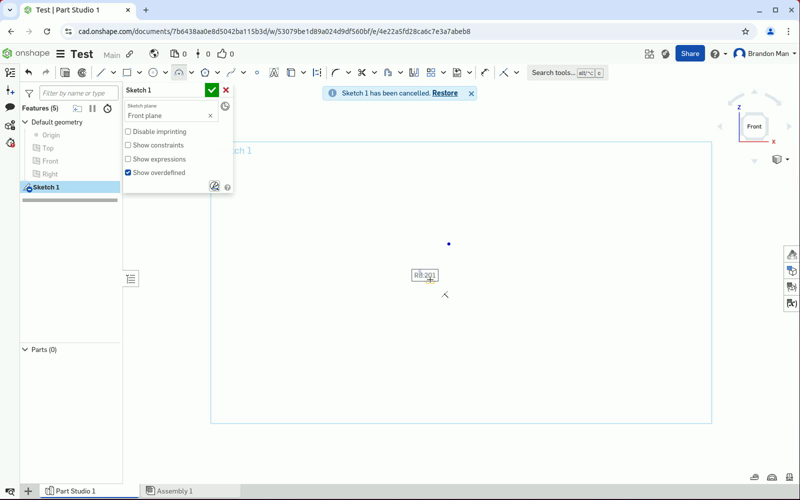
click(430, 279)
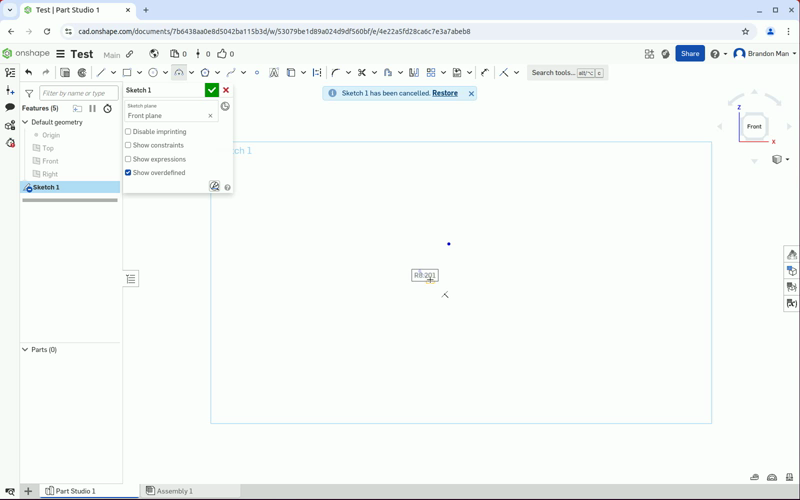
key_down(shift)
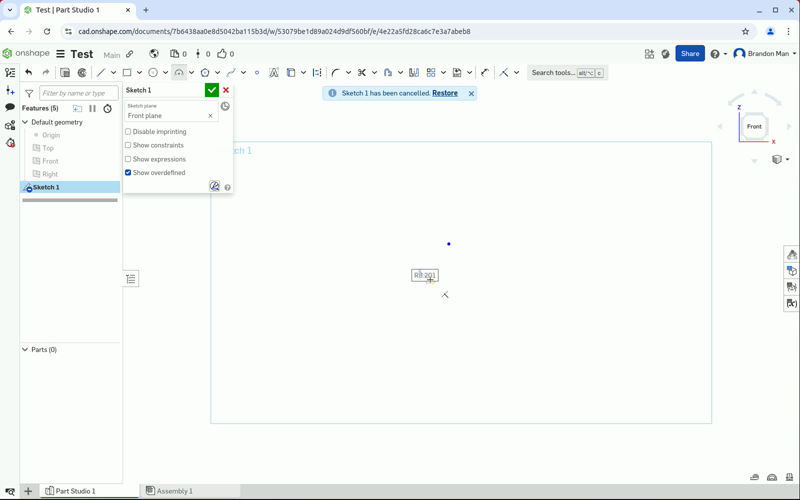
mouse_move(457, 278)
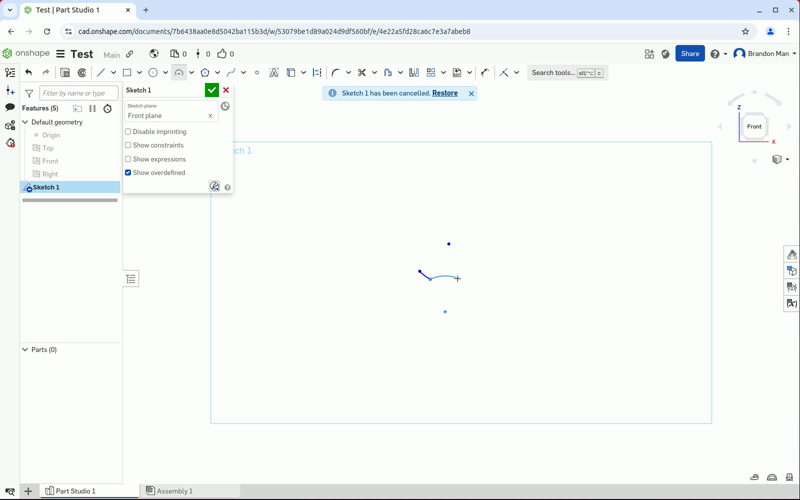
click(457, 278)
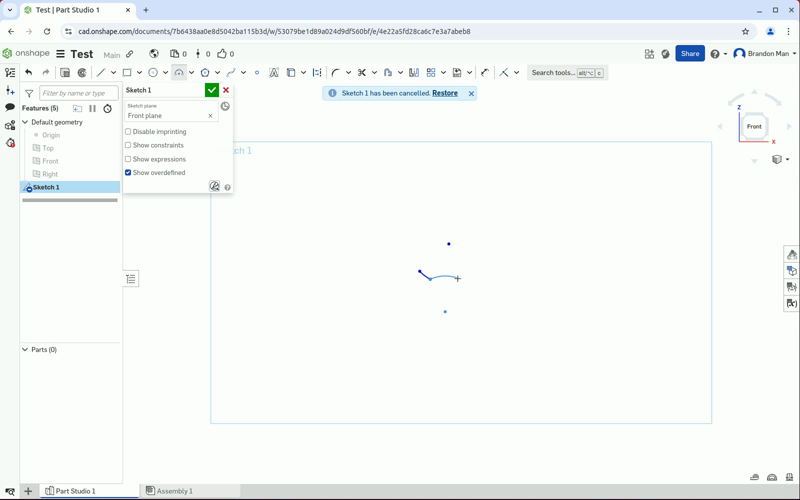
mouse_move(443, 275)
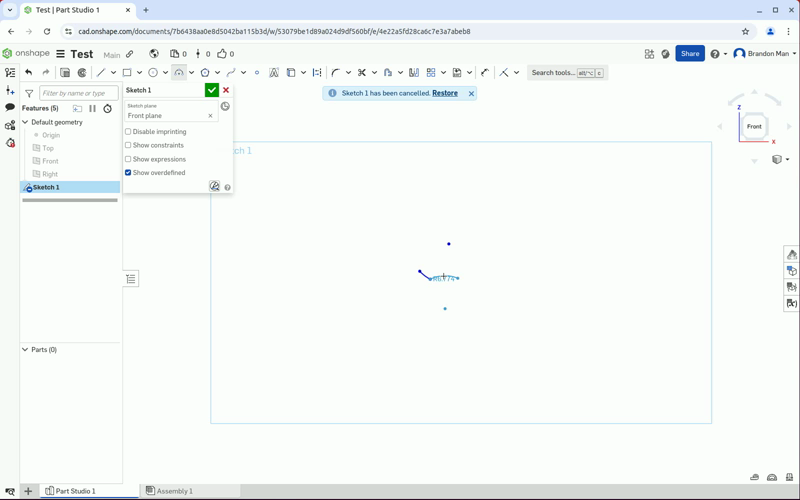
click(443, 275)
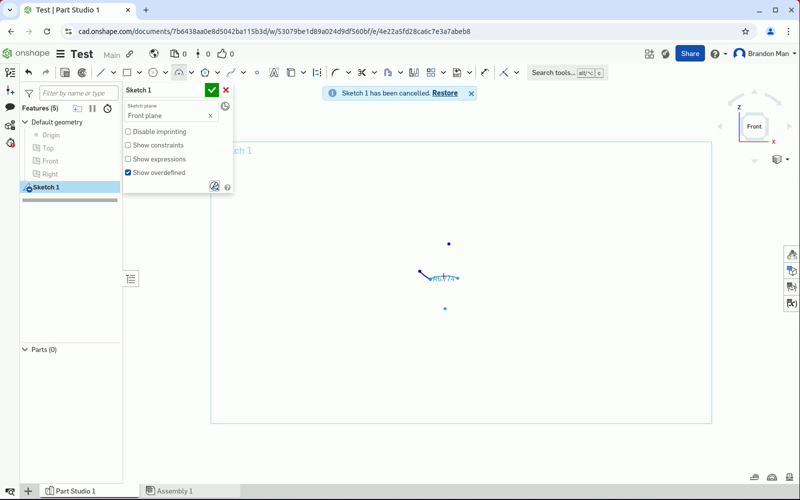
key_up(shift)
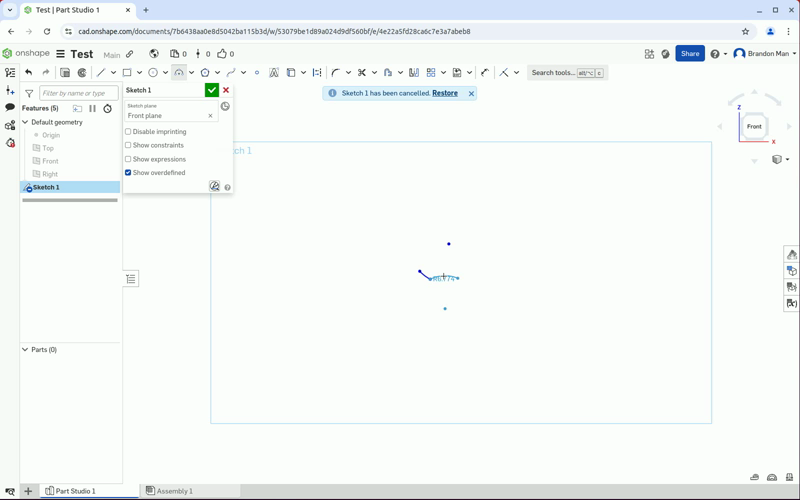
mouse_move(457, 278)
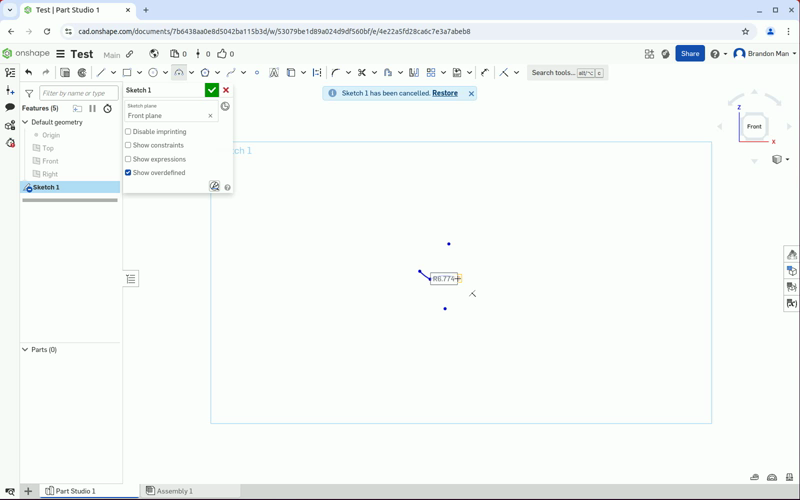
click(457, 278)
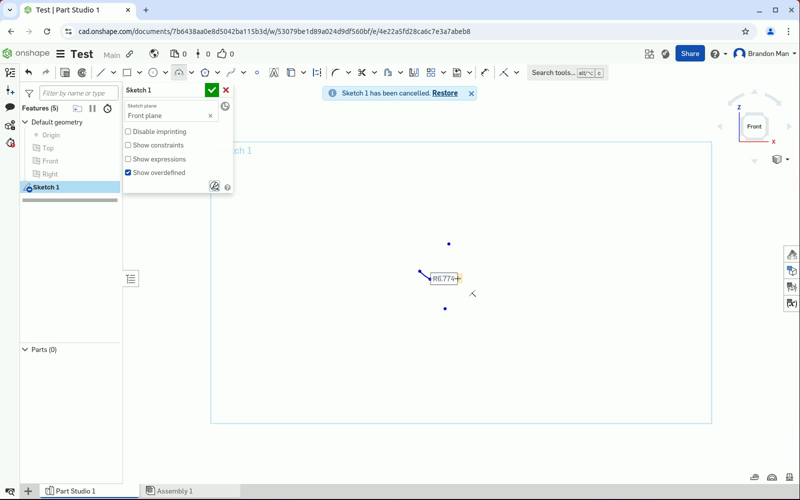
key_down(shift)
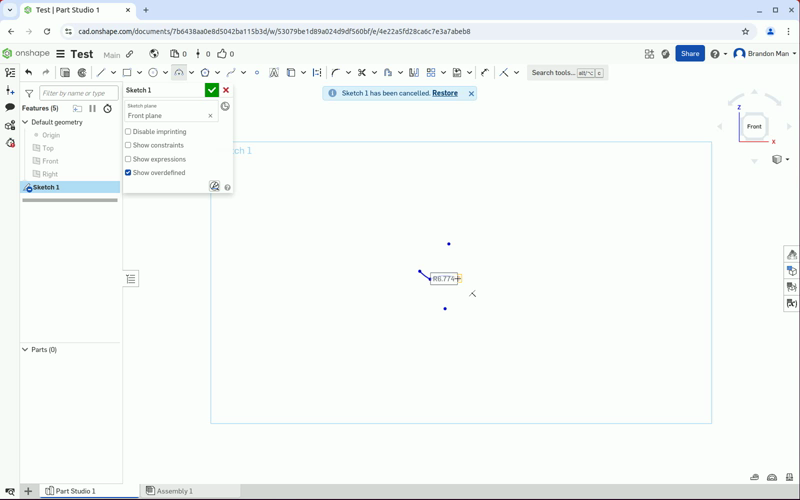
mouse_move(467, 269)
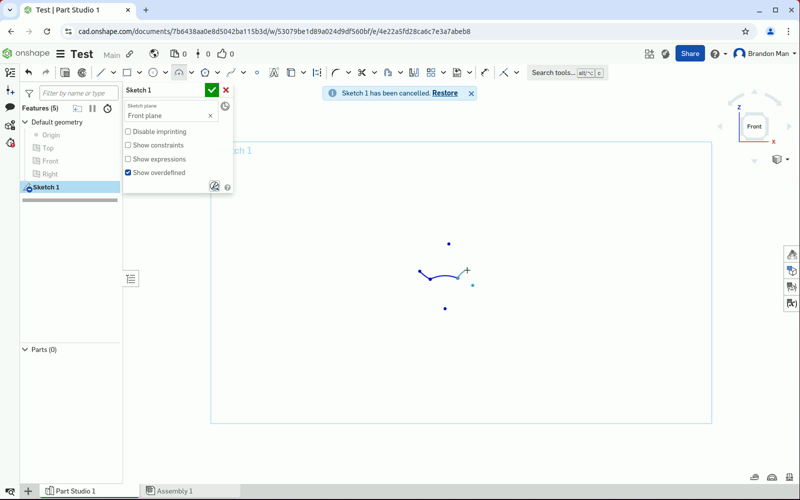
click(467, 269)
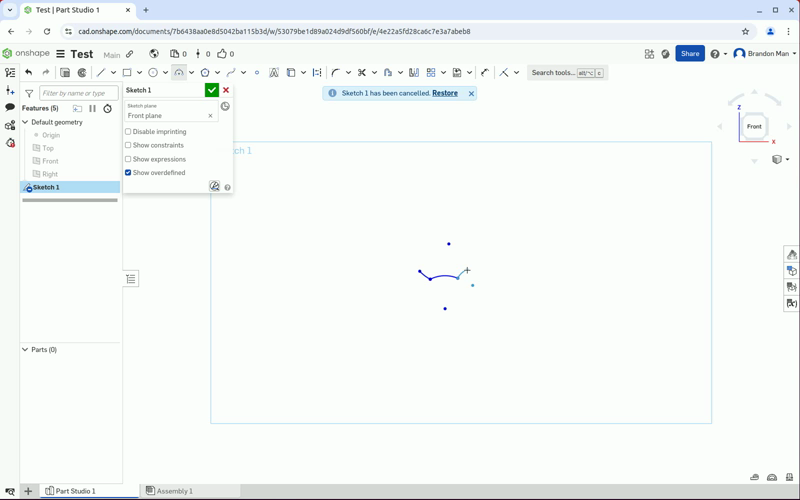
mouse_move(462, 274)
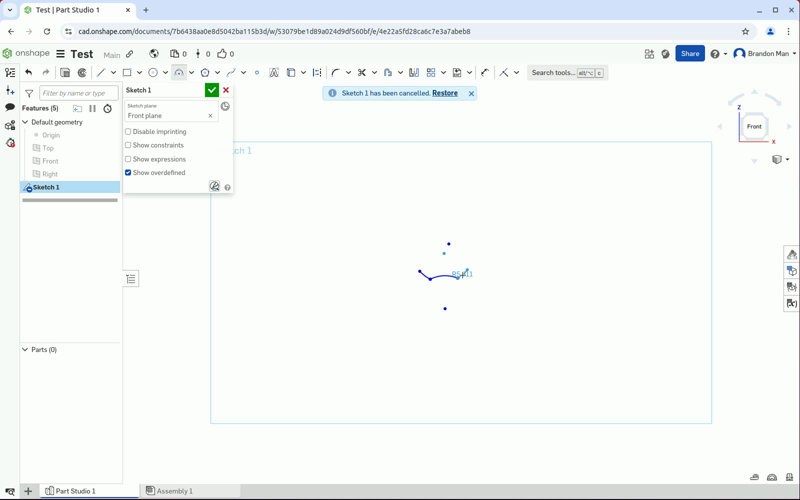
click(462, 274)
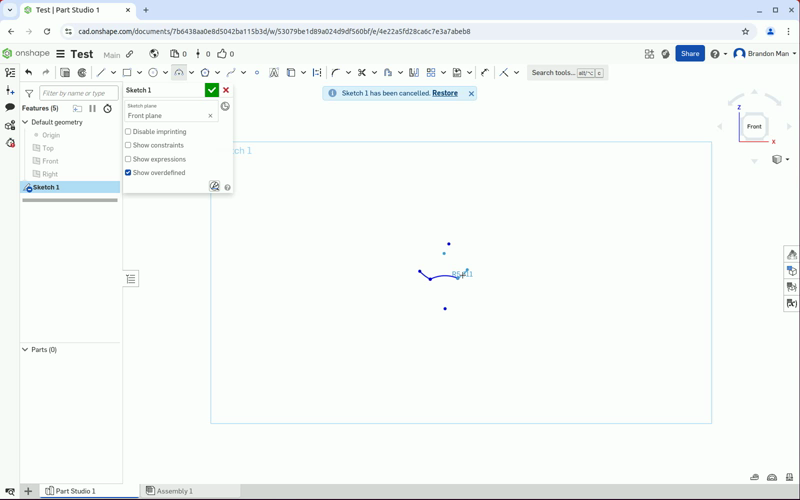
key_up(shift)
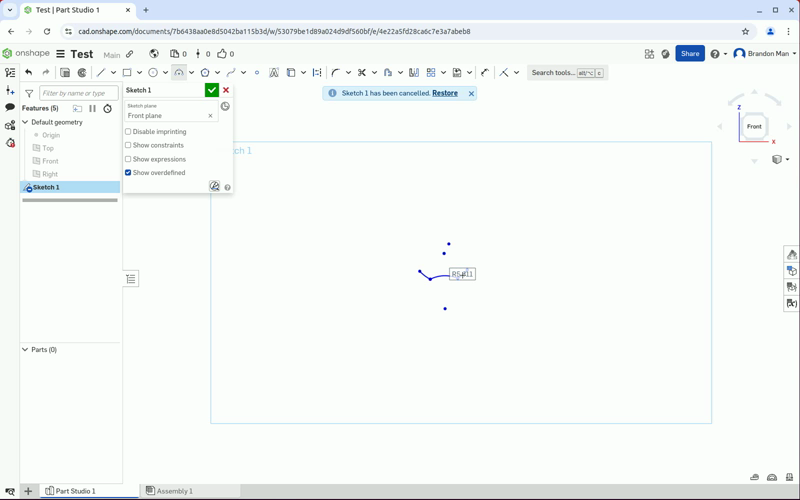
key(esc)
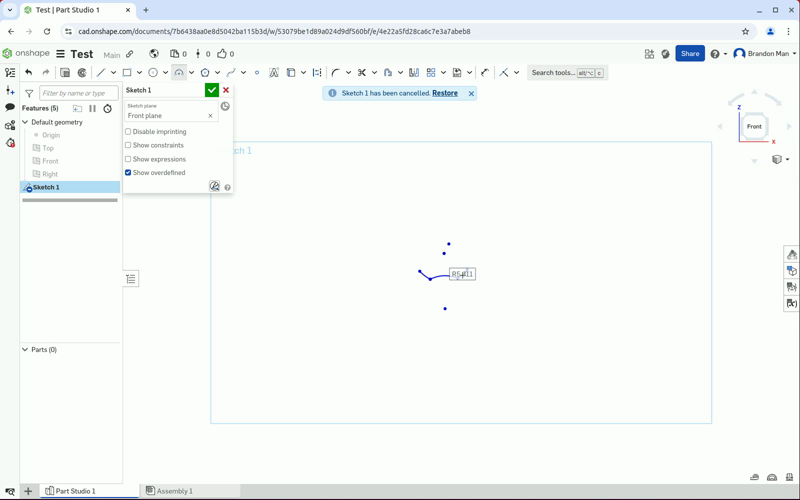
key(l)
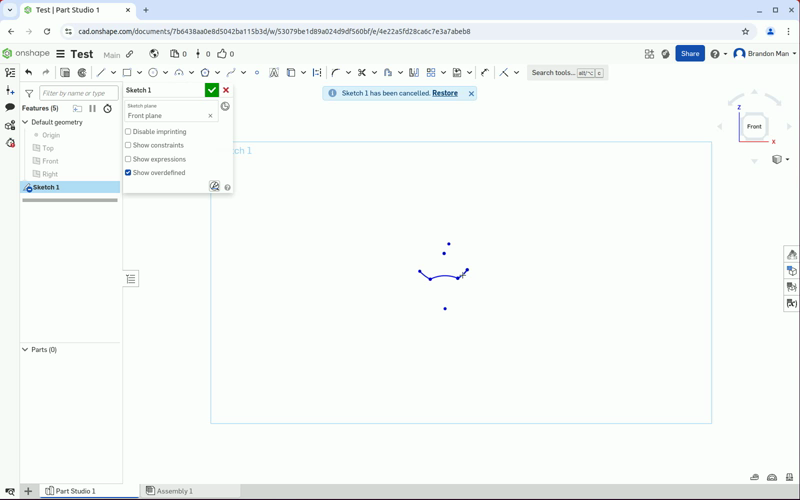
mouse_move(467, 269)
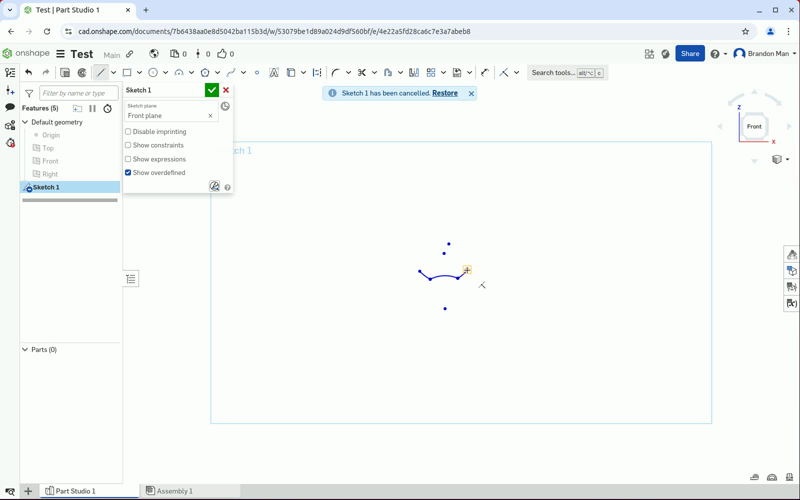
click(467, 269)
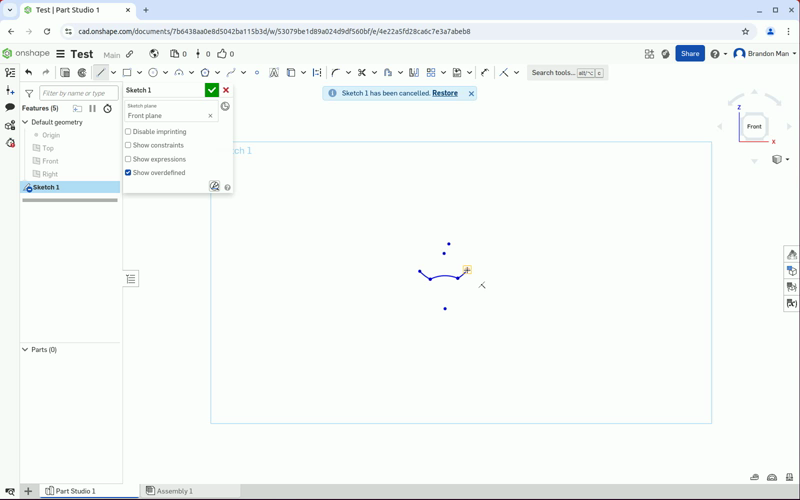
key_down(shift)
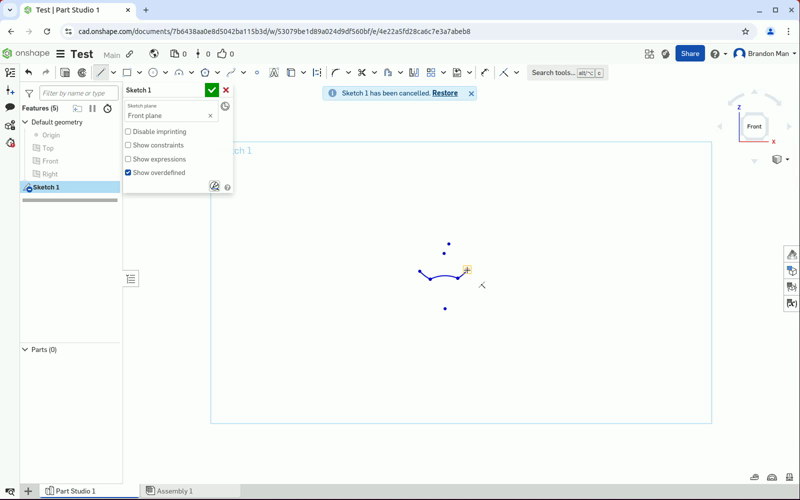
mouse_move(497, 269)
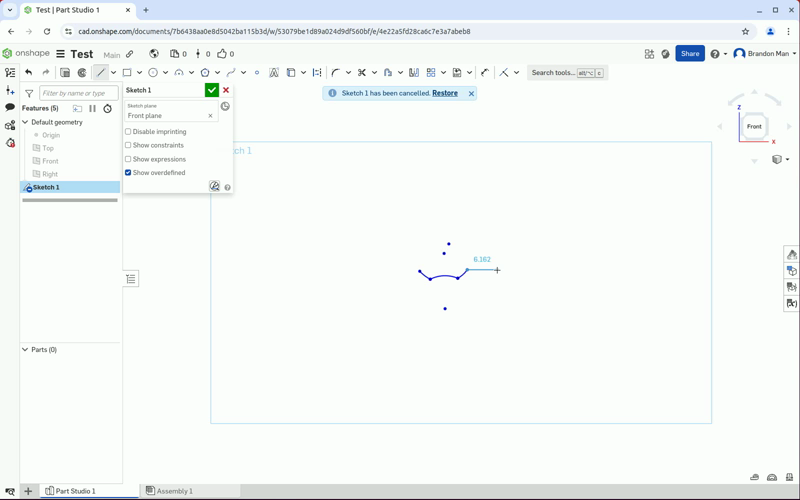
mouse_move(467, 232)
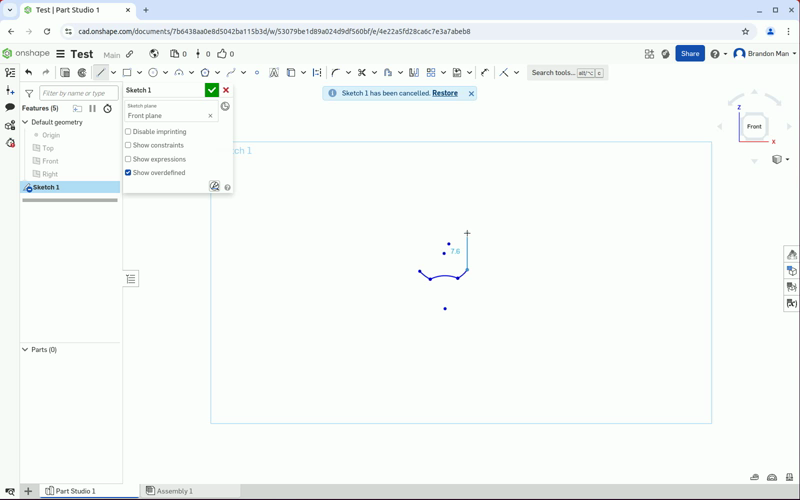
click(467, 232)
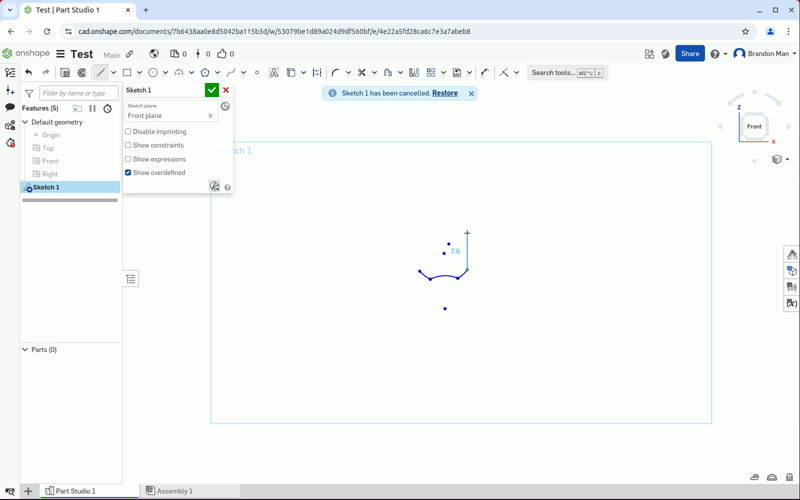
key_up(shift)
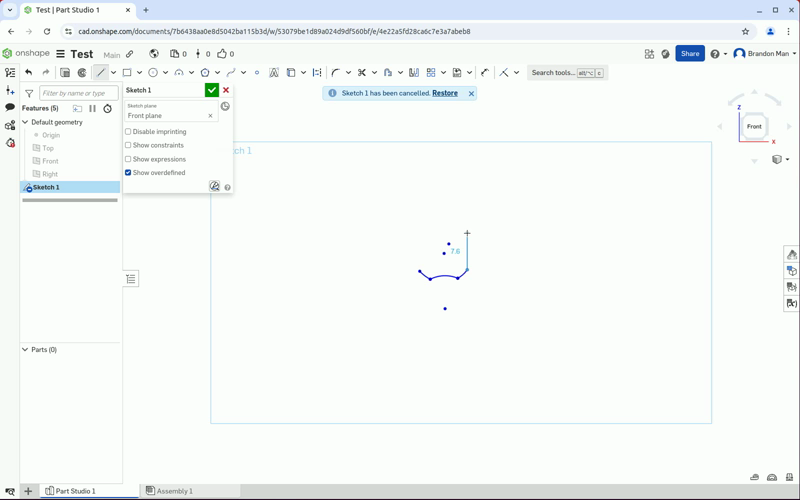
key(esc)
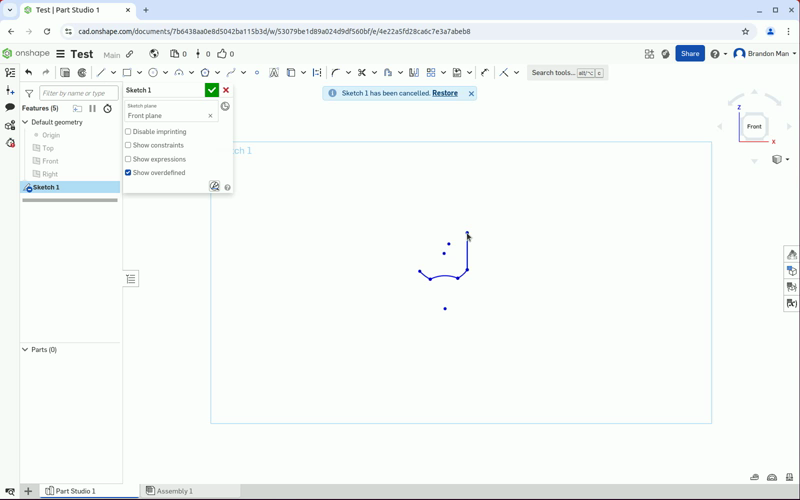
key(a)
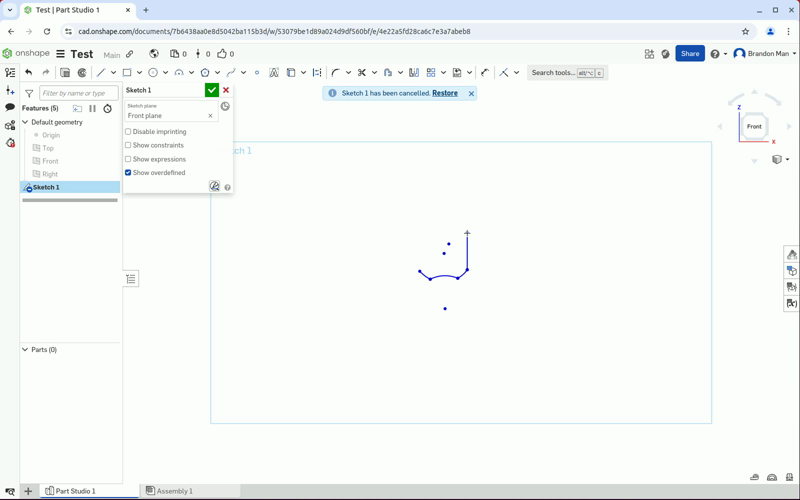
mouse_move(467, 232)
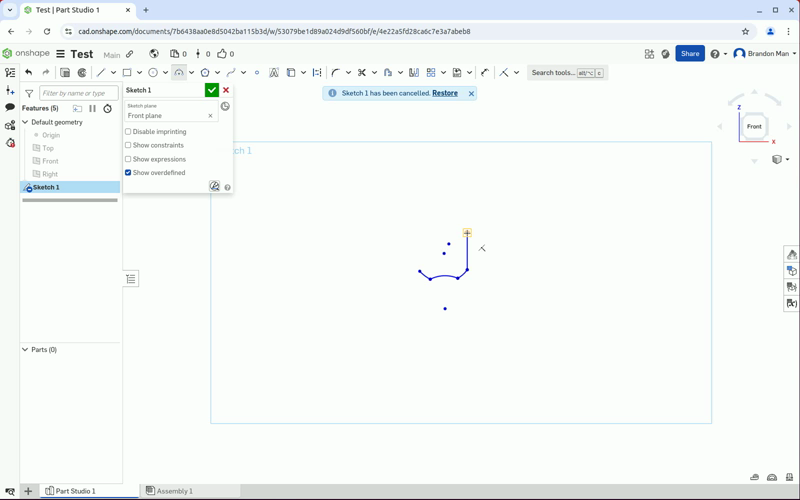
click(467, 232)
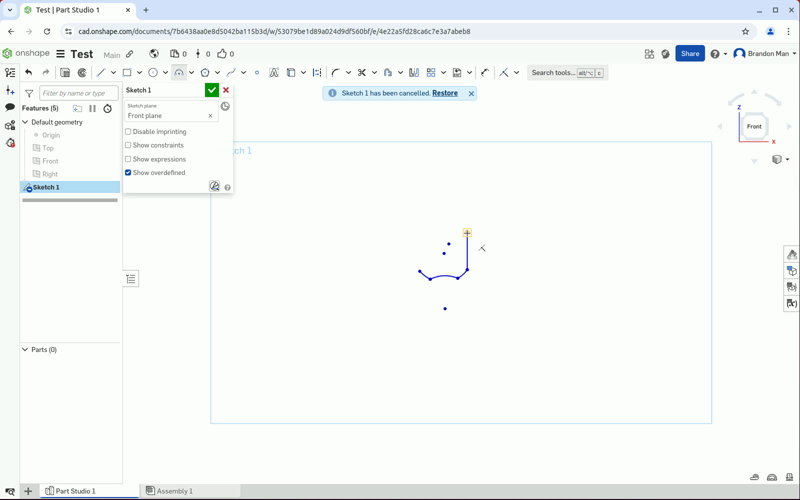
key_down(shift)
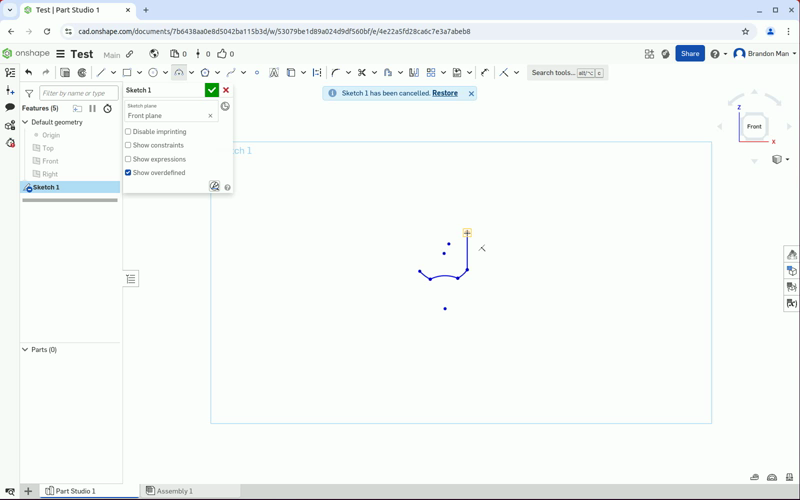
mouse_move(459, 225)
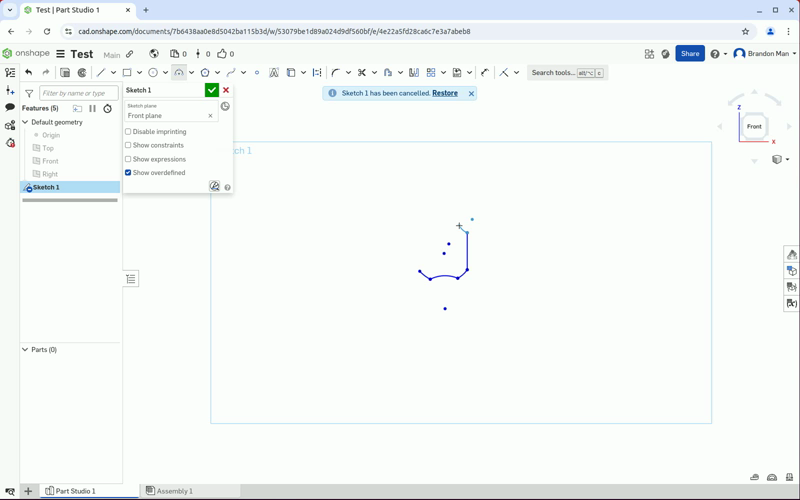
click(459, 225)
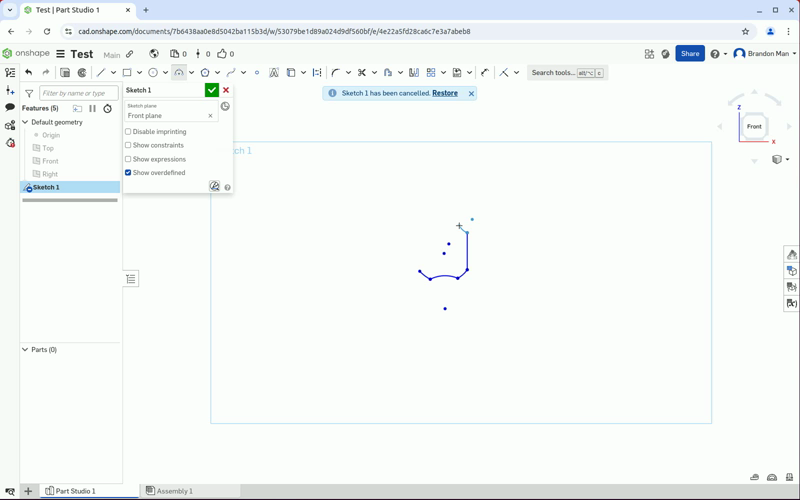
mouse_move(463, 228)
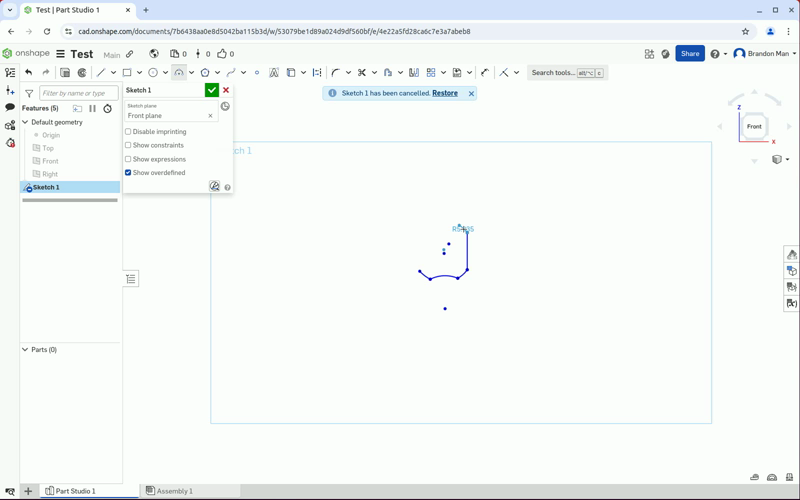
click(463, 228)
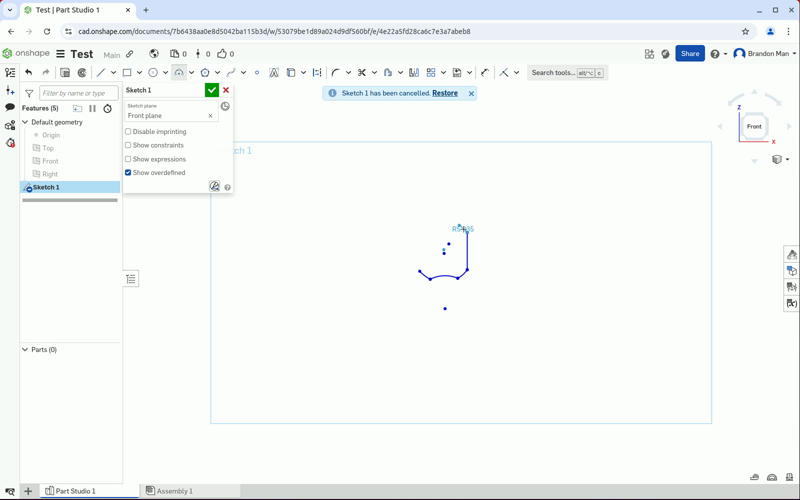
key_up(shift)
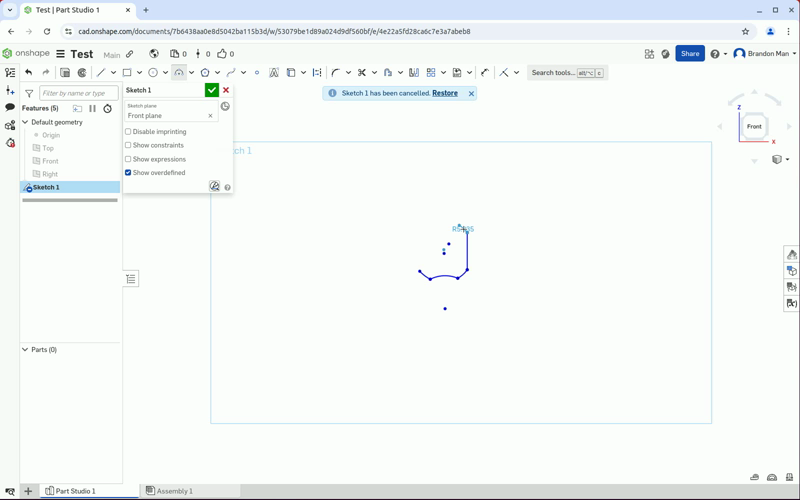
mouse_move(459, 225)
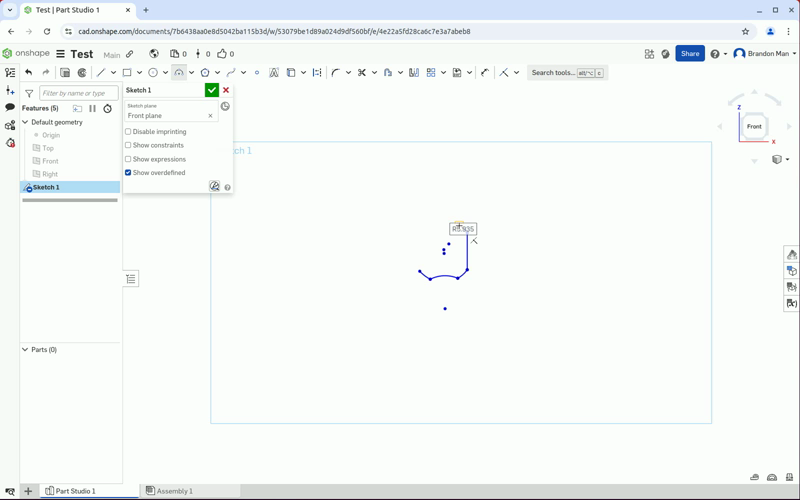
click(459, 225)
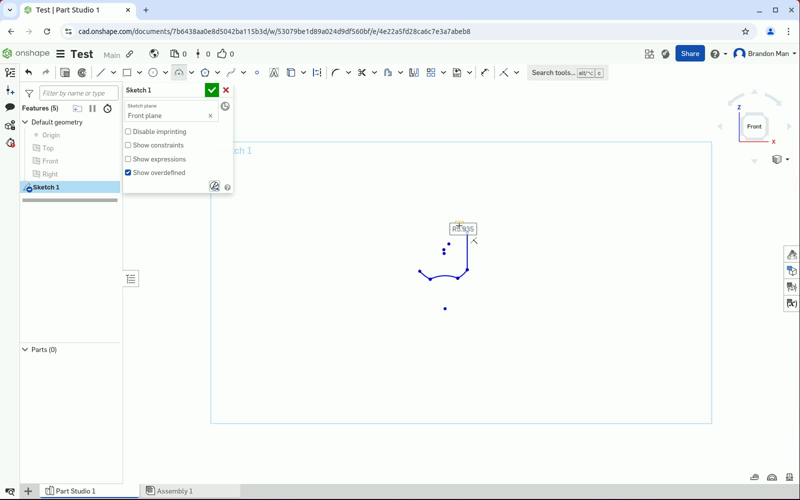
key_down(shift)
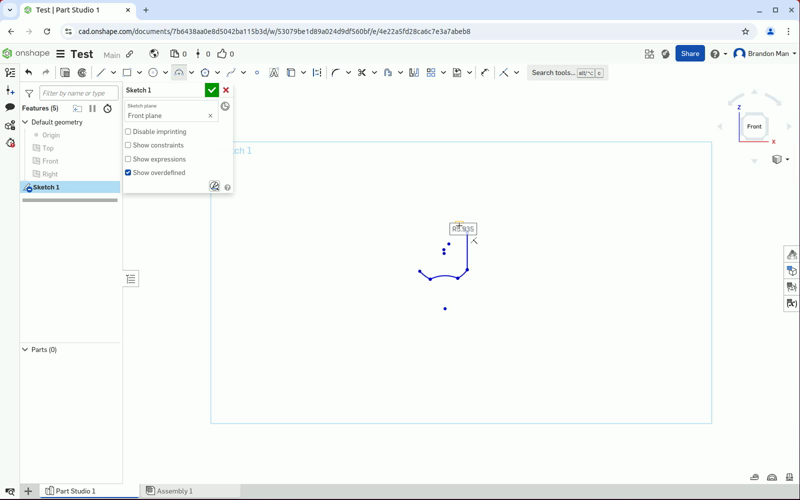
mouse_move(427, 225)
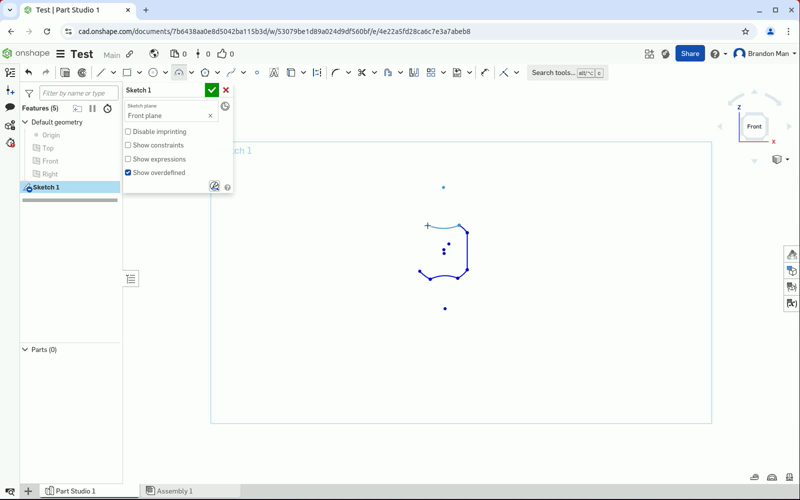
click(427, 225)
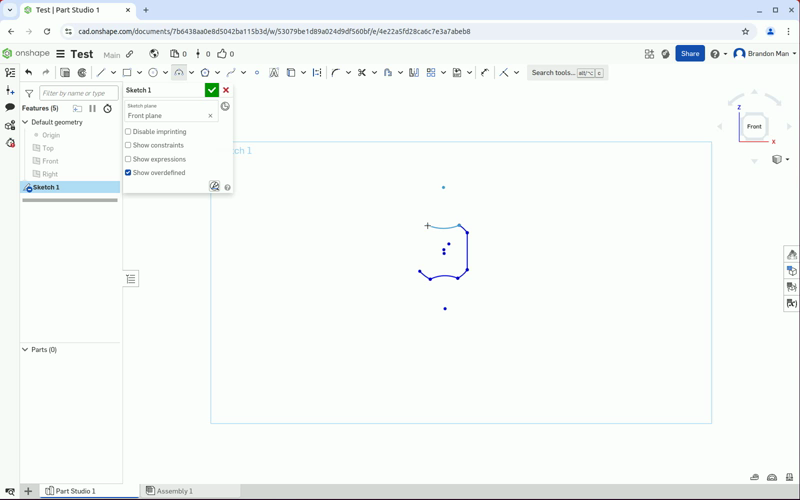
mouse_move(443, 229)
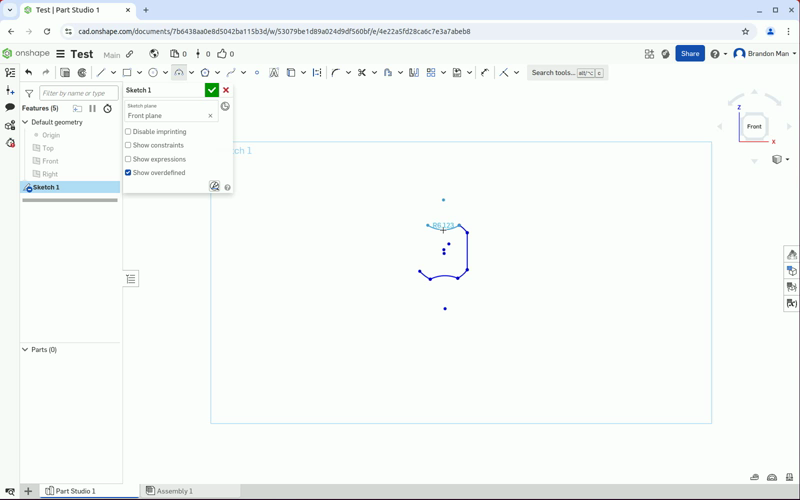
click(443, 229)
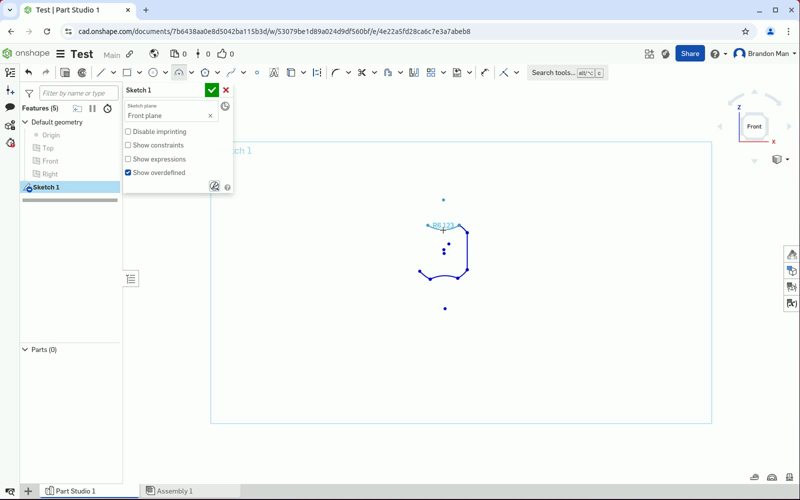
key_up(shift)
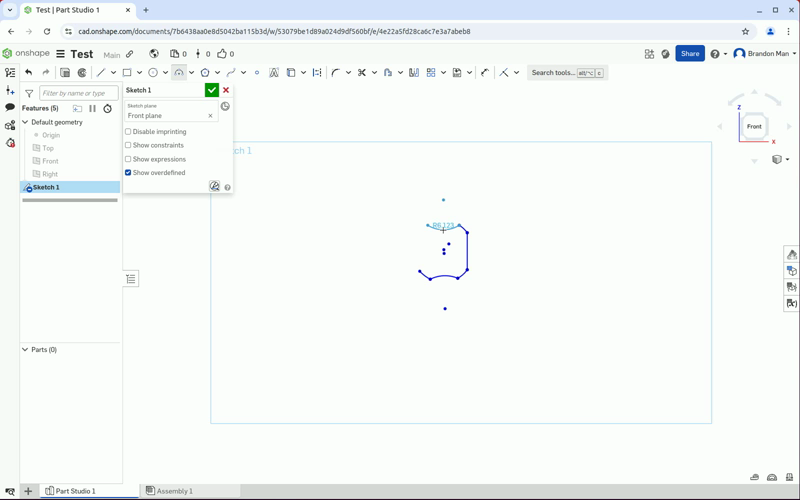
mouse_move(427, 225)
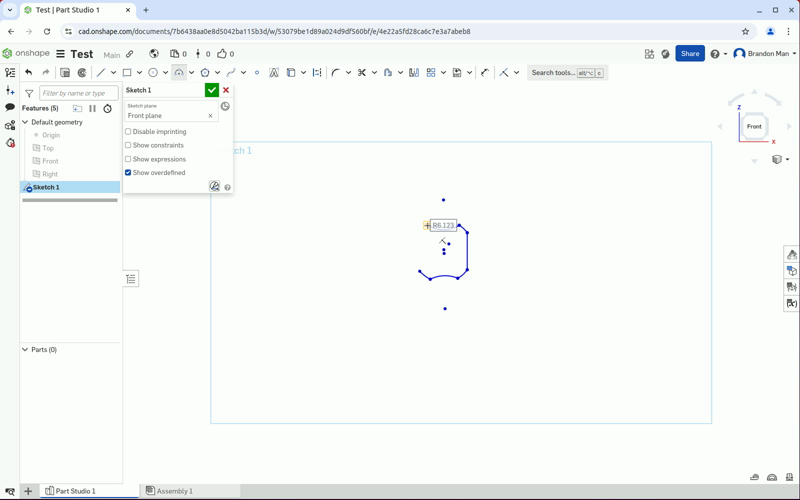
click(427, 225)
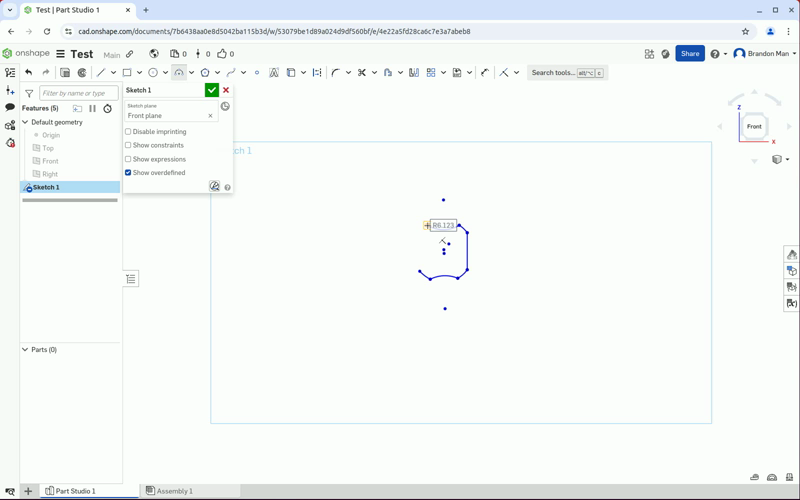
key_down(shift)
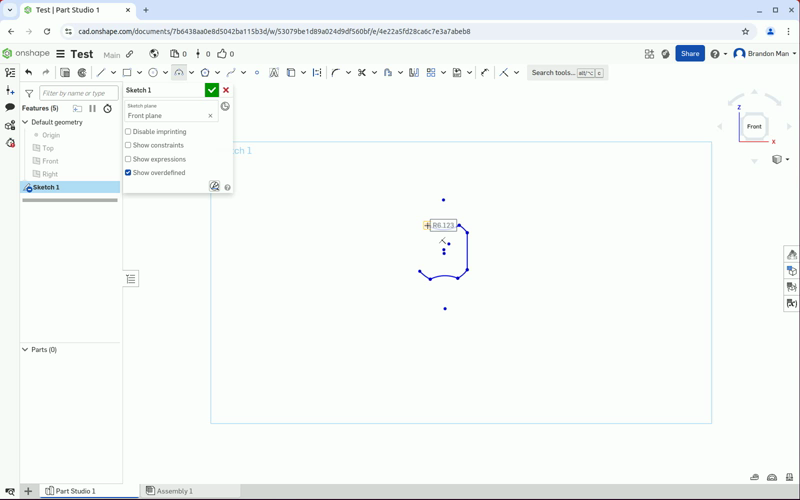
mouse_move(419, 231)
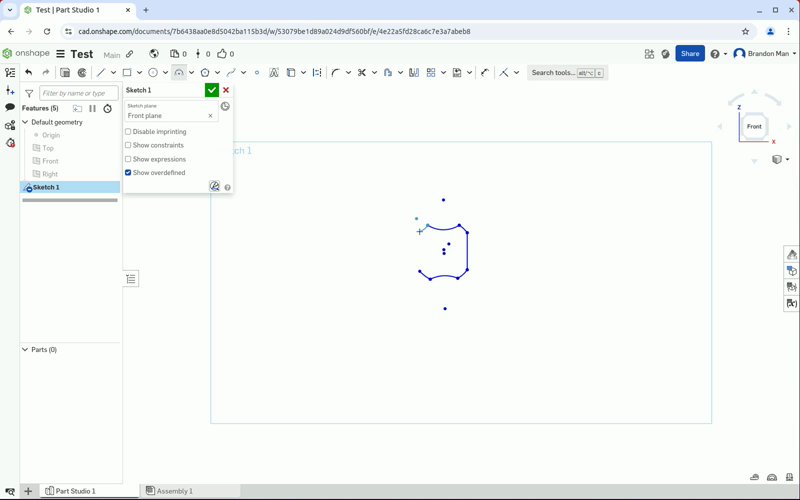
click(419, 231)
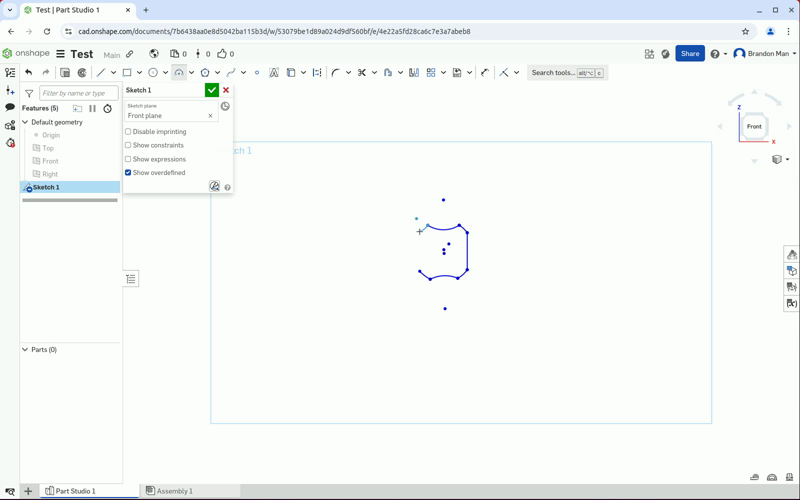
mouse_move(423, 228)
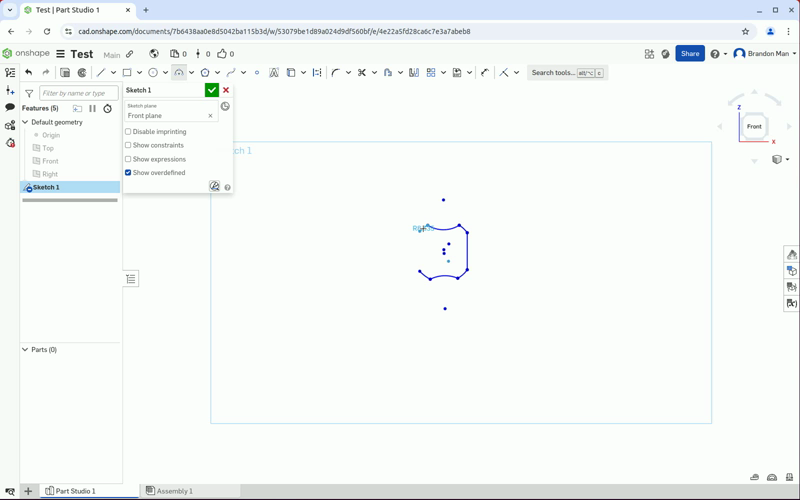
click(423, 228)
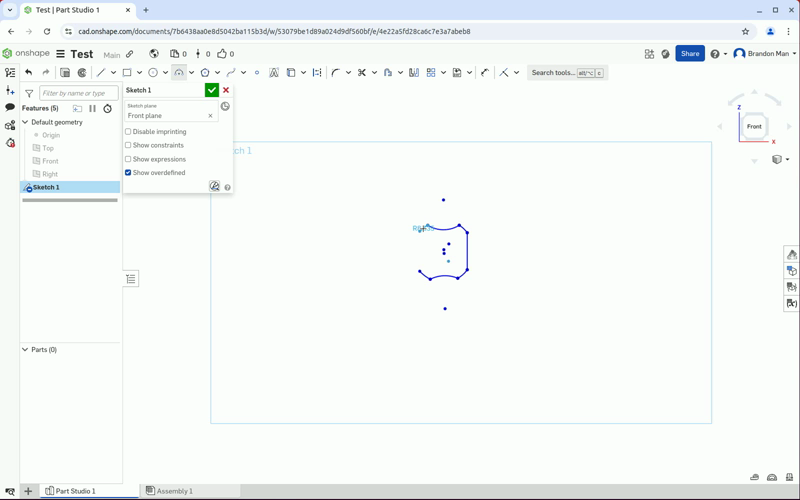
key_up(shift)
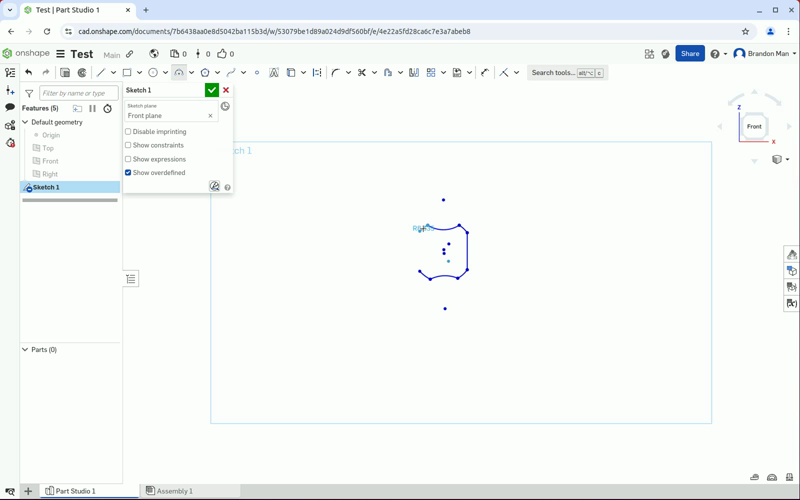
key(esc)
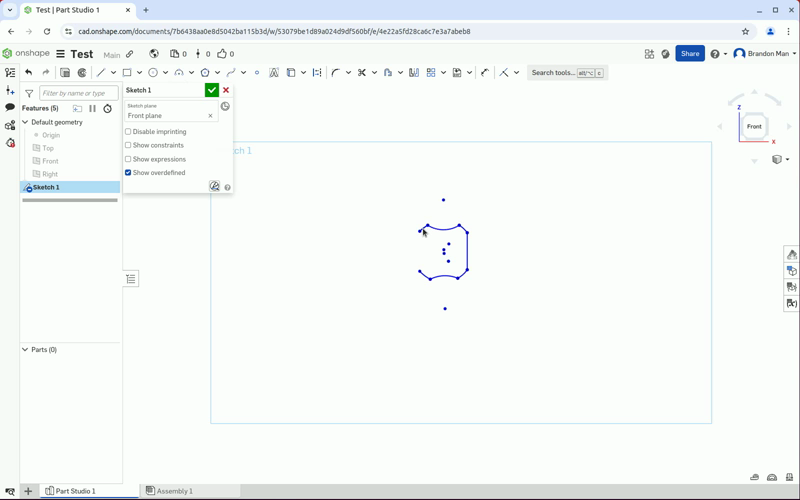
key(l)
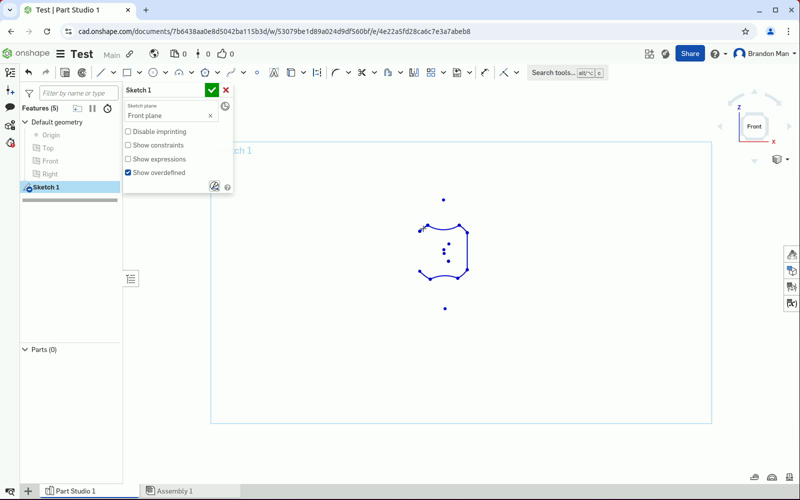
mouse_move(419, 231)
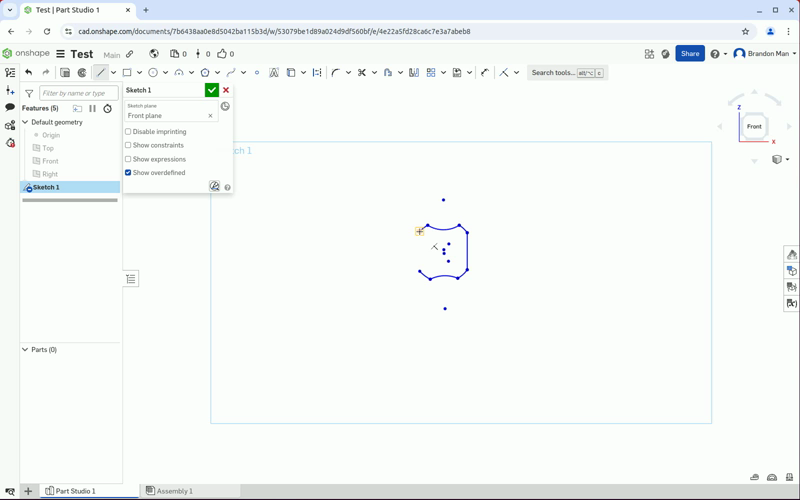
click(419, 231)
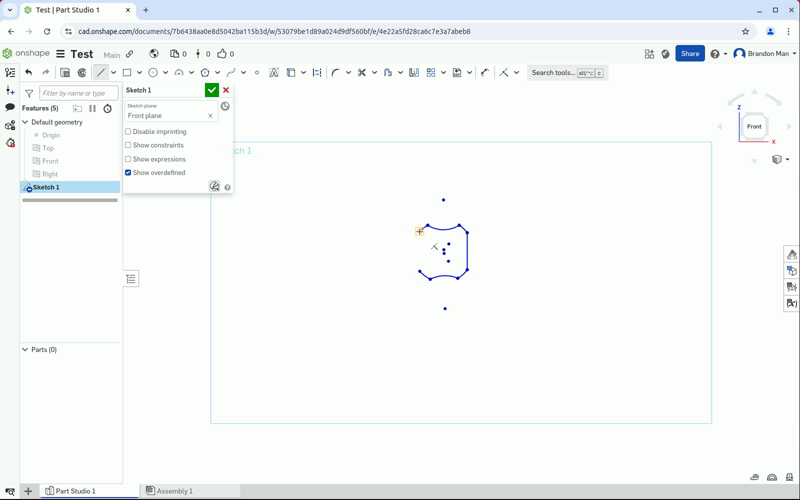
mouse_move(449, 231)
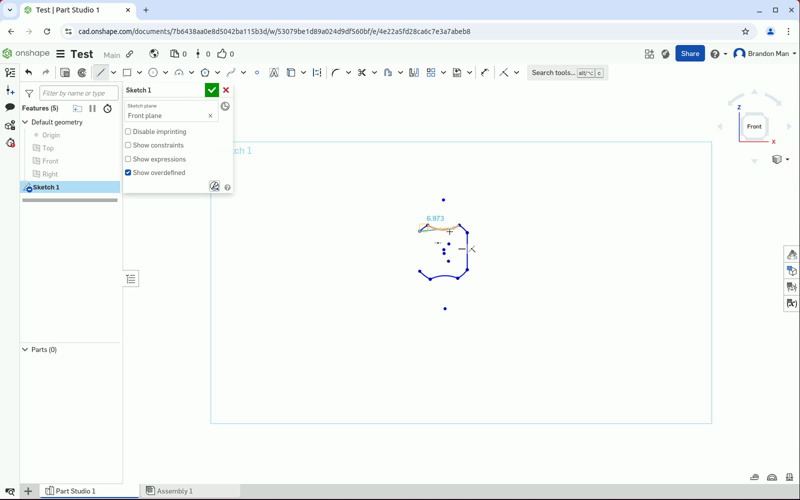
key_down(shift)
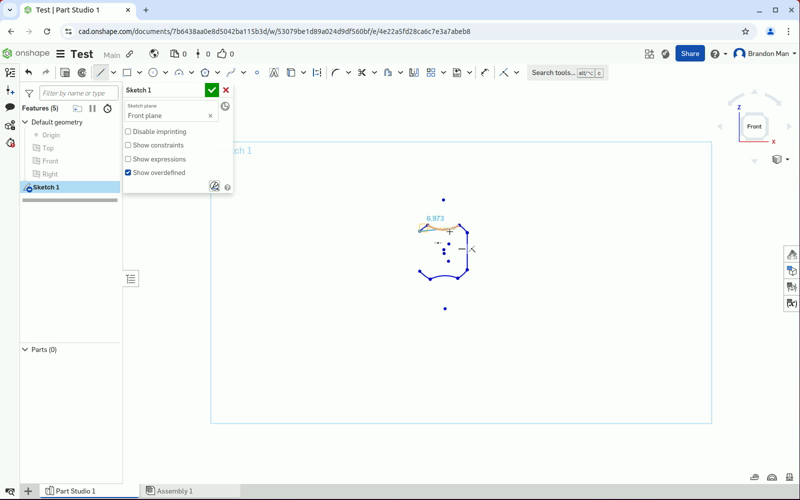
mouse_move(419, 271)
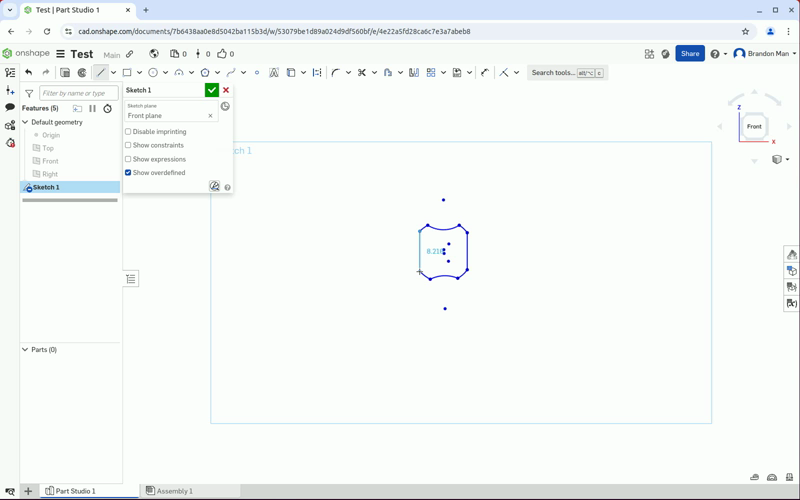
key_up(shift)
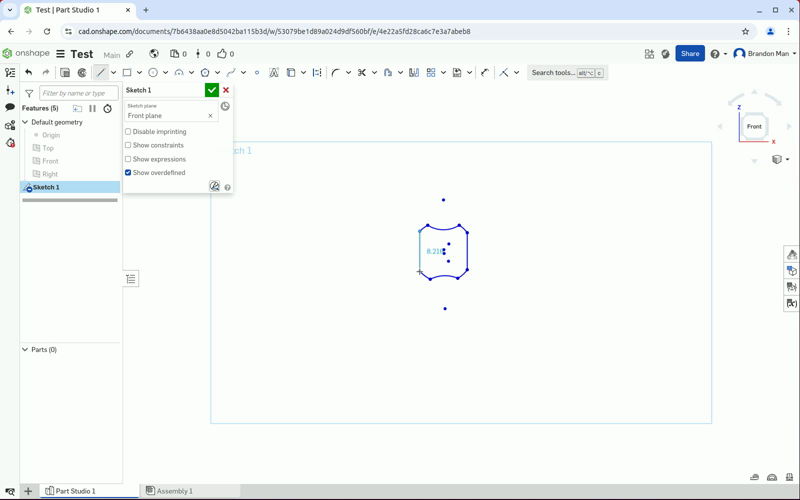
click(419, 271)
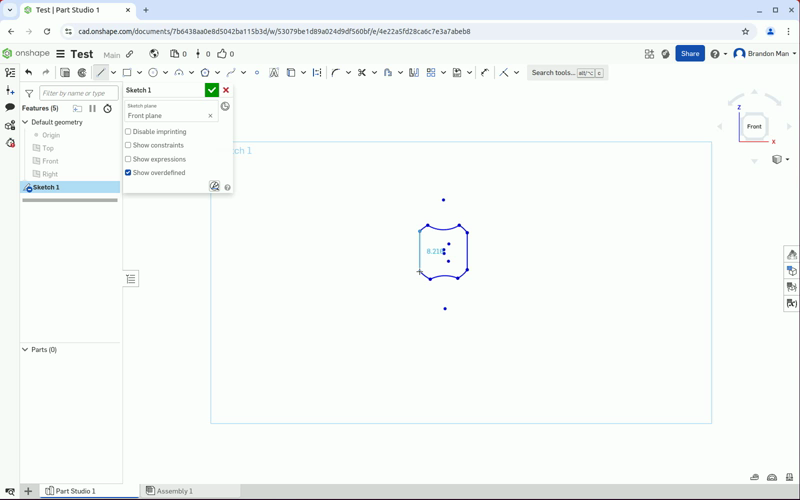
key(esc)
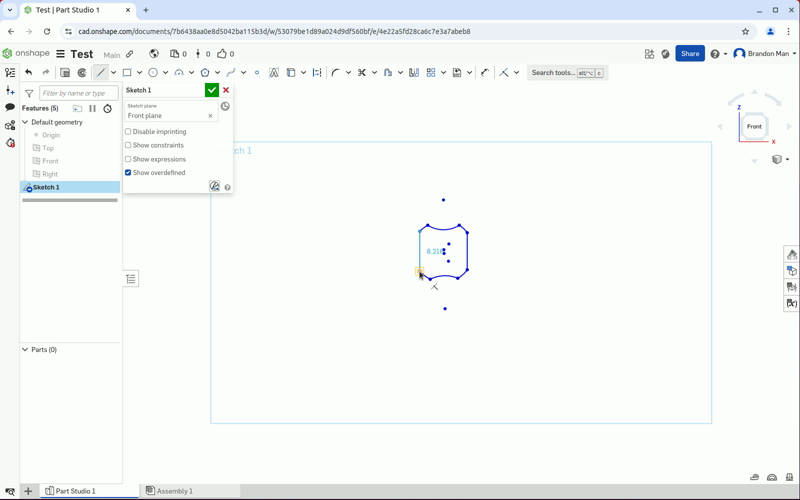
mouse_move(450, 244)
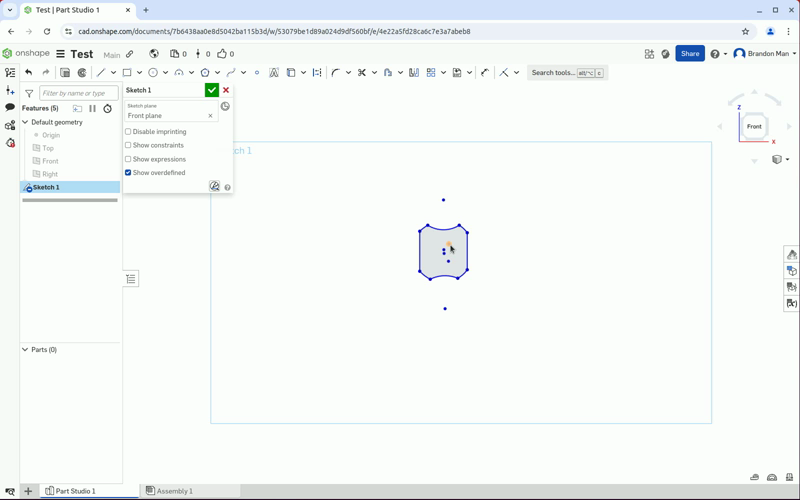
click(450, 244)
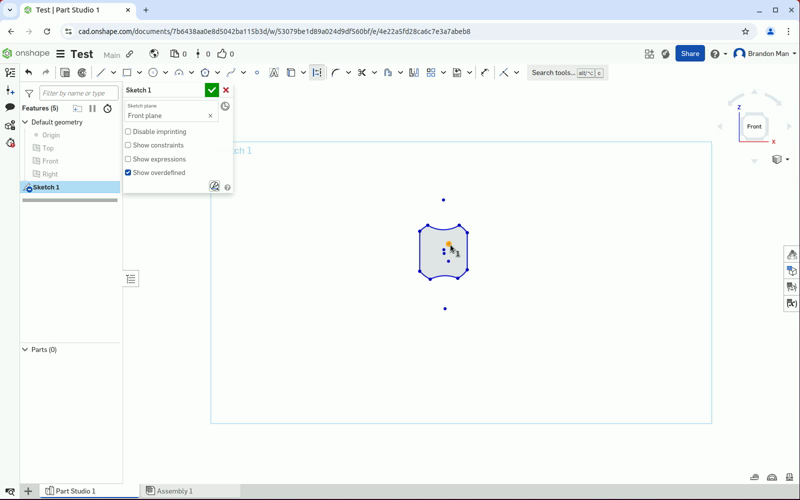
mouse_move(73, 352)
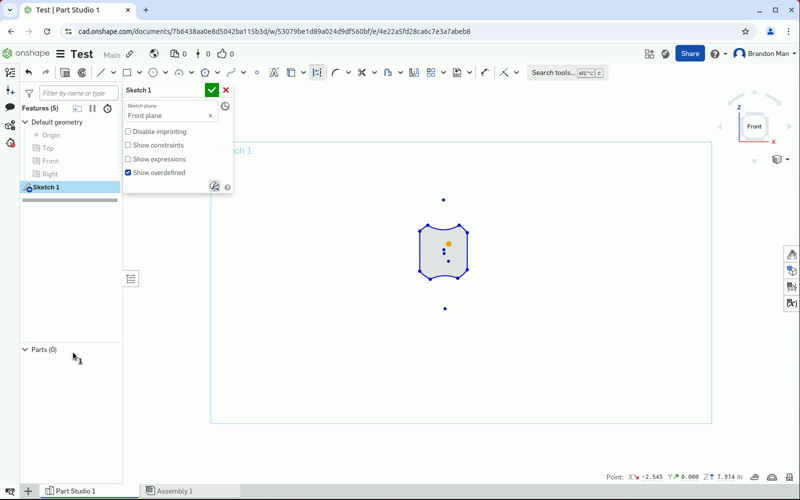
key(shift+y)
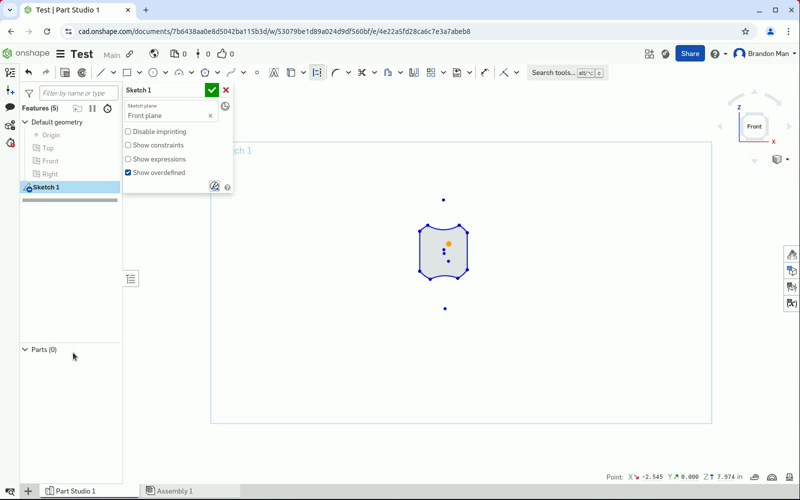
key(shift+e)
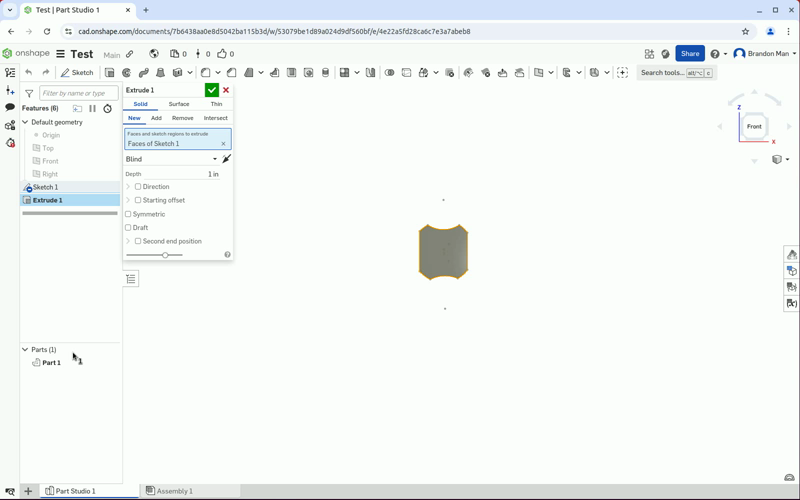
mouse_move(143, 106)
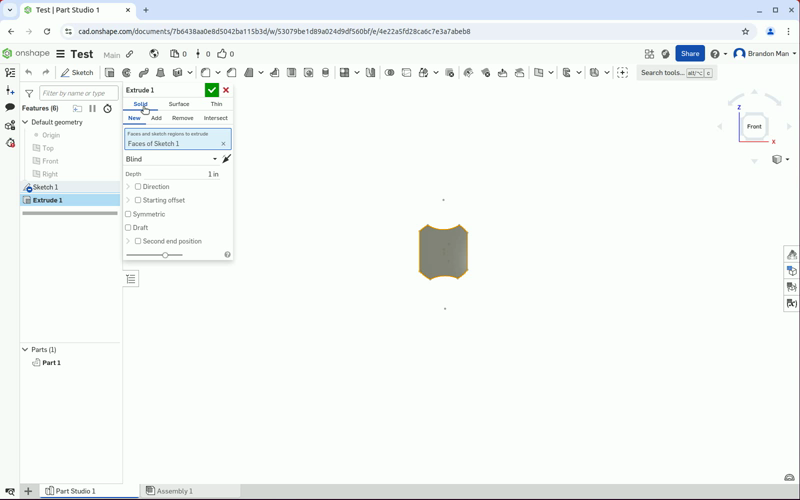
click(143, 106)
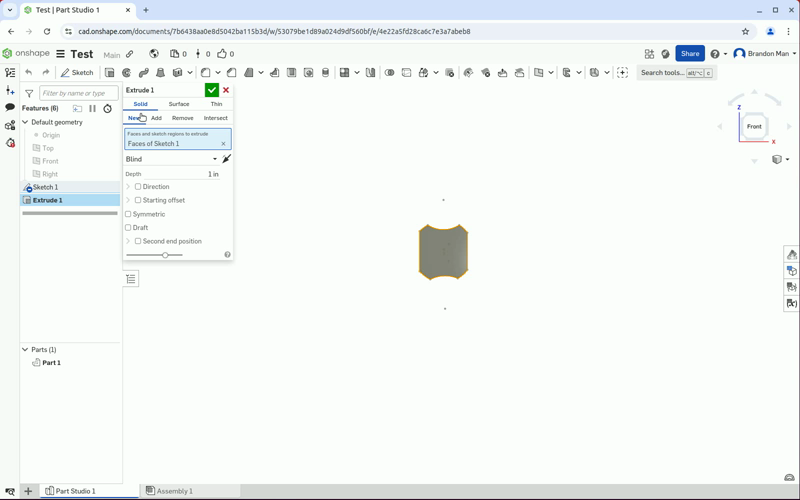
mouse_move(137, 120)
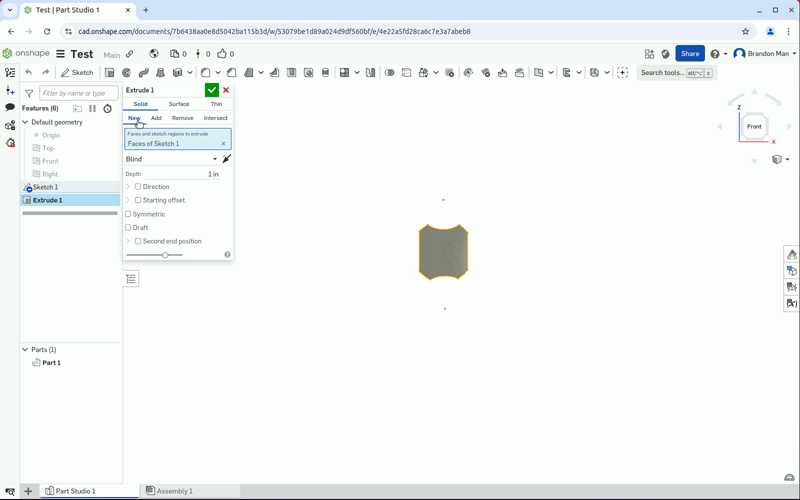
click(137, 120)
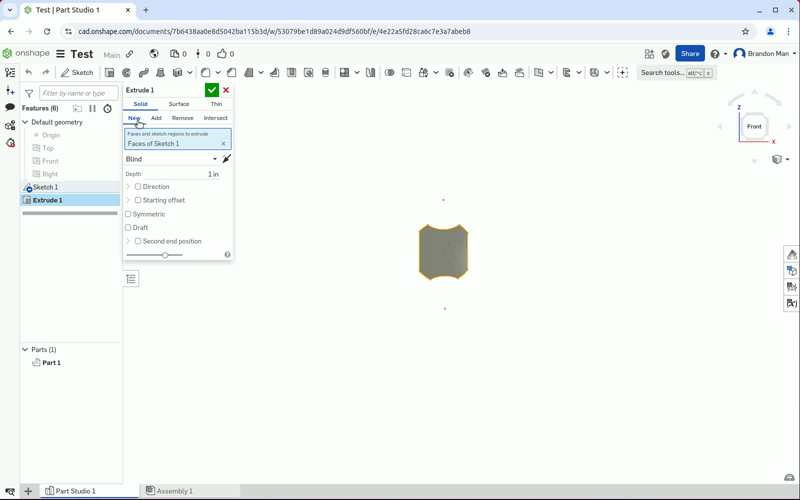
key(tab, 4)
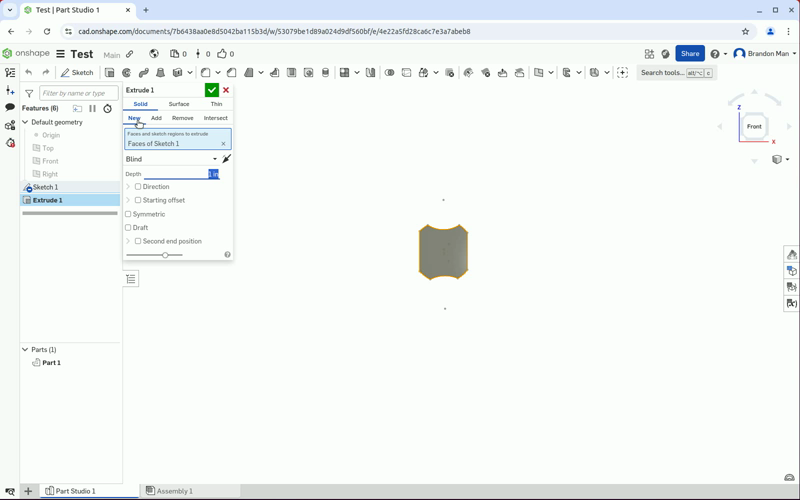
text(9.388)
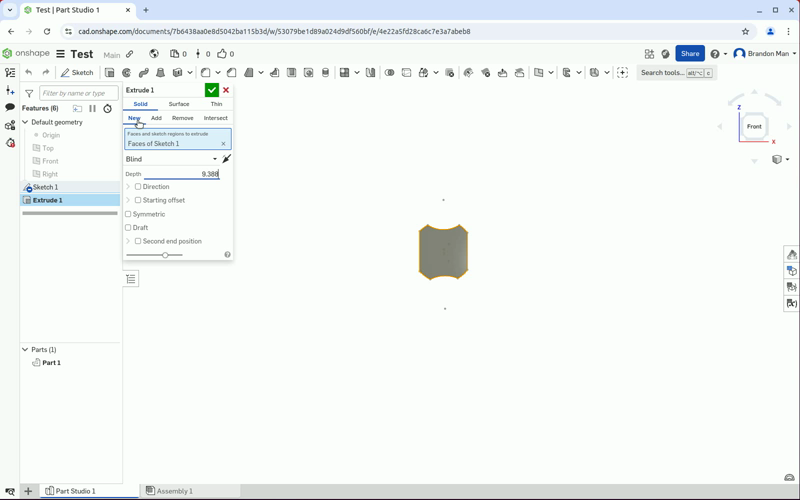
key(enter)
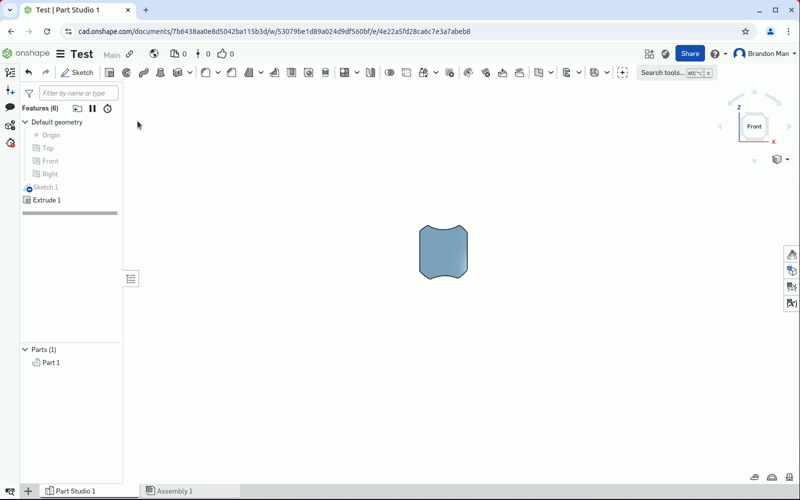
key(shift+h)
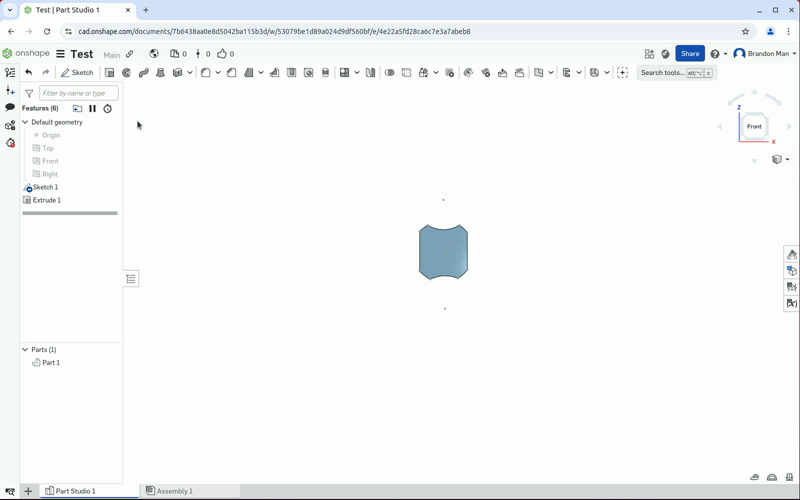
key(shift+h)
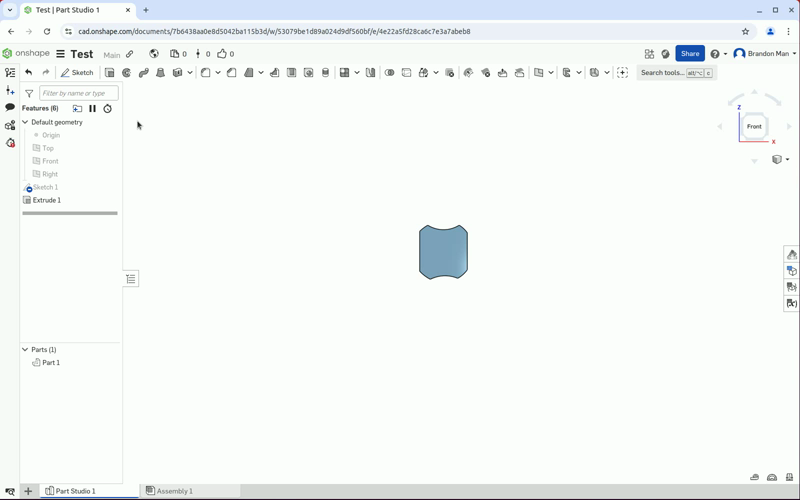
mouse_move(73, 189)
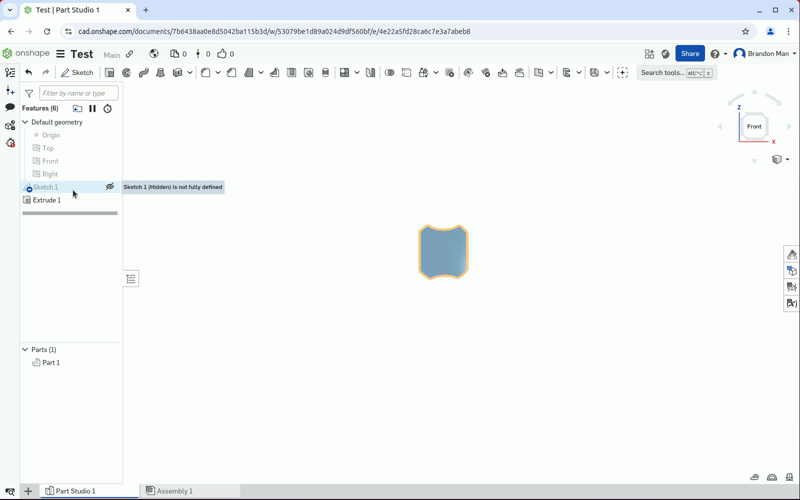
click(73, 189)
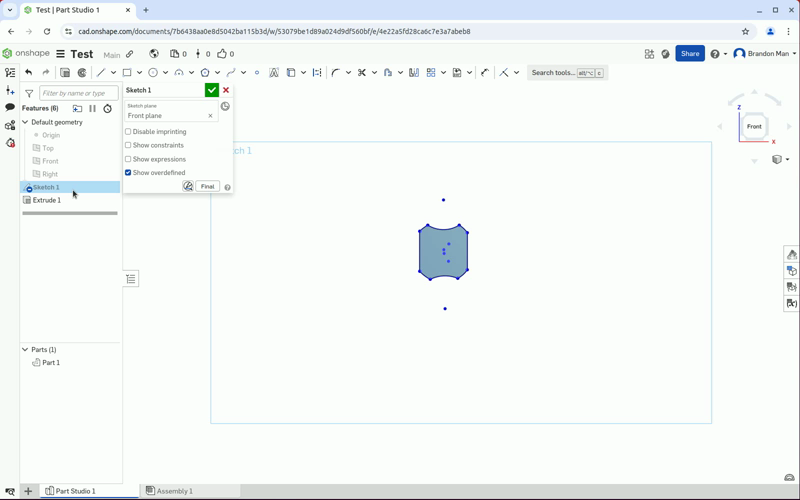
mouse_move(229, 92)
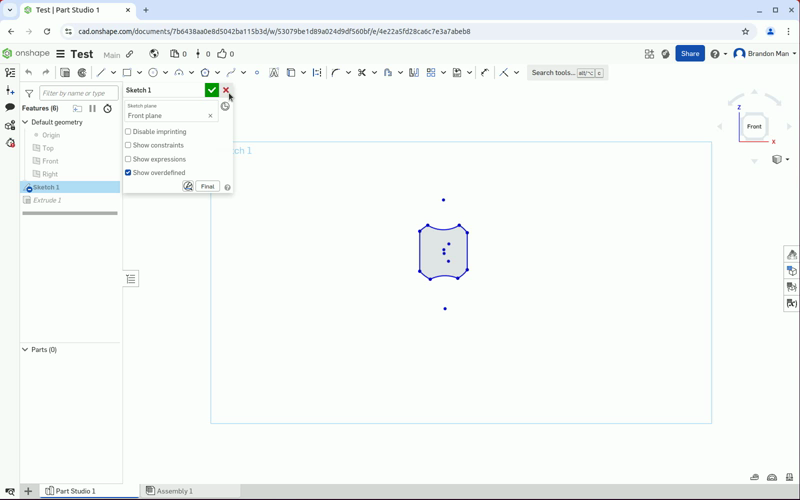
click(229, 92)
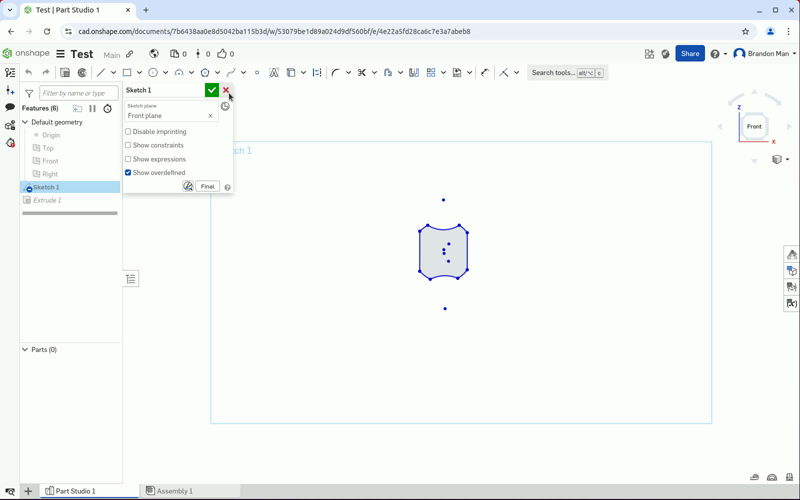
key(shift+s)
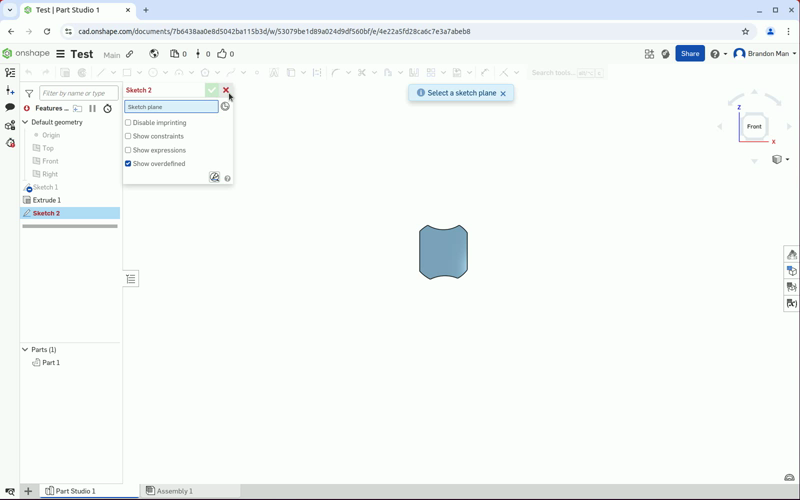
mouse_move(73, 163)
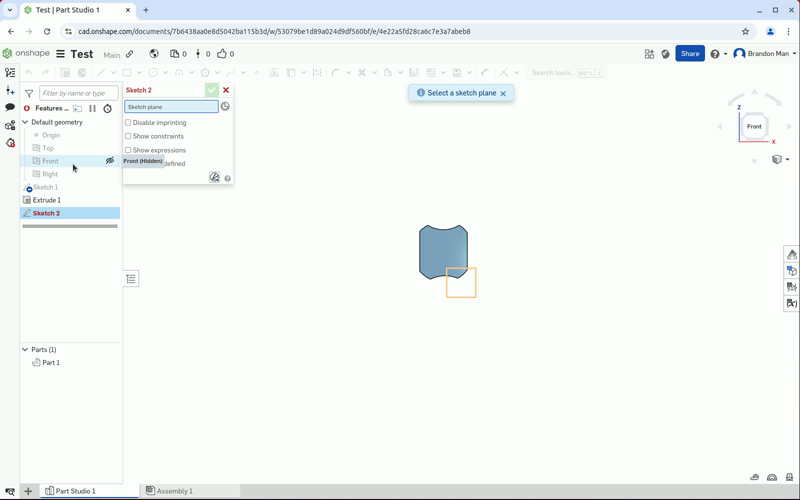
click(73, 163)
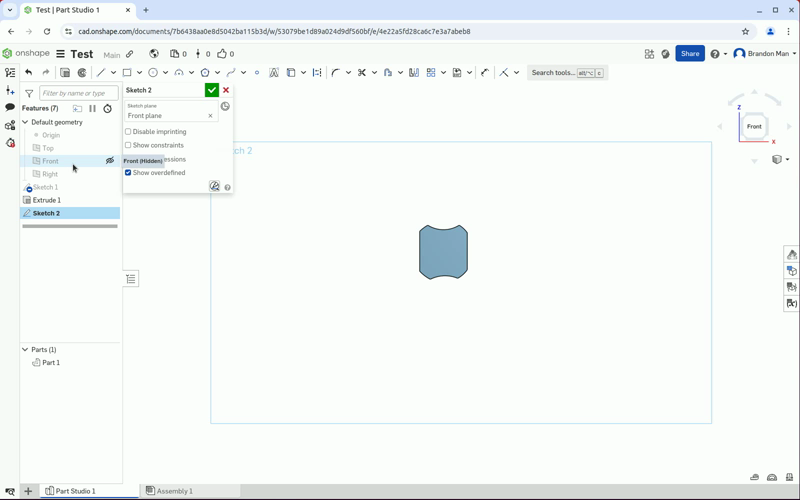
mouse_move(73, 352)
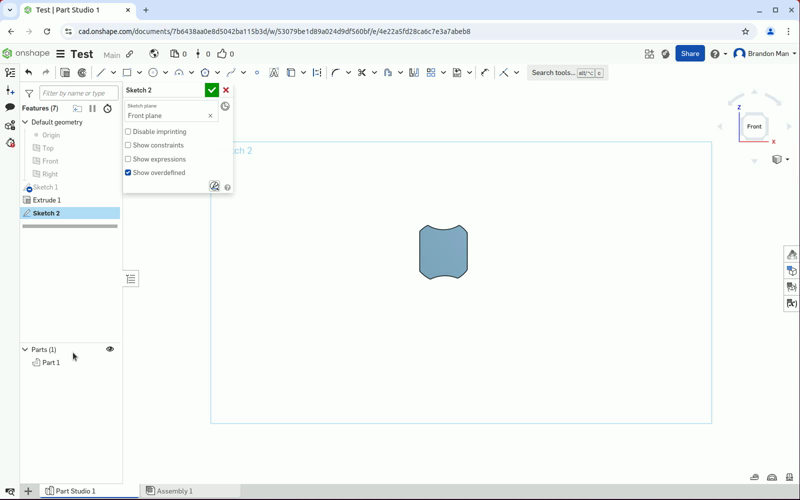
key(y)
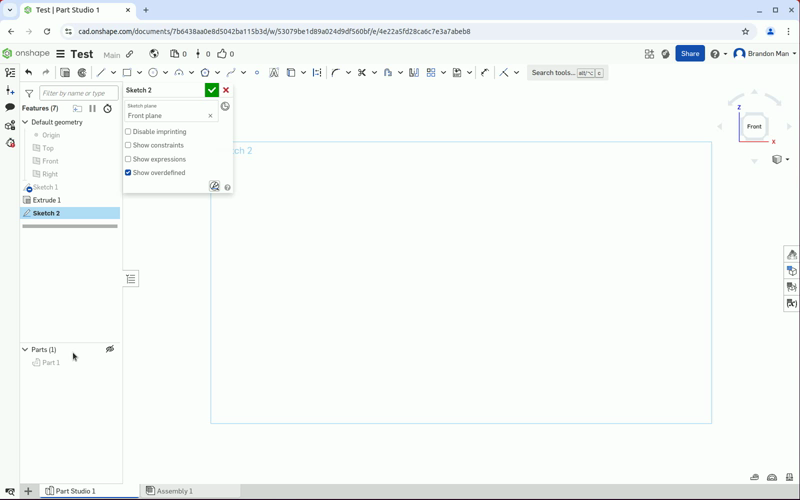
key(a)
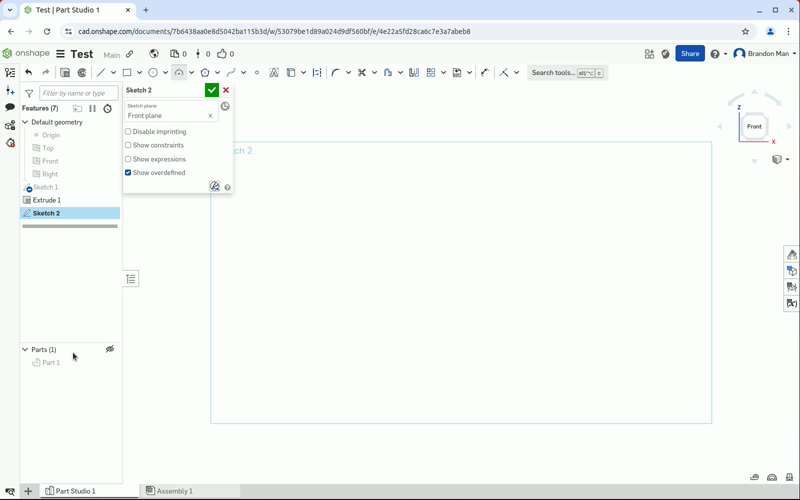
key_down(shift)
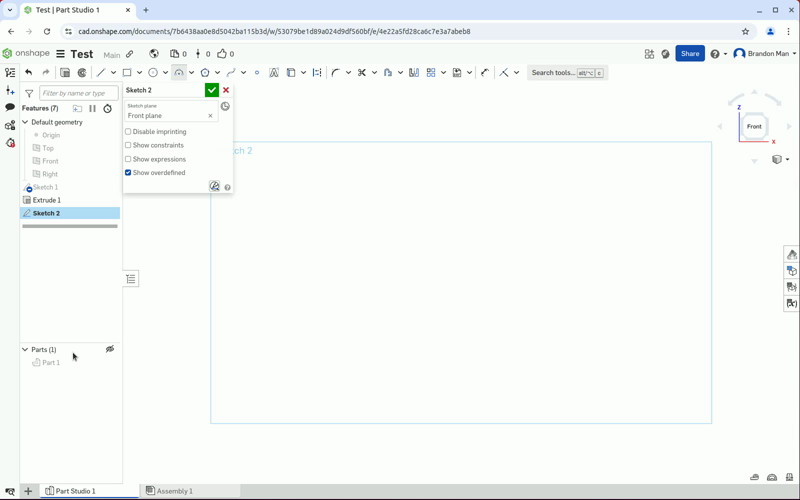
mouse_move(419, 219)
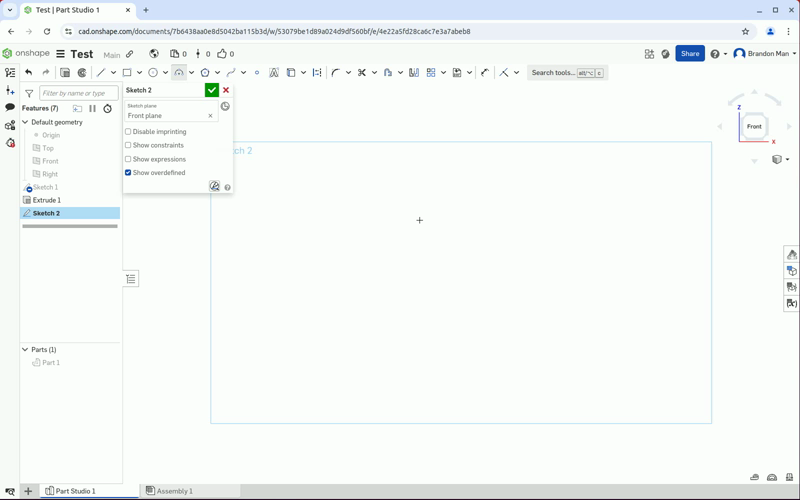
click(419, 219)
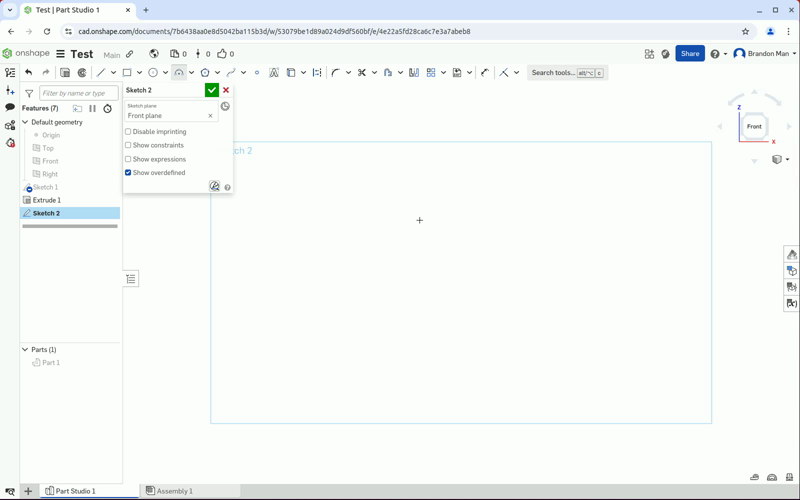
key_up(shift)
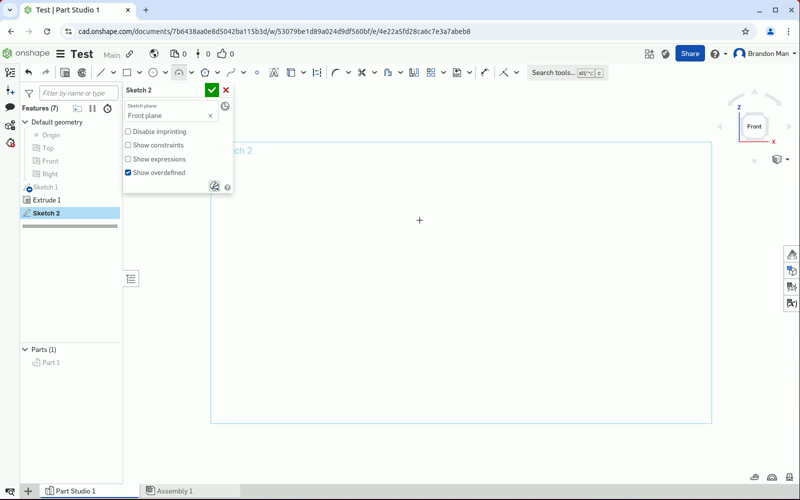
key_down(shift)
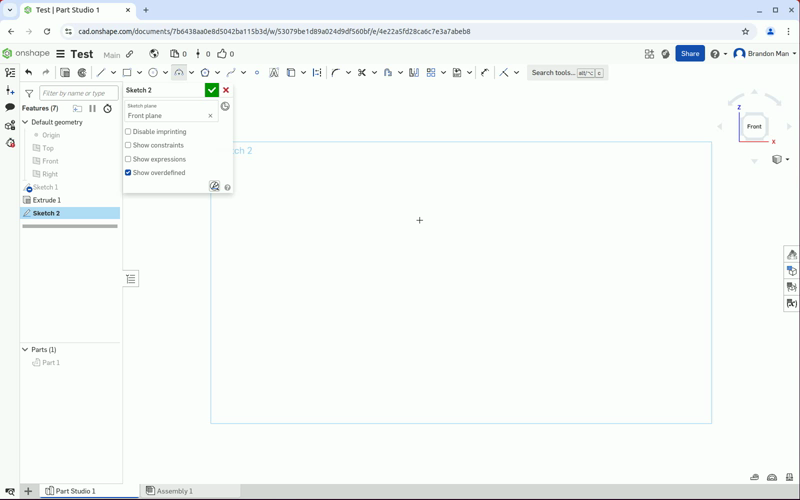
mouse_move(427, 225)
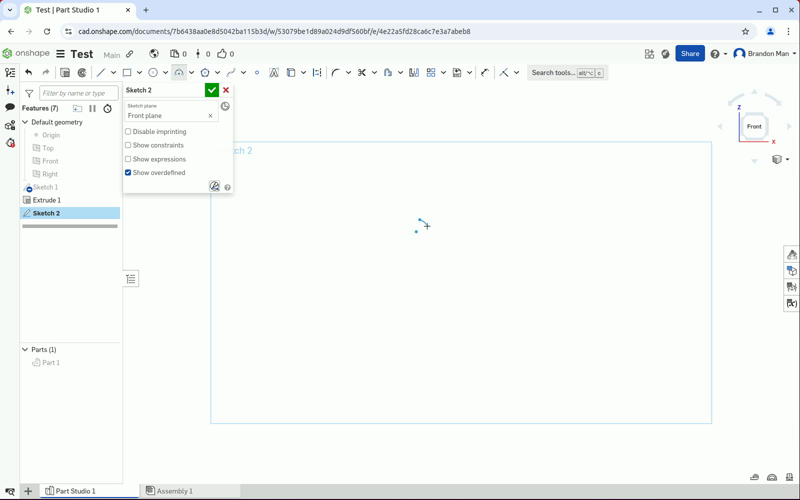
click(427, 225)
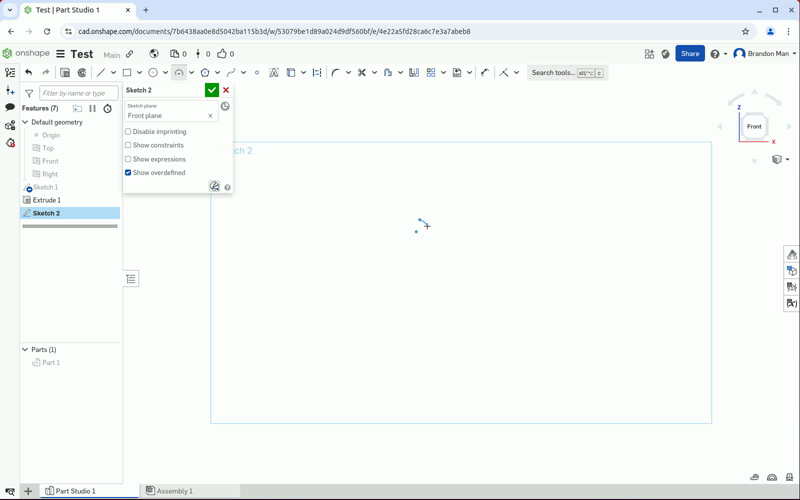
mouse_move(423, 222)
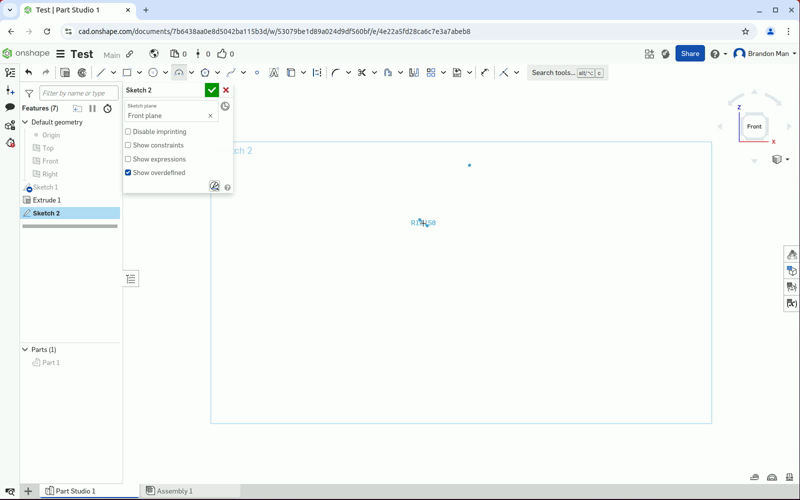
click(423, 222)
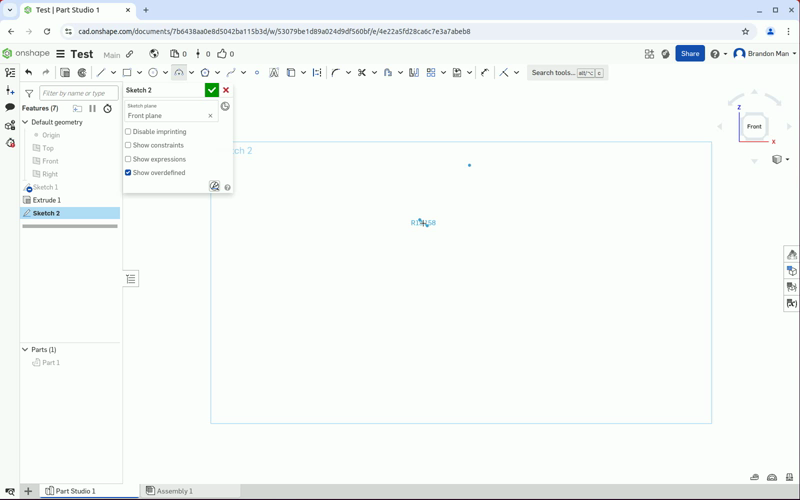
key_up(shift)
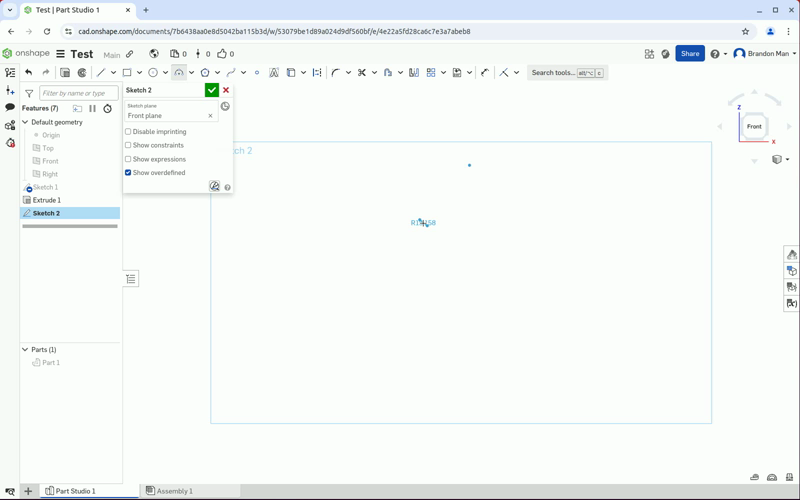
mouse_move(427, 225)
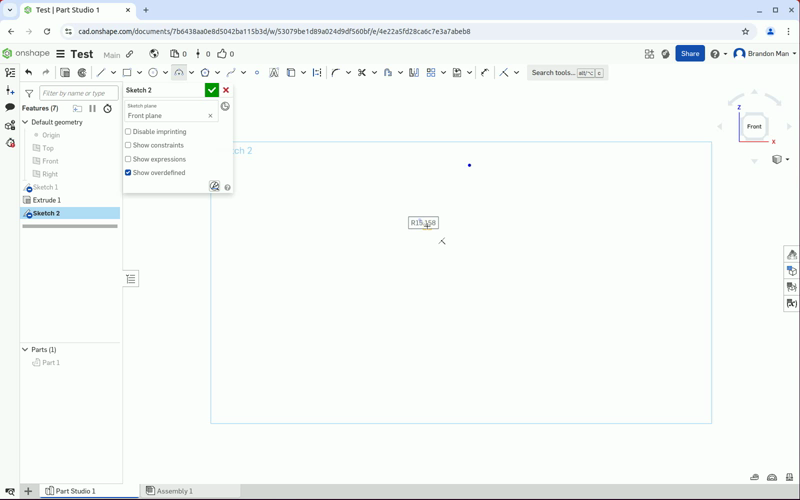
click(427, 225)
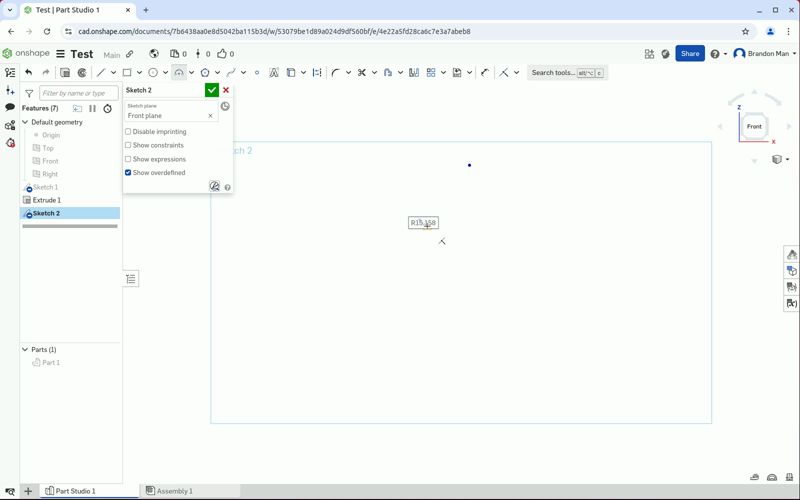
key_down(shift)
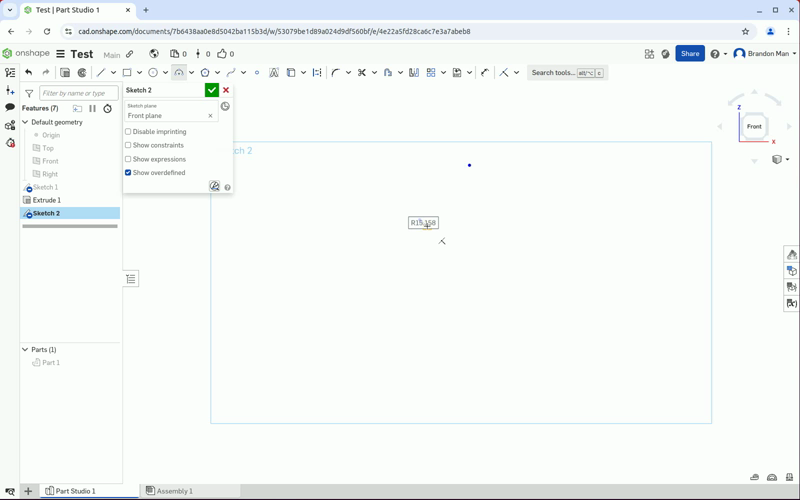
mouse_move(458, 226)
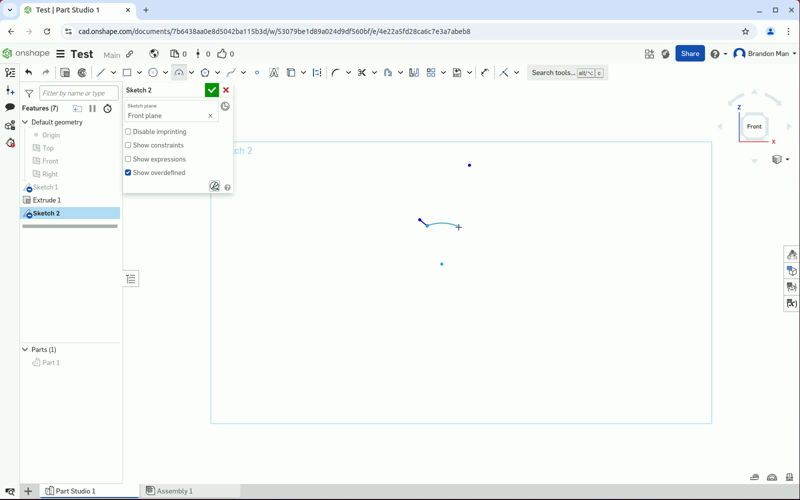
click(458, 226)
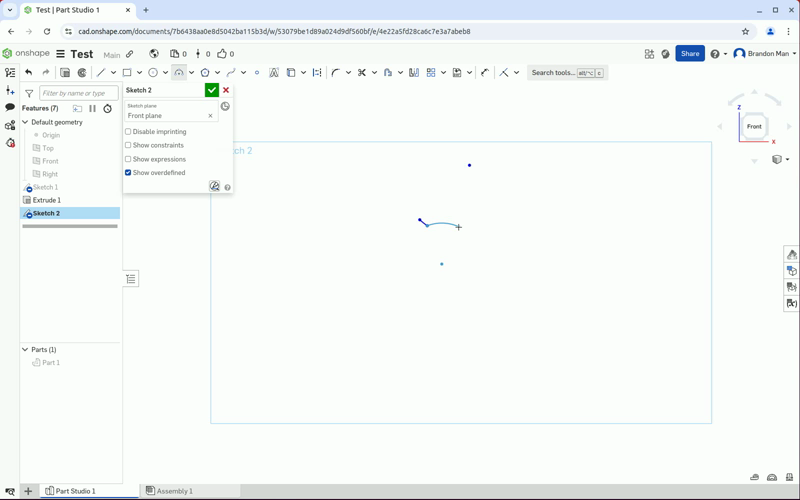
mouse_move(443, 221)
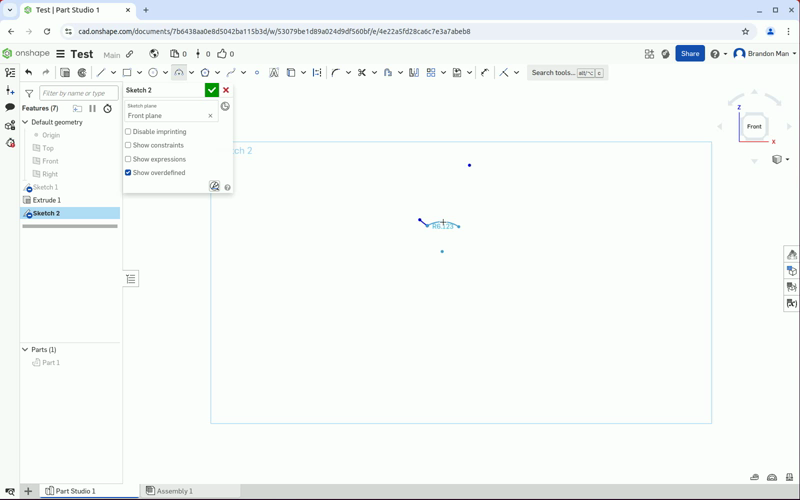
click(443, 221)
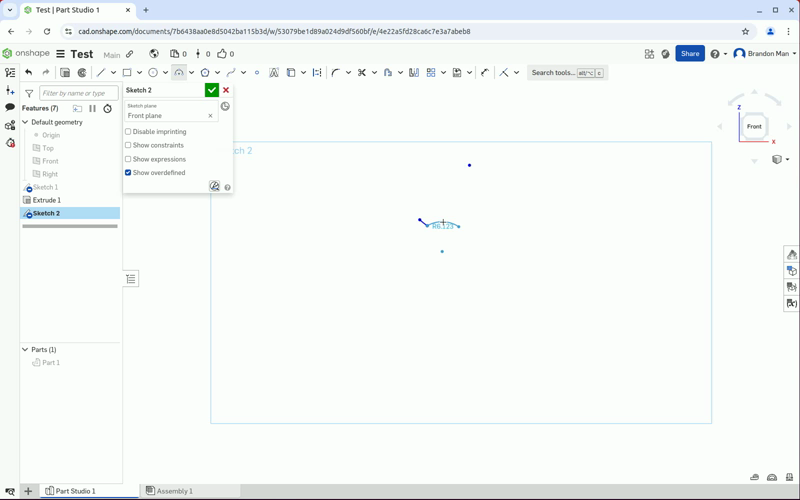
key_up(shift)
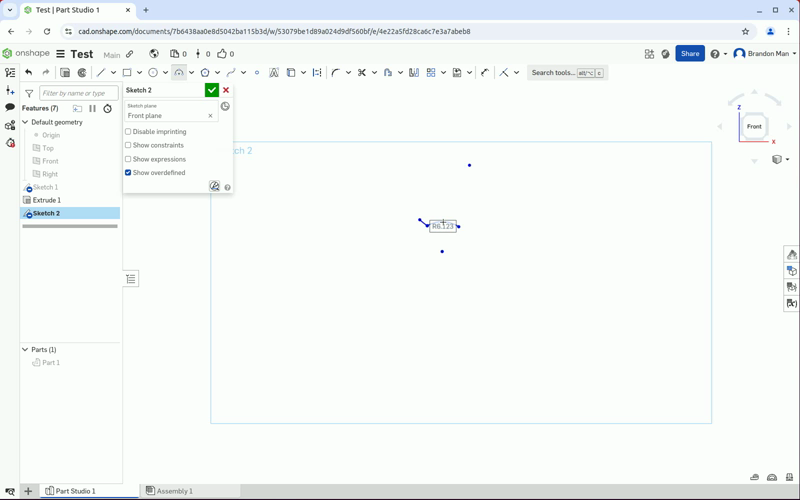
mouse_move(458, 226)
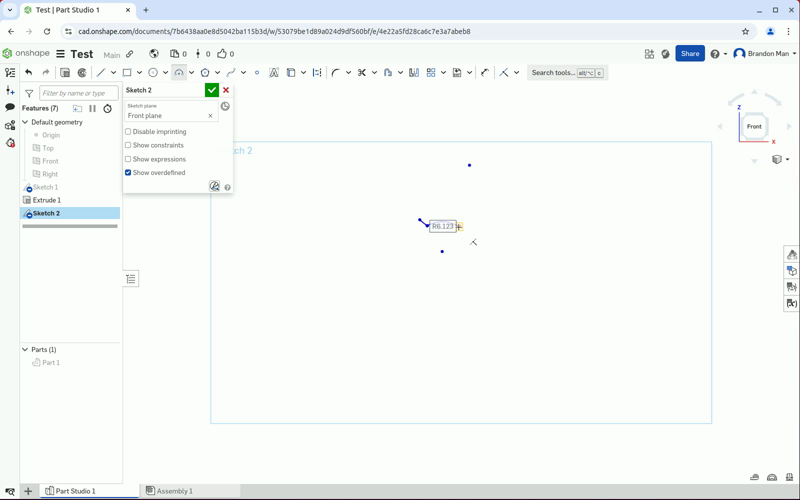
click(458, 226)
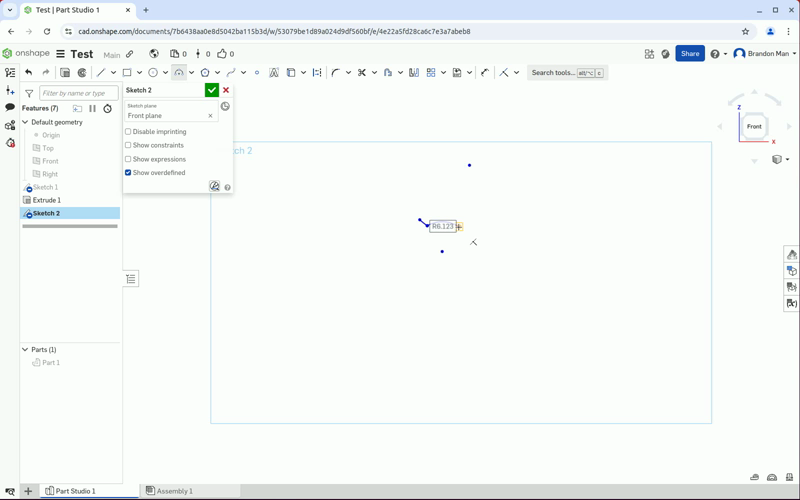
key_down(shift)
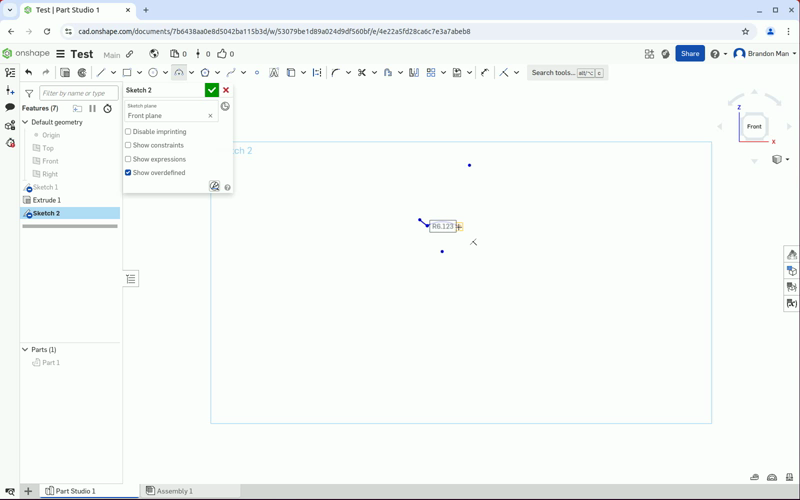
mouse_move(466, 219)
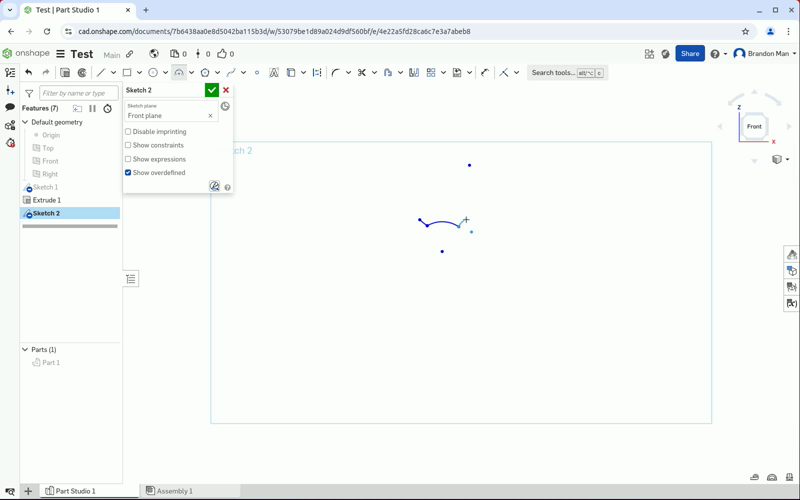
click(466, 219)
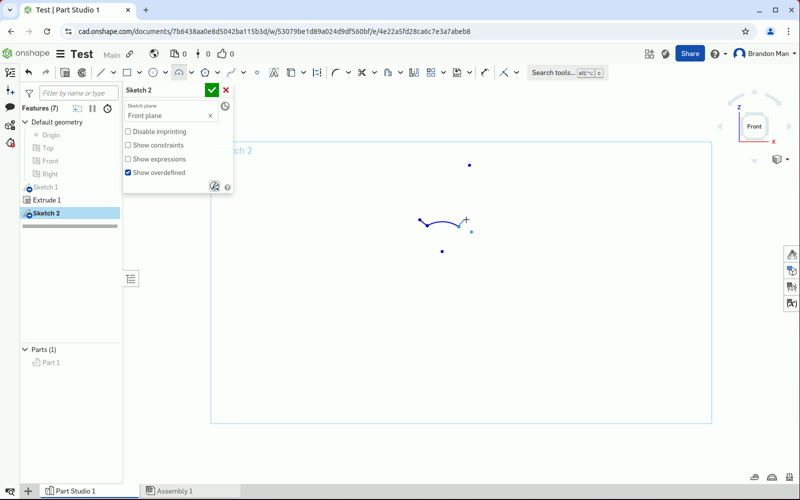
mouse_move(462, 223)
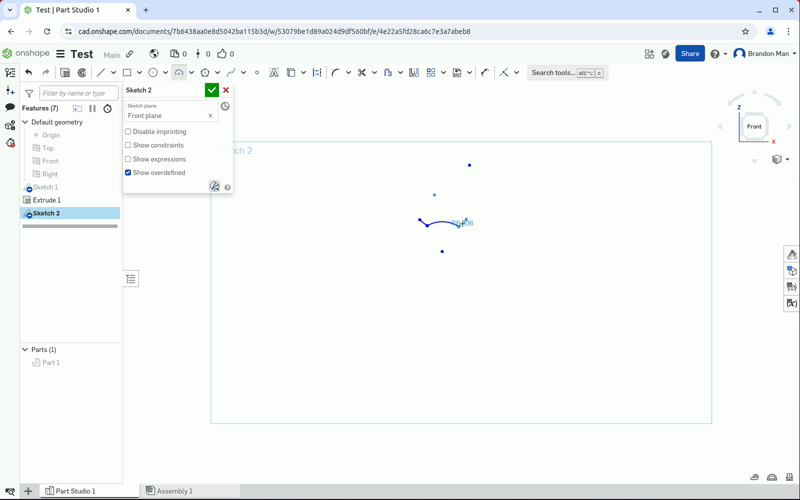
click(462, 223)
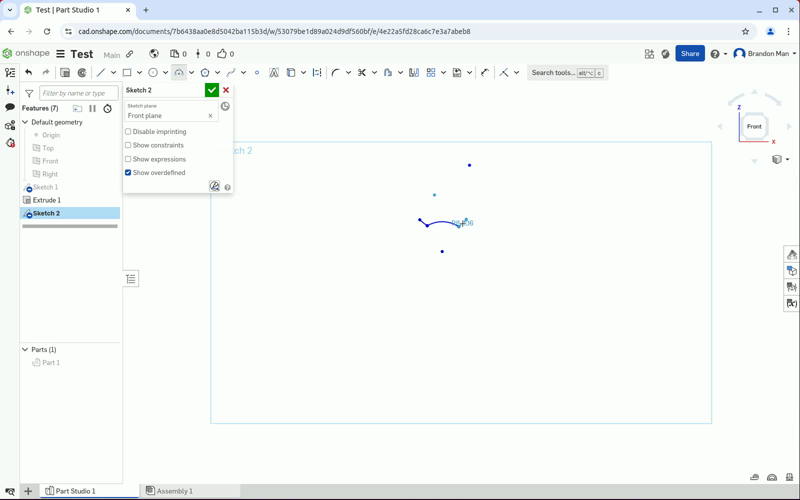
key_up(shift)
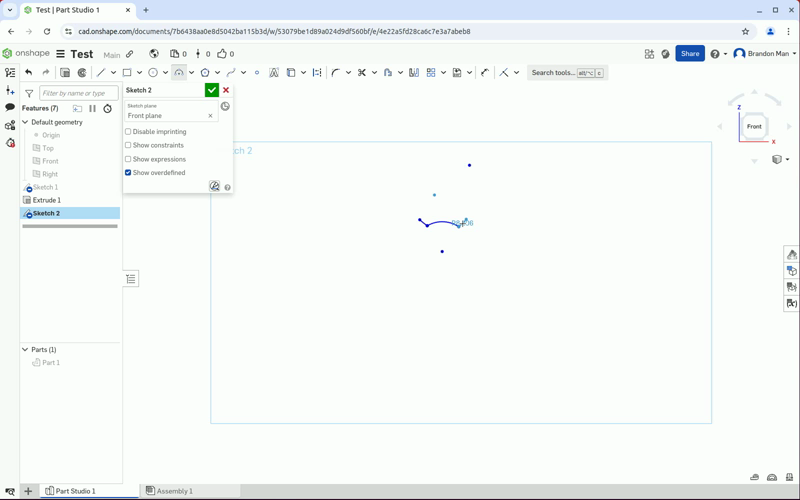
key(esc)
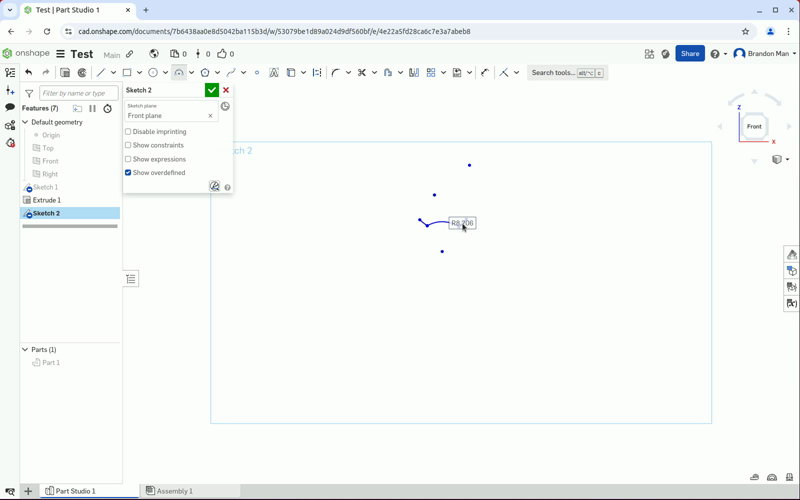
key(l)
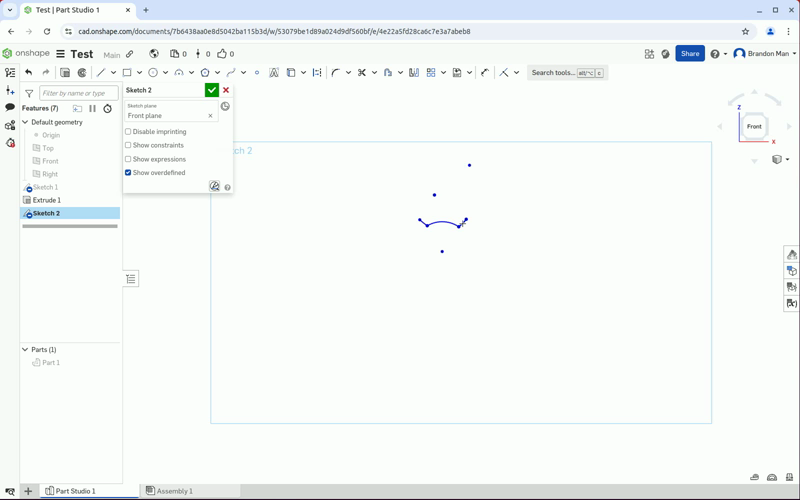
mouse_move(466, 219)
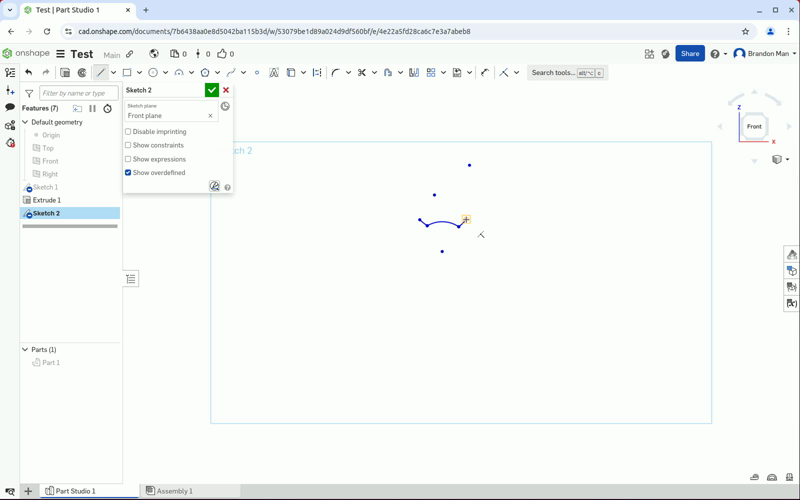
click(466, 219)
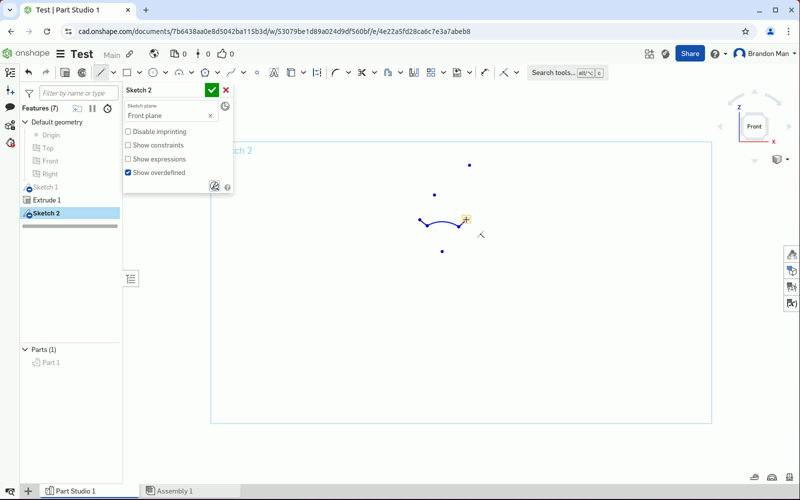
key_down(shift)
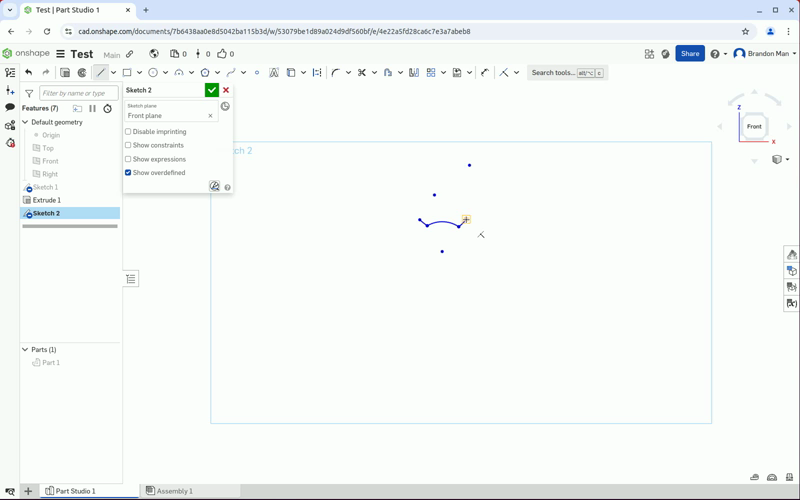
mouse_move(496, 219)
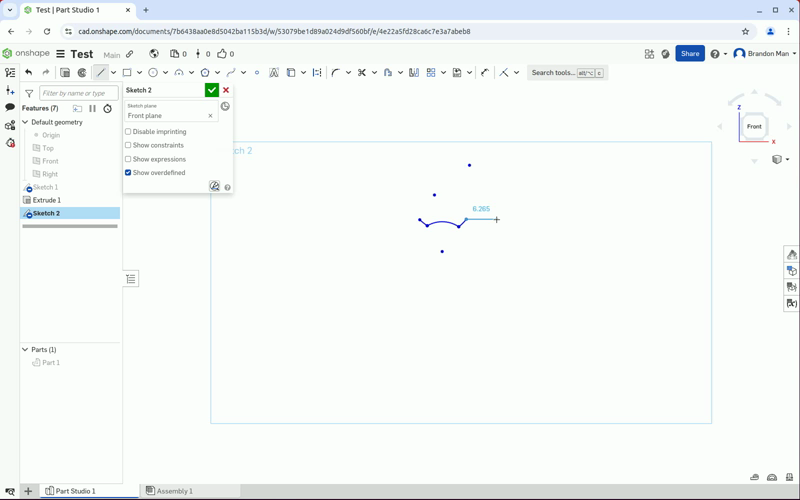
mouse_move(466, 180)
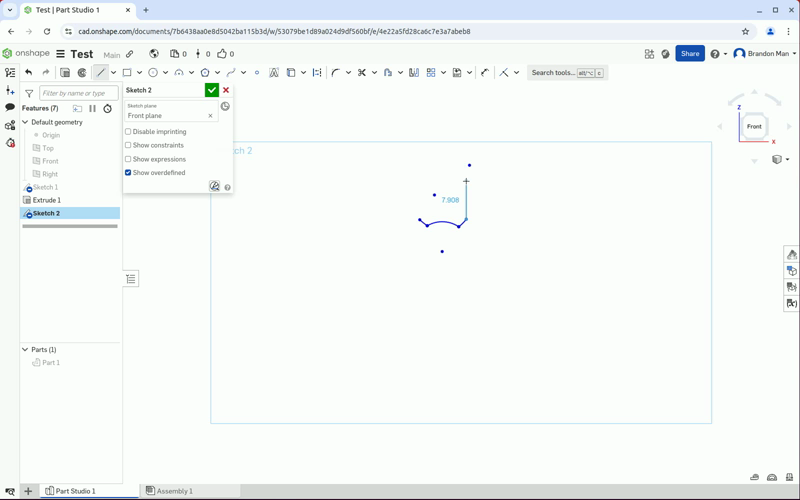
click(466, 180)
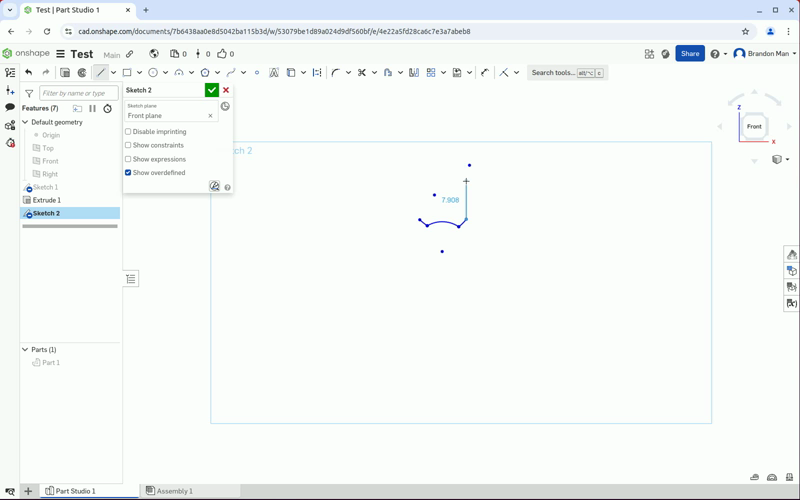
key_up(shift)
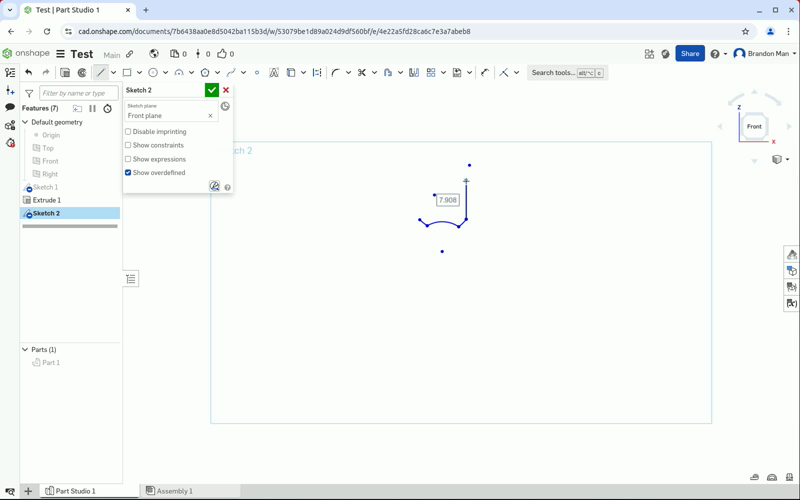
key(esc)
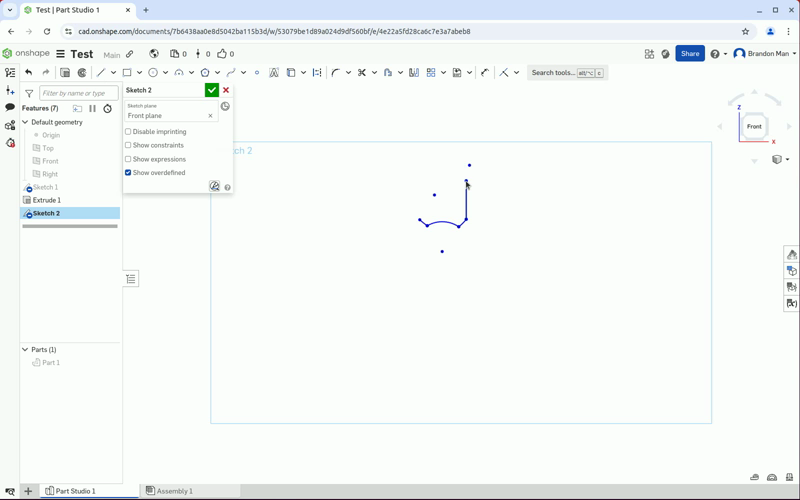
key(a)
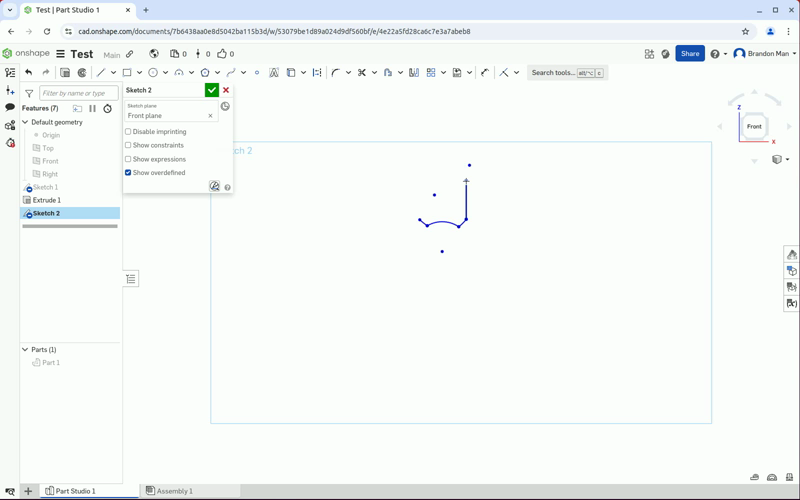
mouse_move(466, 180)
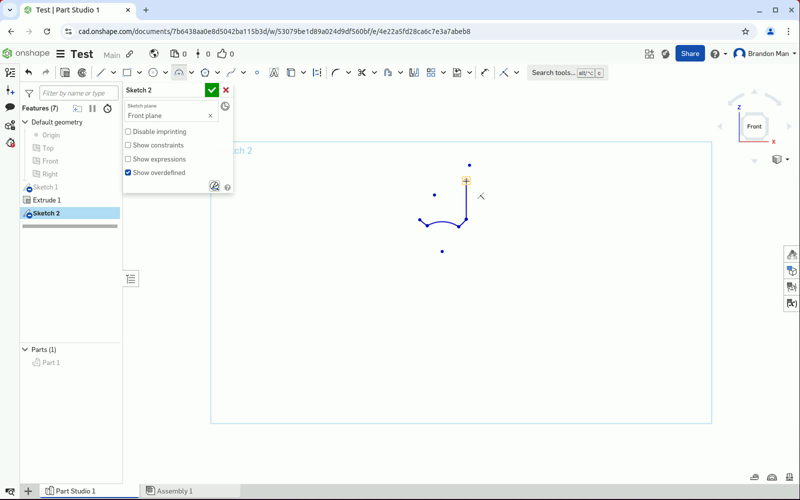
click(466, 180)
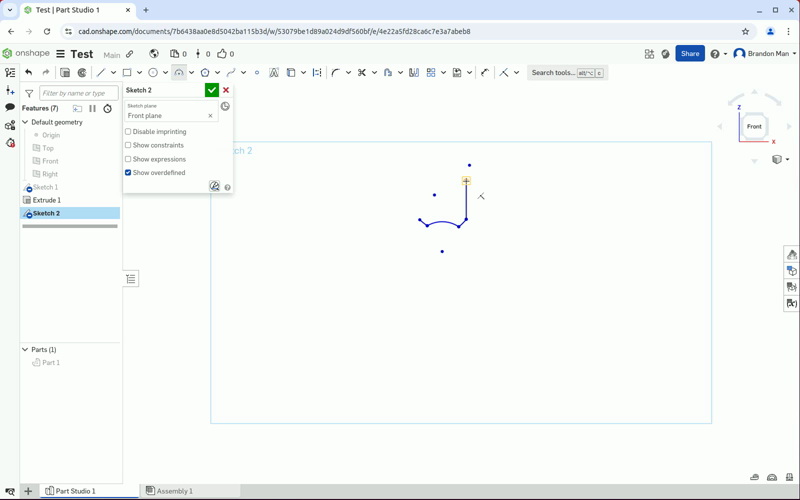
key_down(shift)
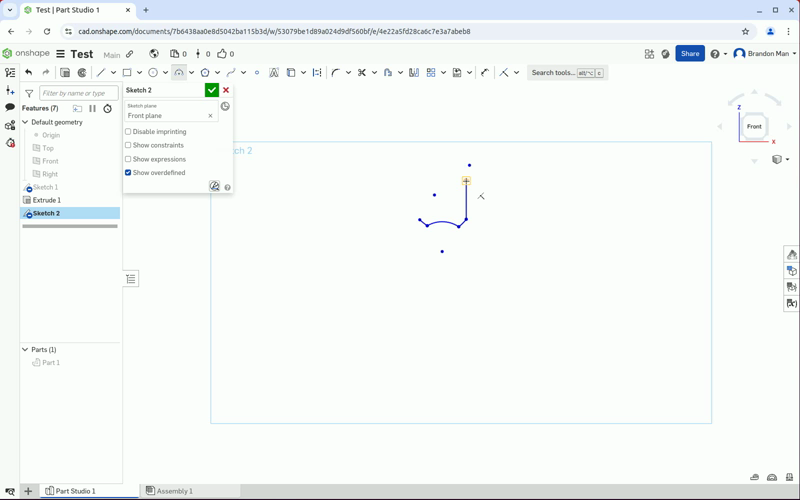
mouse_move(419, 180)
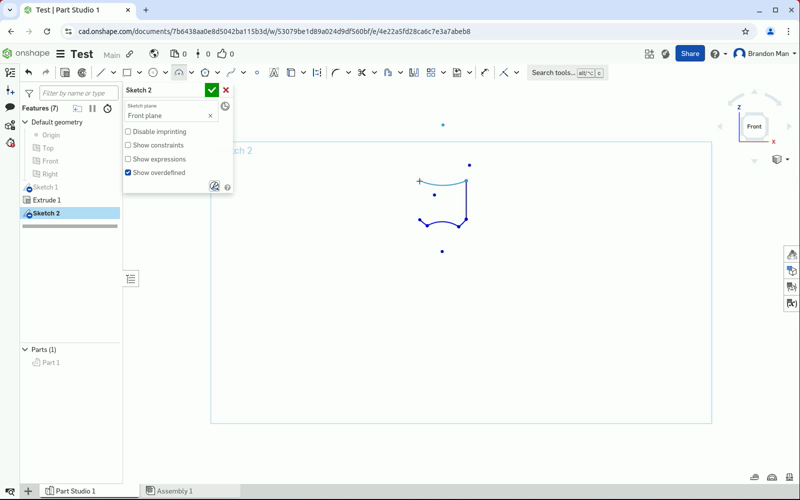
click(419, 180)
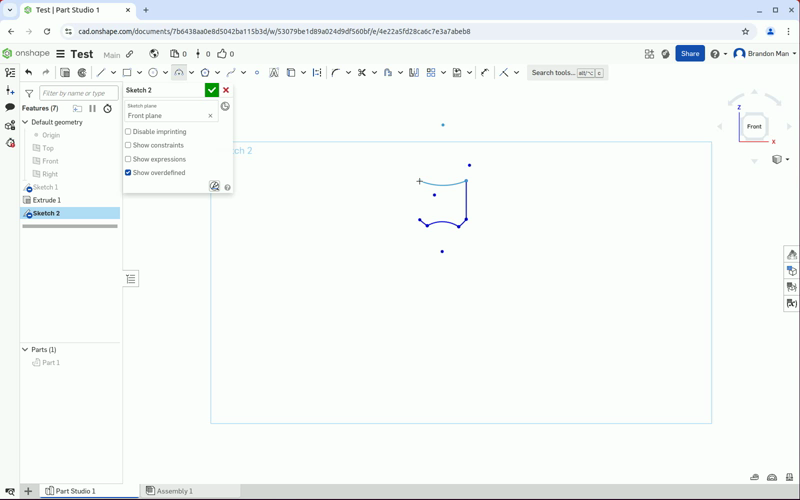
mouse_move(443, 169)
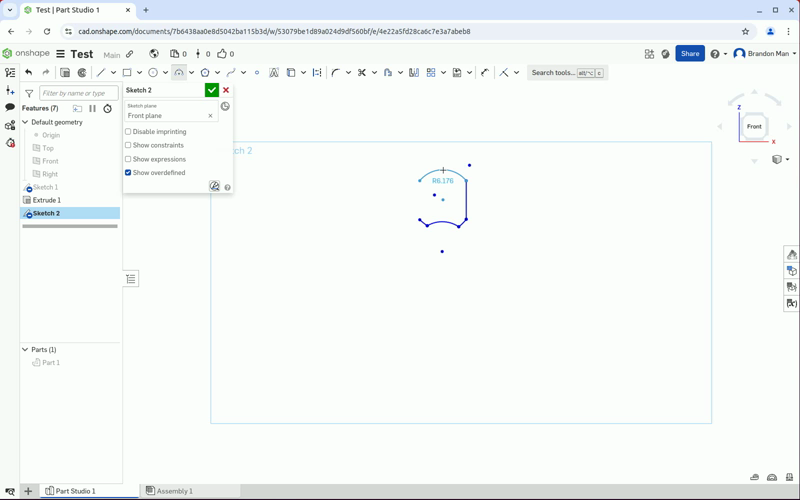
click(443, 169)
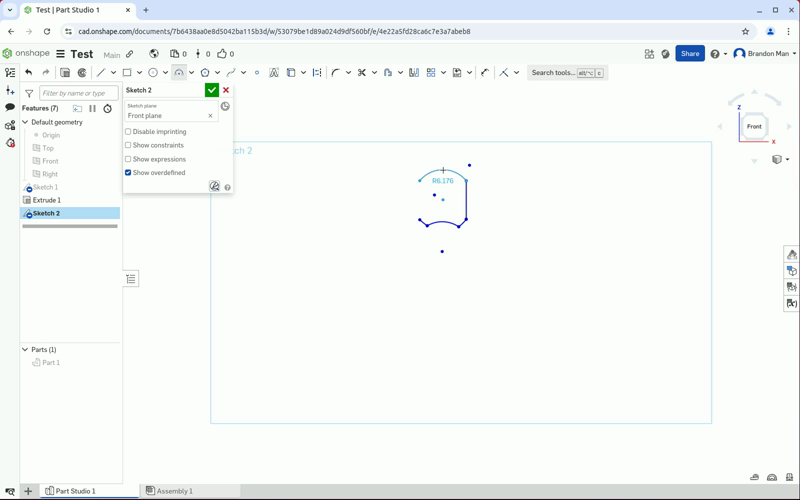
key_up(shift)
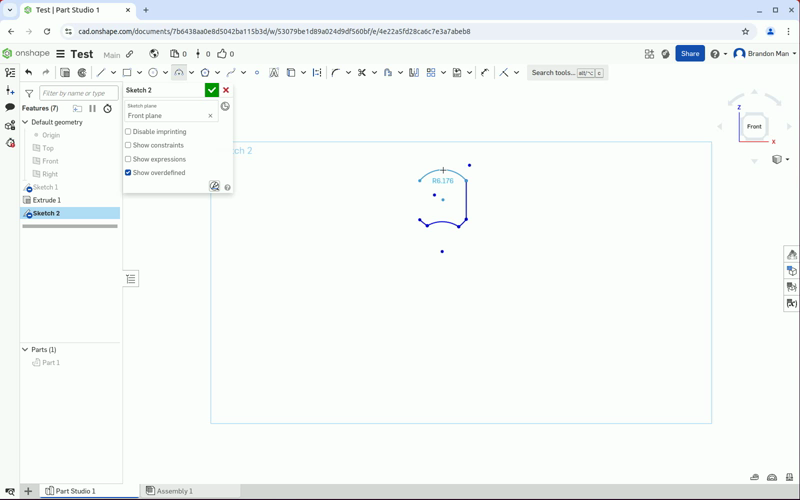
key(esc)
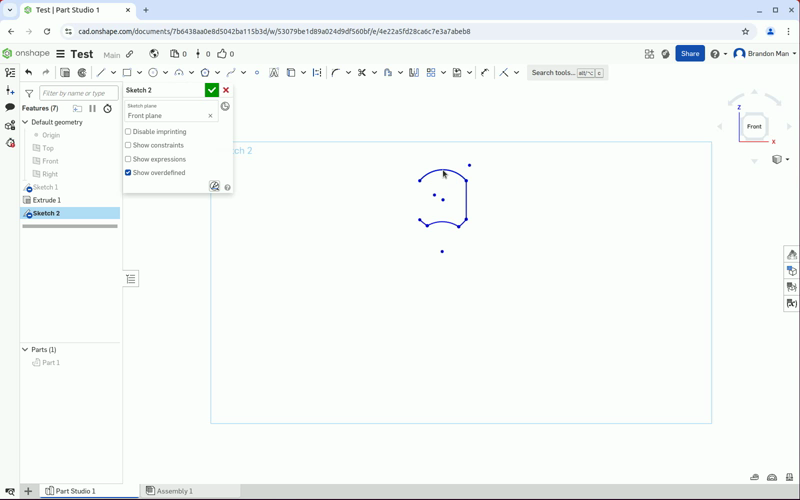
key(l)
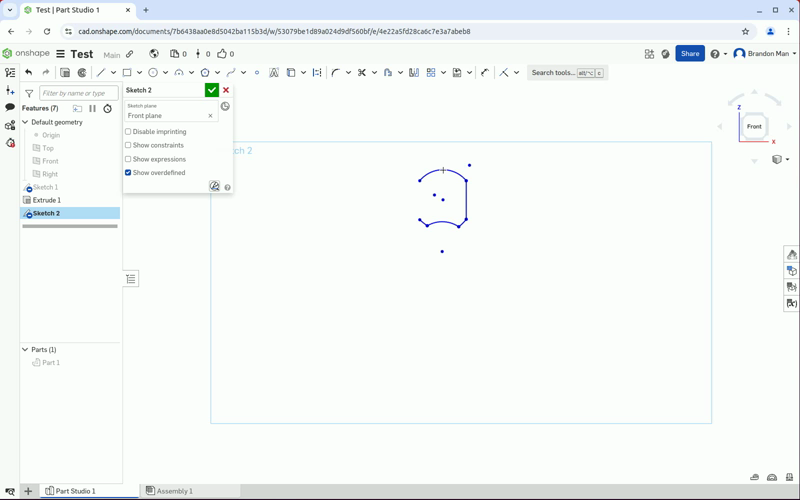
mouse_move(419, 180)
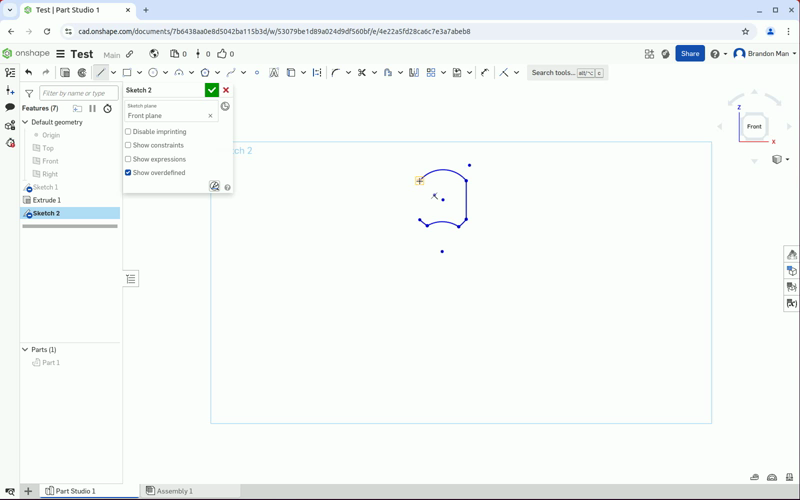
click(419, 180)
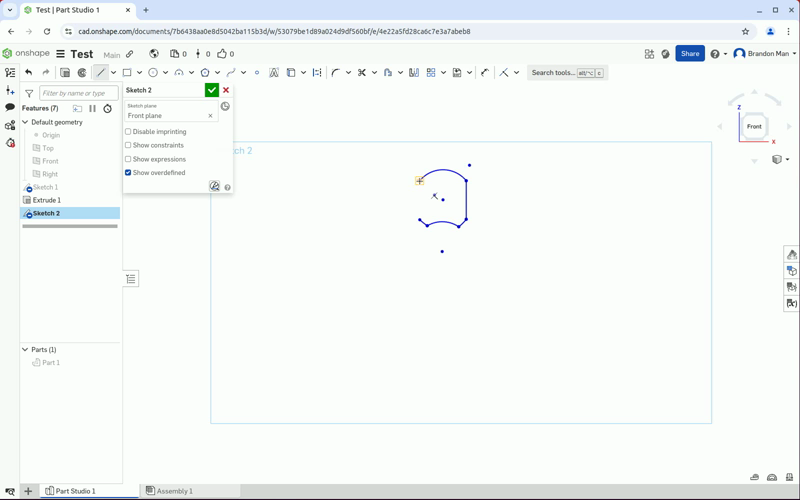
mouse_move(449, 180)
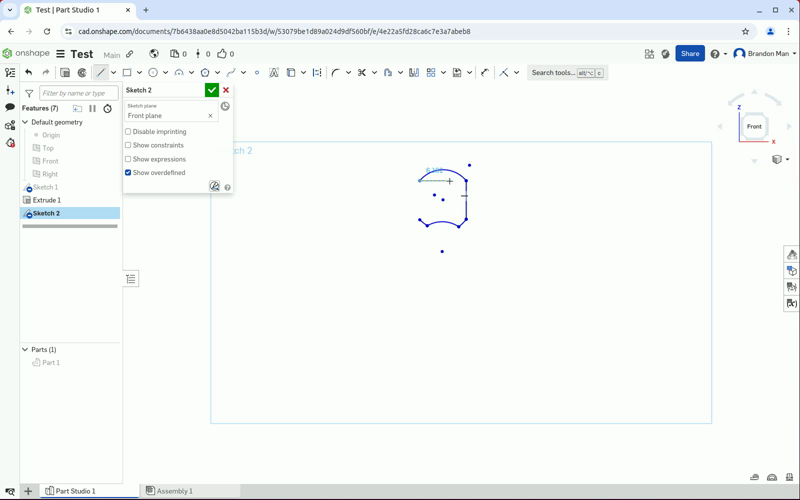
key_down(shift)
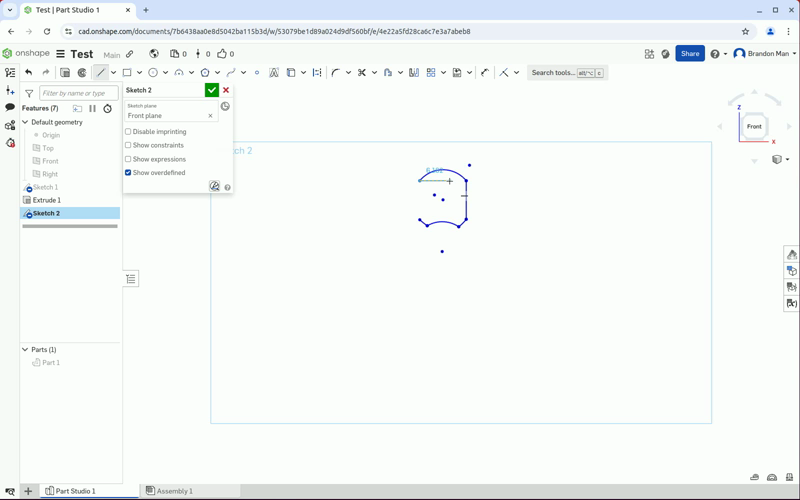
mouse_move(419, 219)
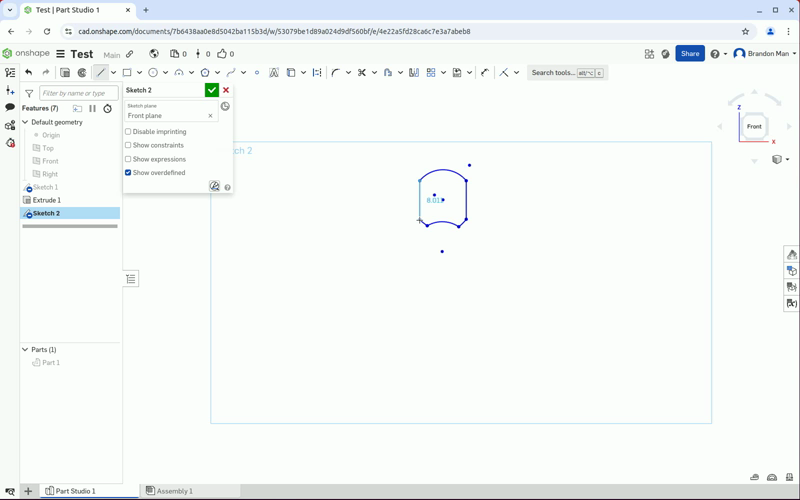
key_up(shift)
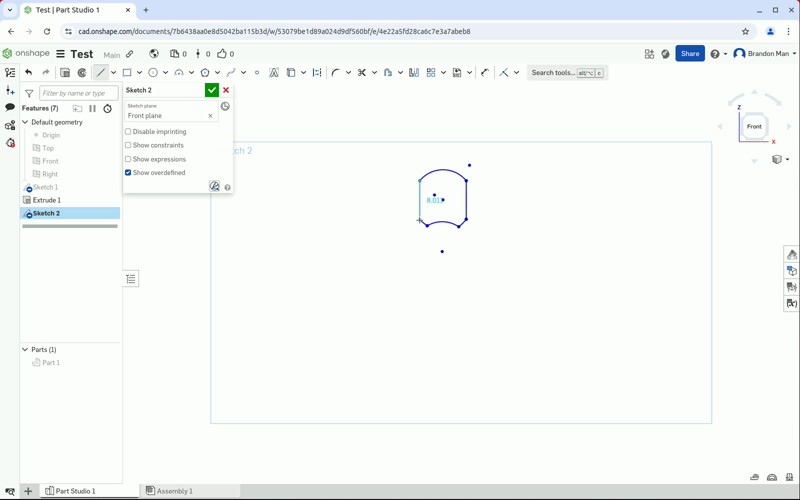
click(419, 219)
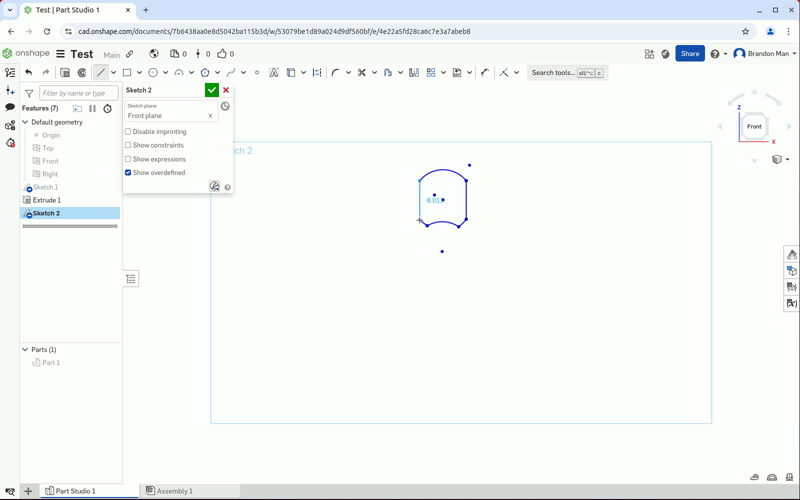
key(esc)
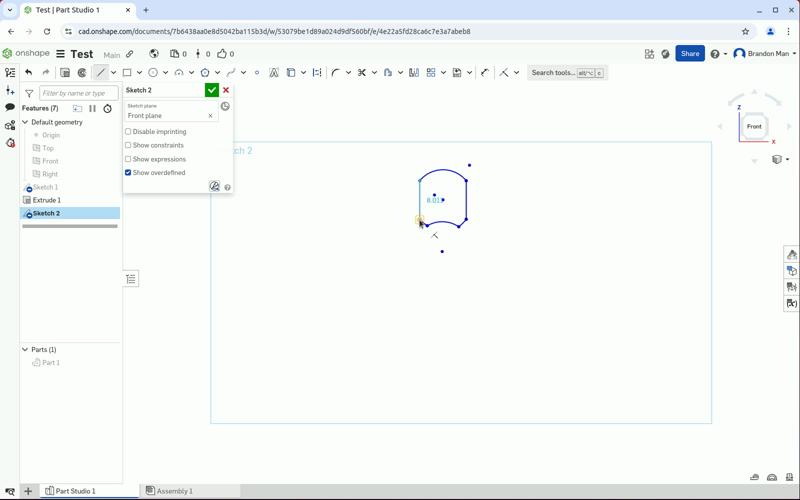
mouse_move(434, 188)
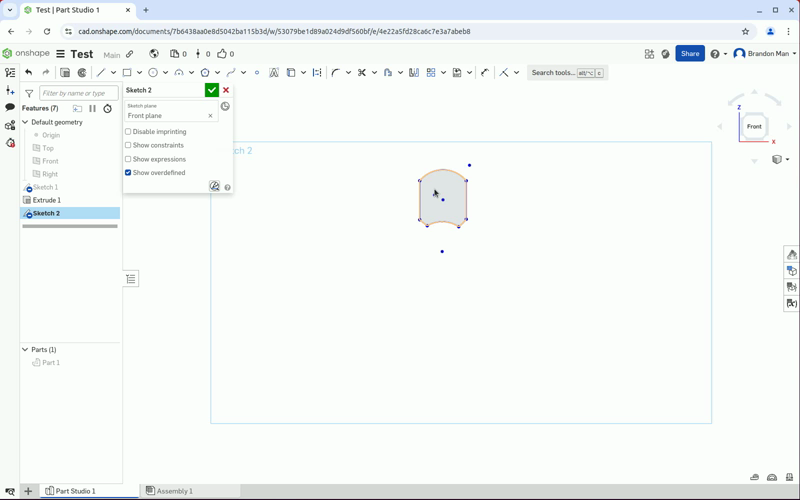
click(434, 188)
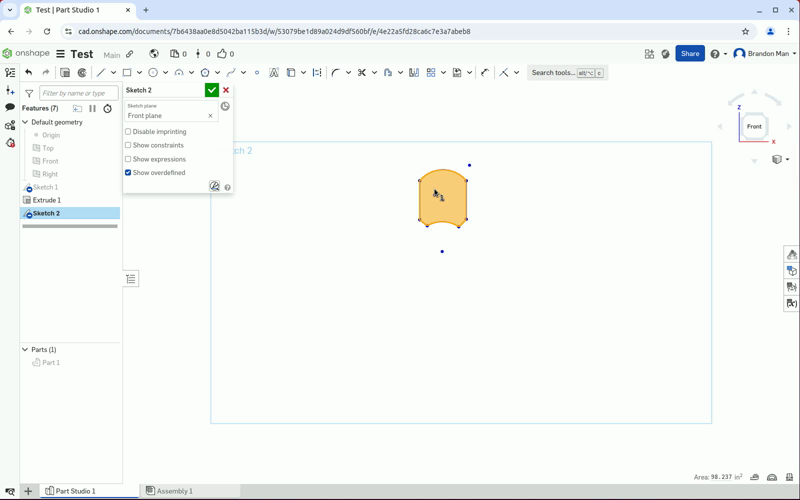
mouse_move(73, 352)
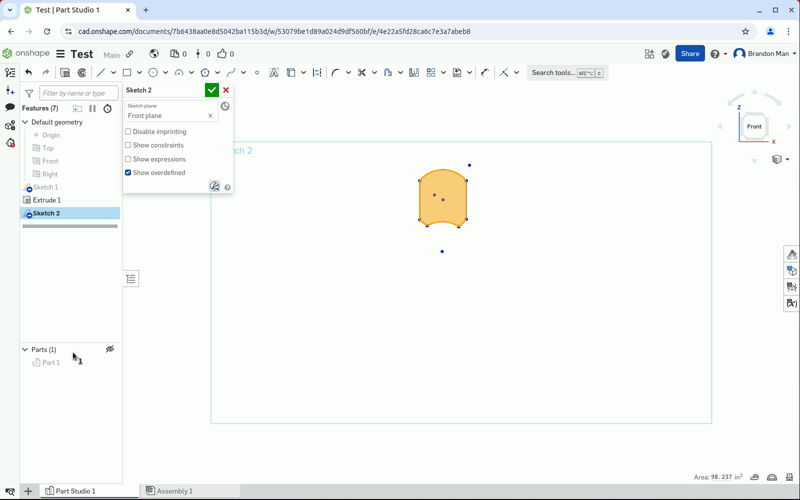
key(shift+y)
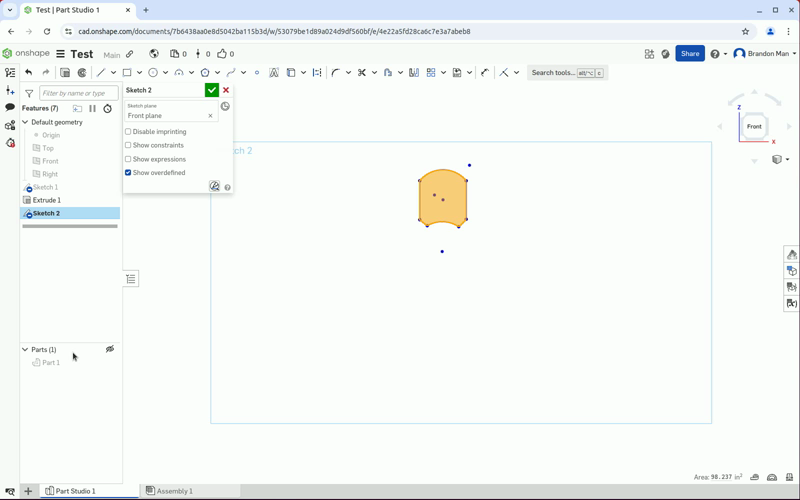
key(shift+e)
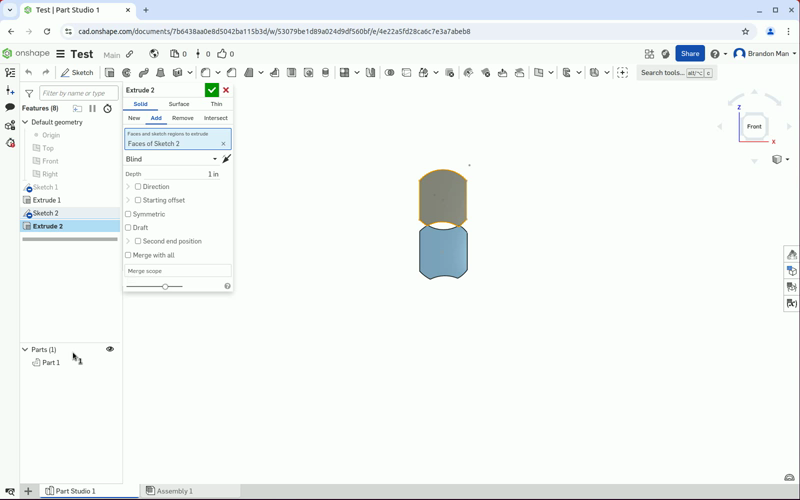
mouse_move(143, 106)
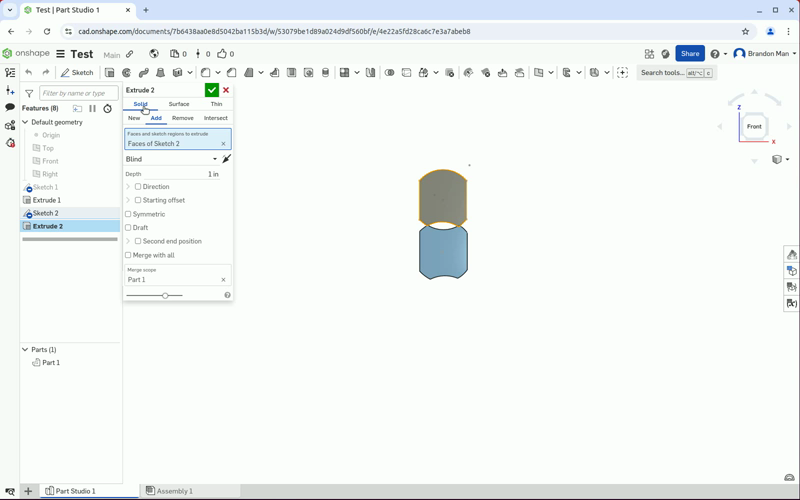
click(143, 106)
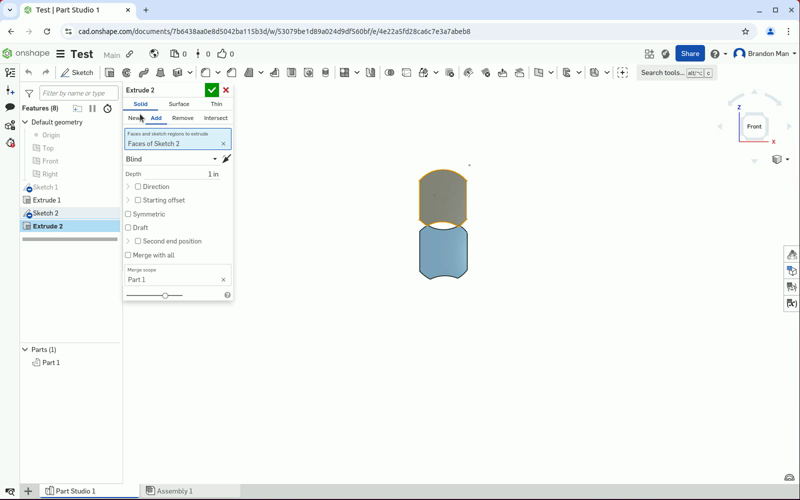
mouse_move(137, 120)
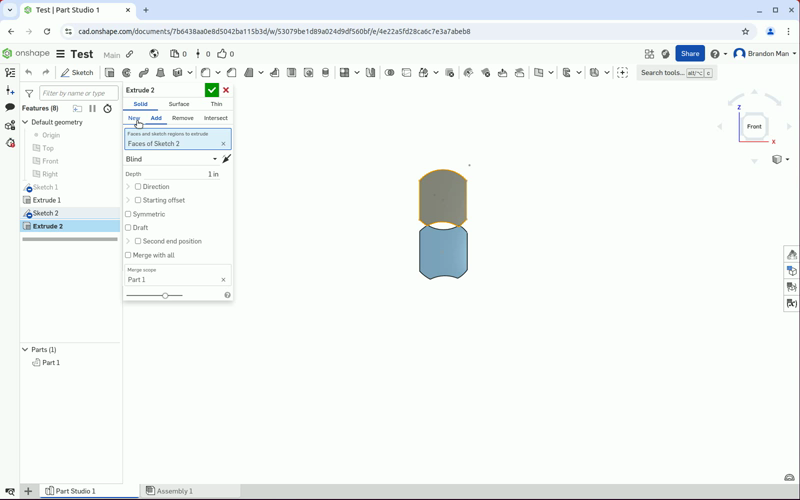
click(137, 120)
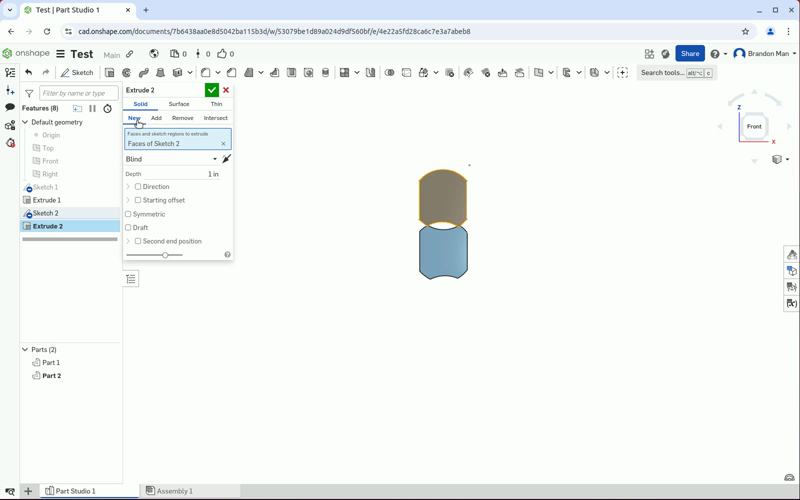
key(tab, 4)
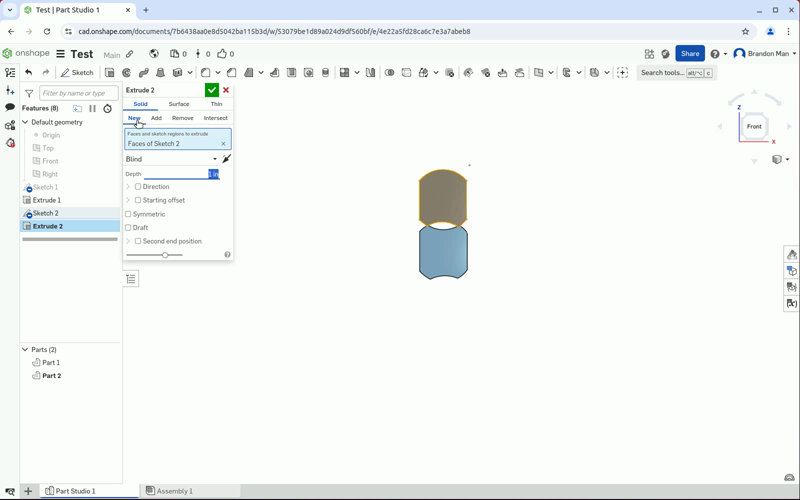
text(9.388)
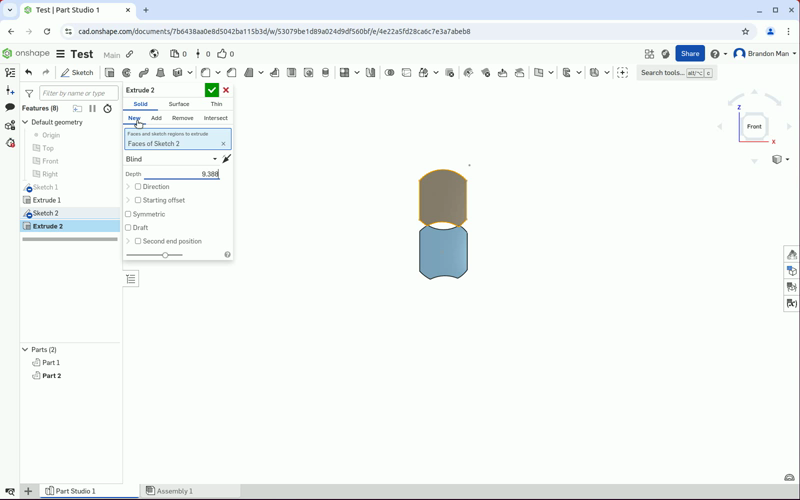
key(enter)
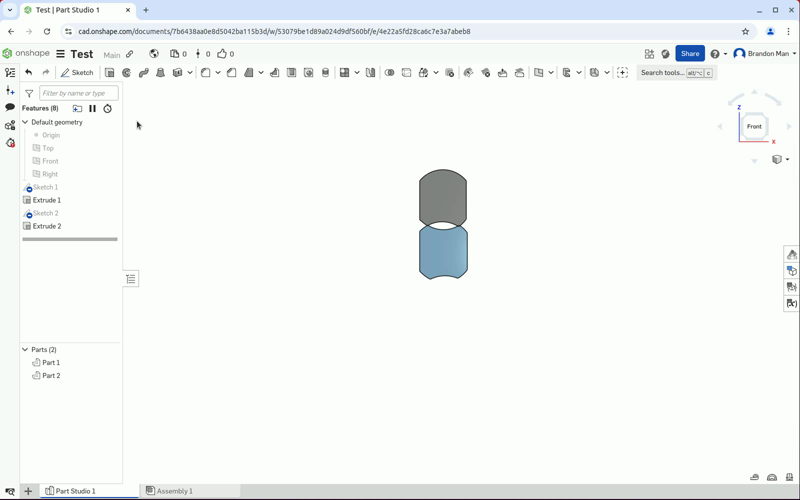
key(shift+h)
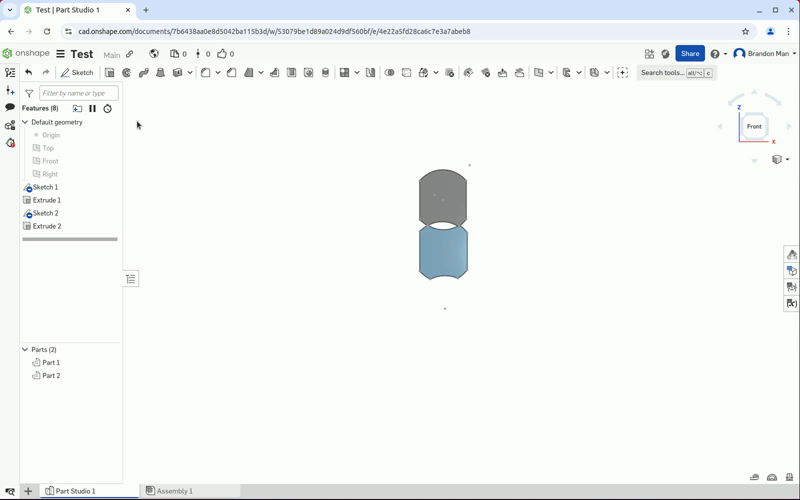
key(shift+h)
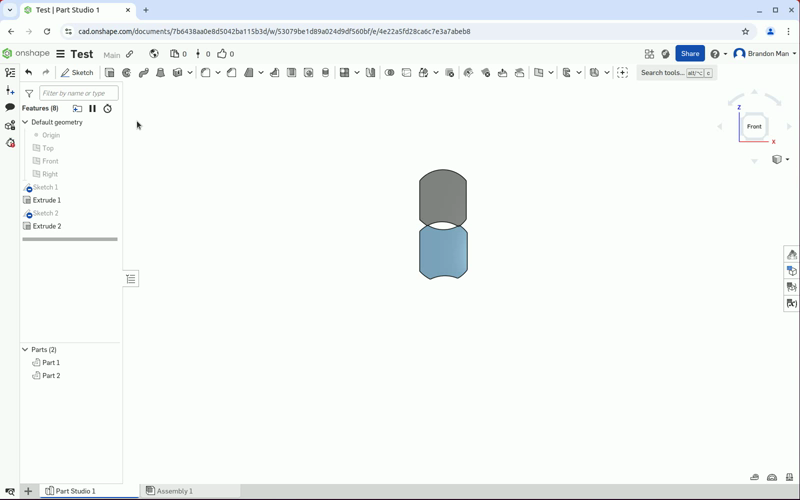
mouse_move(73, 189)
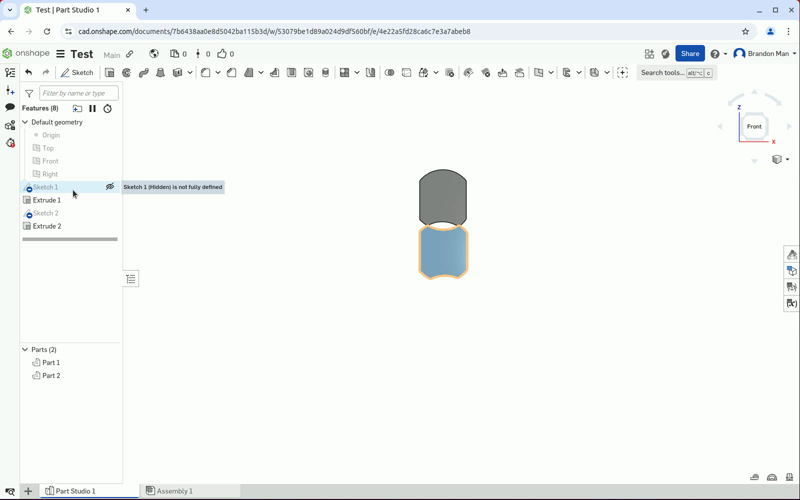
click(73, 189)
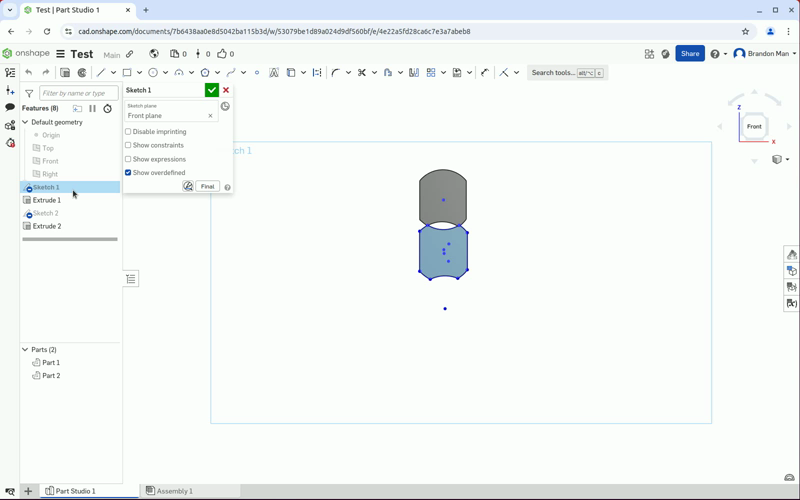
mouse_move(229, 92)
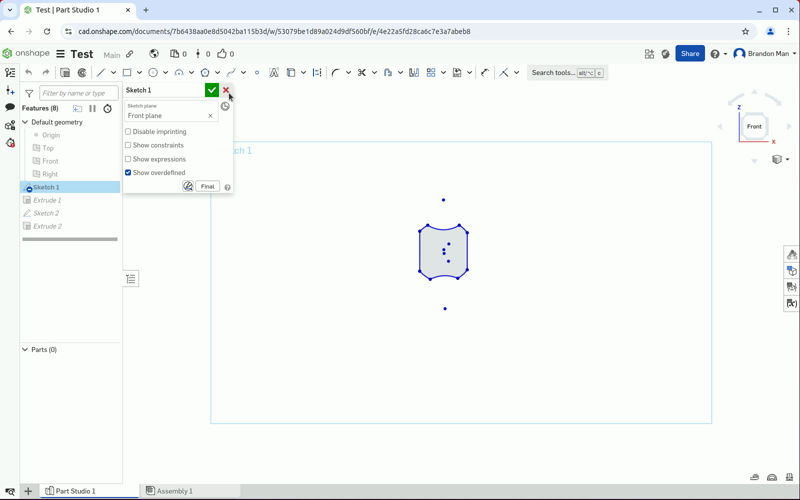
click(229, 92)
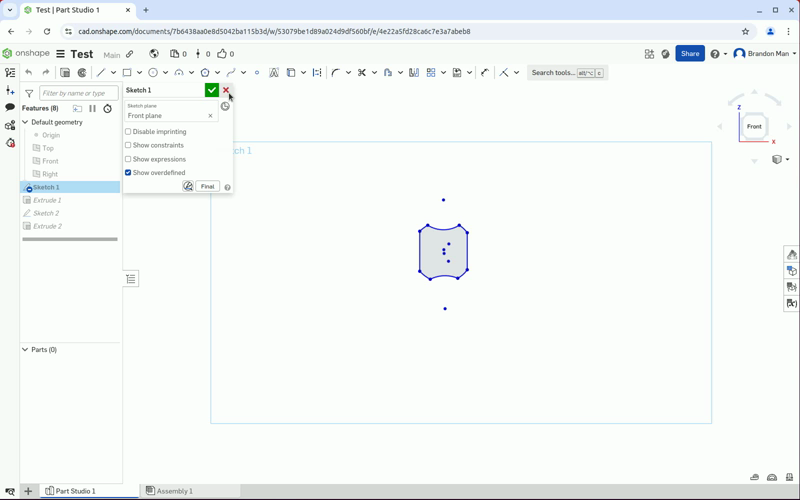
key(shift+s)
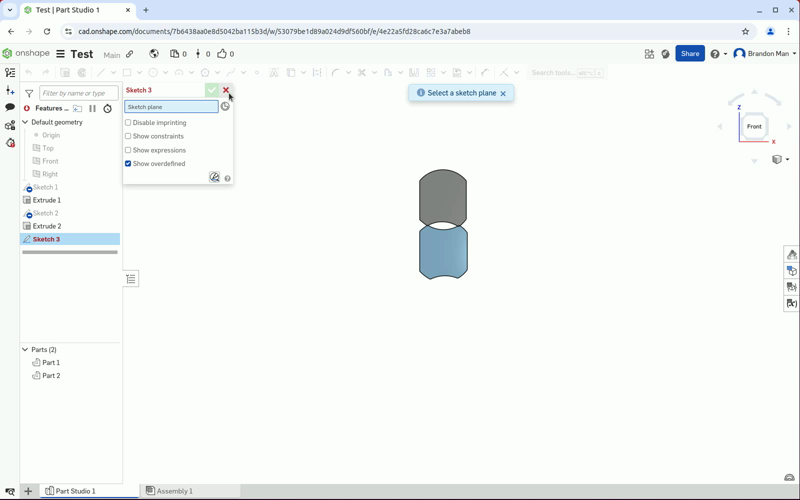
mouse_move(73, 163)
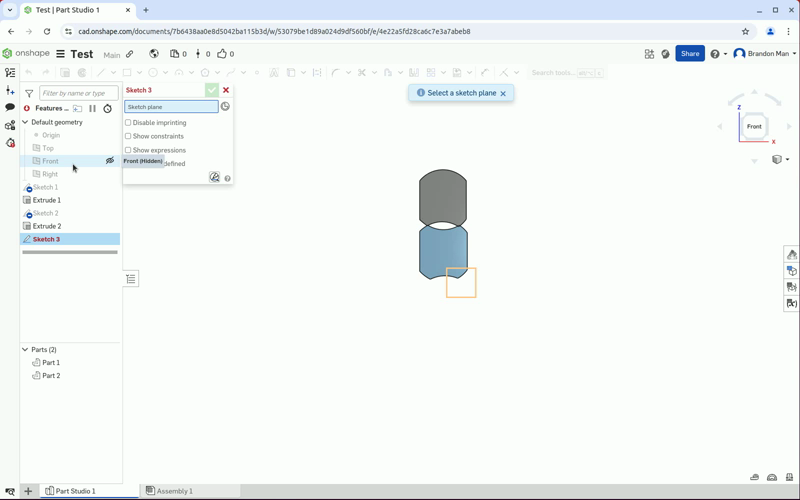
click(73, 163)
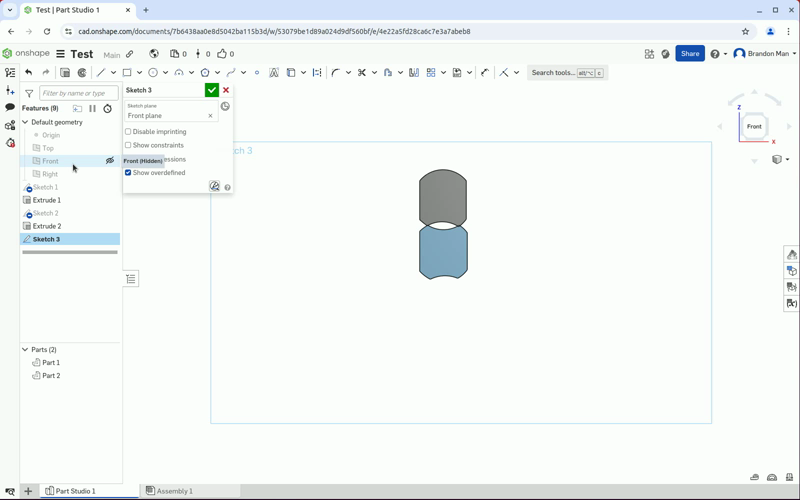
mouse_move(73, 352)
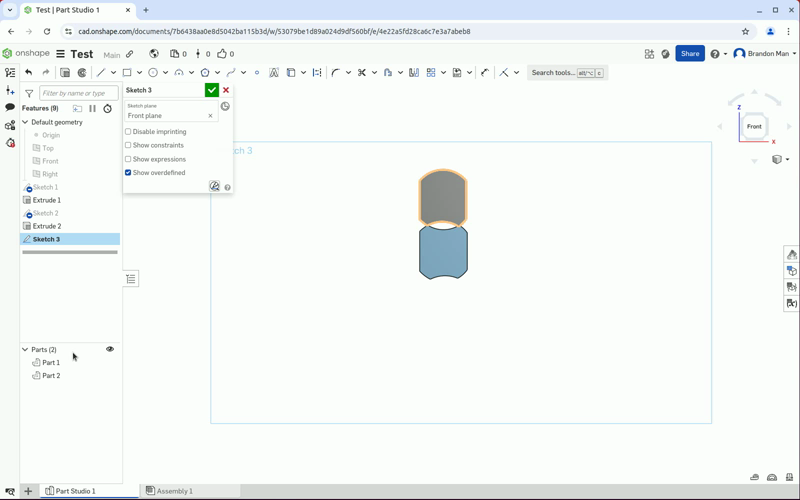
key(y)
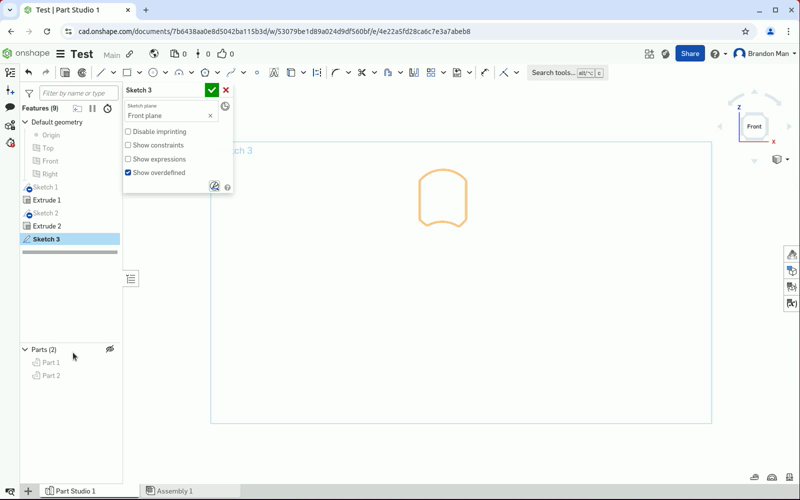
key(a)
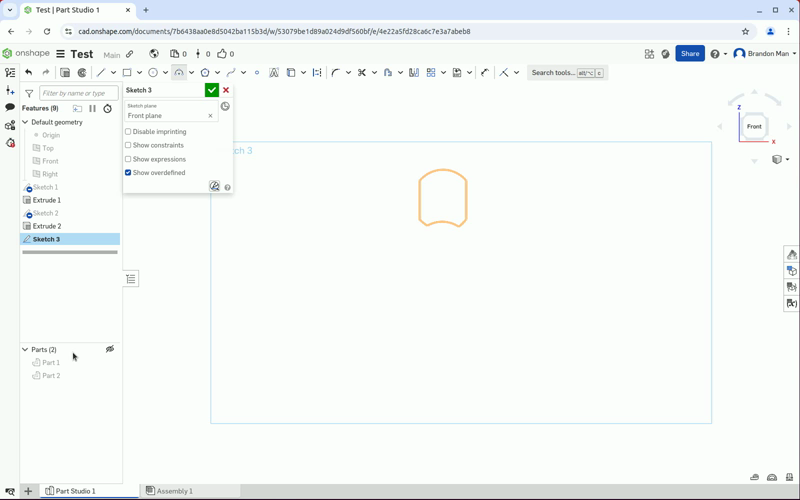
key_down(shift)
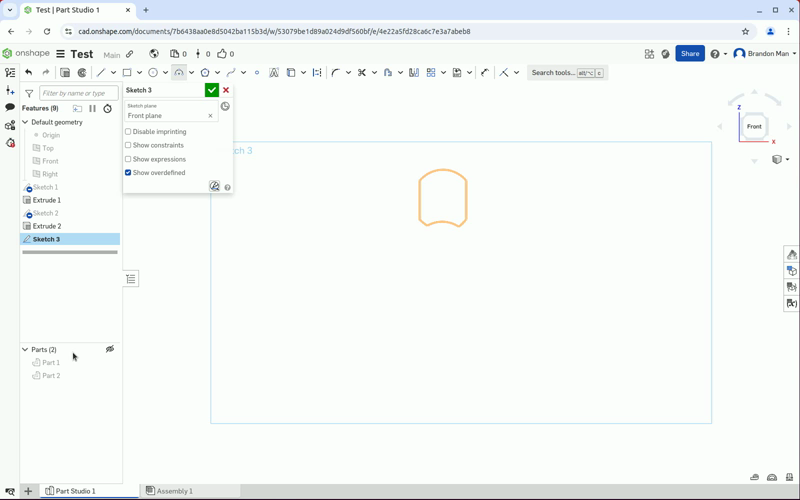
mouse_move(419, 330)
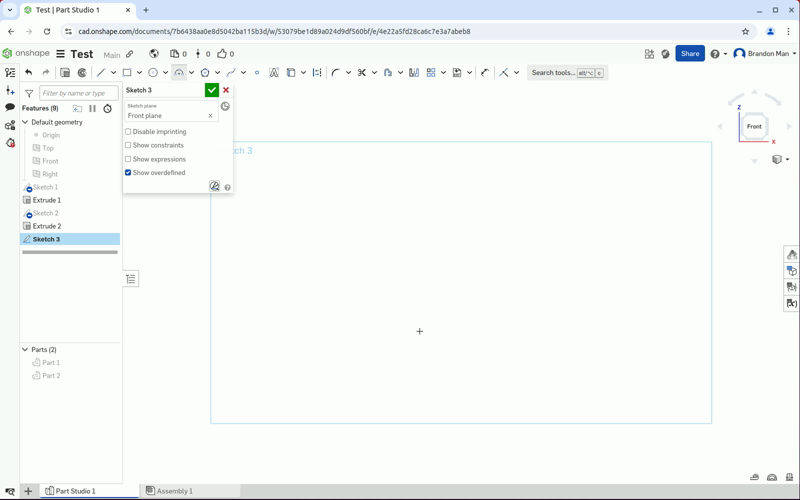
click(419, 330)
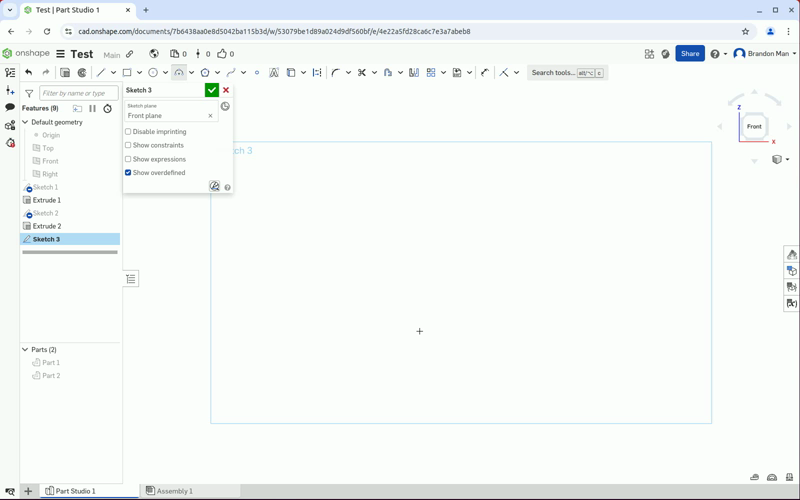
key_up(shift)
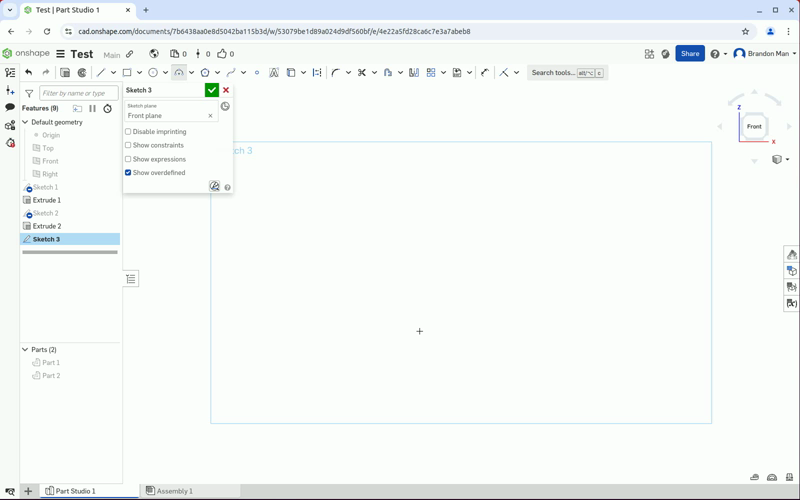
key_down(shift)
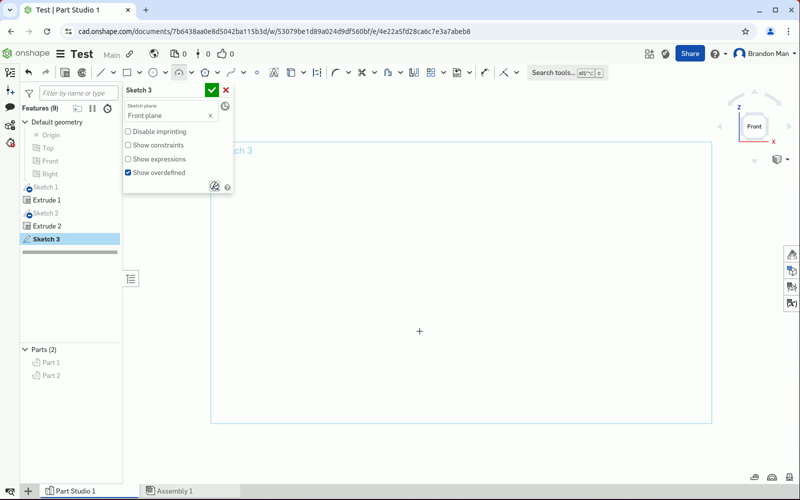
mouse_move(467, 333)
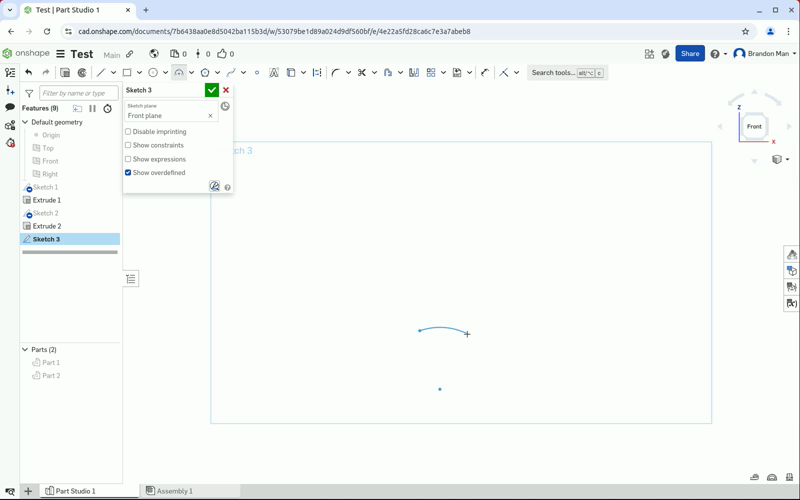
click(467, 333)
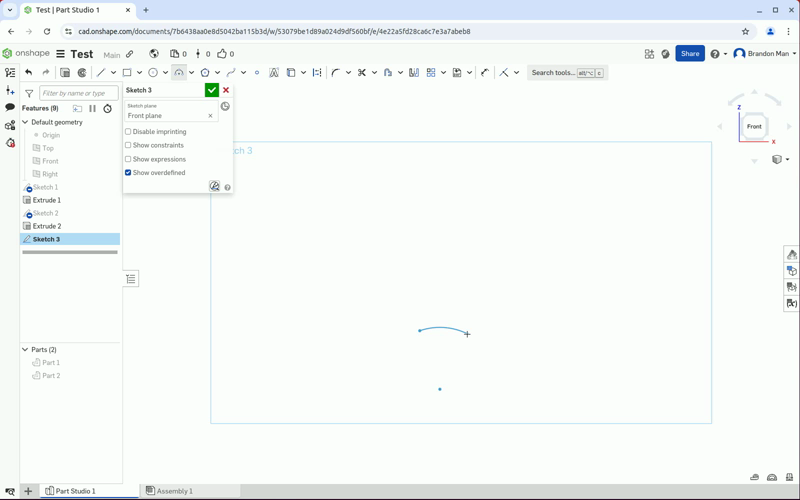
mouse_move(442, 342)
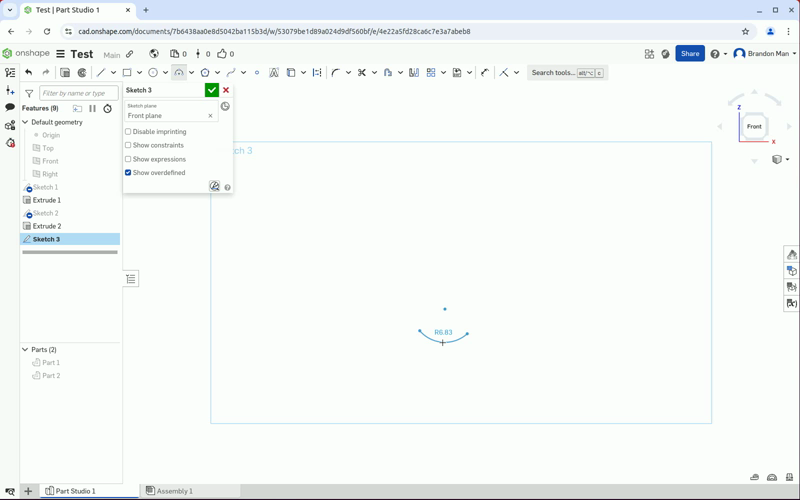
click(442, 342)
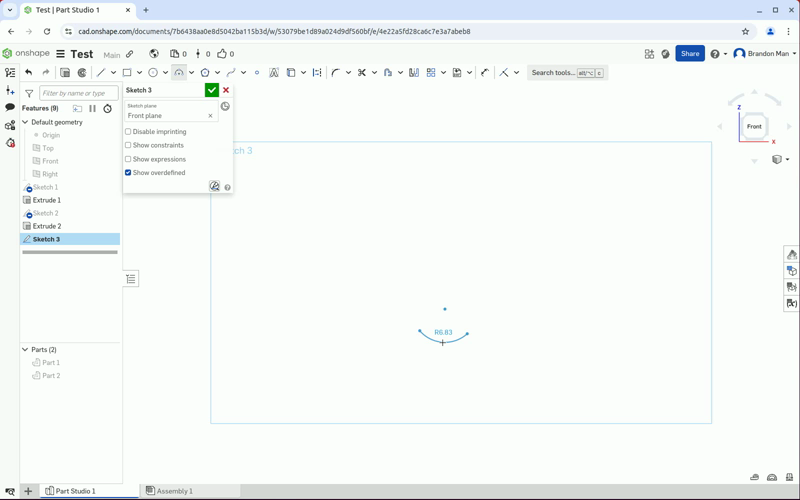
key_up(shift)
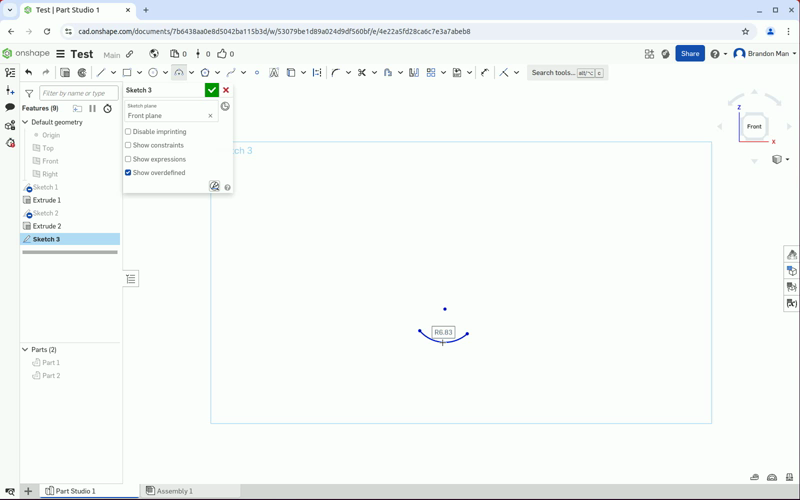
key(esc)
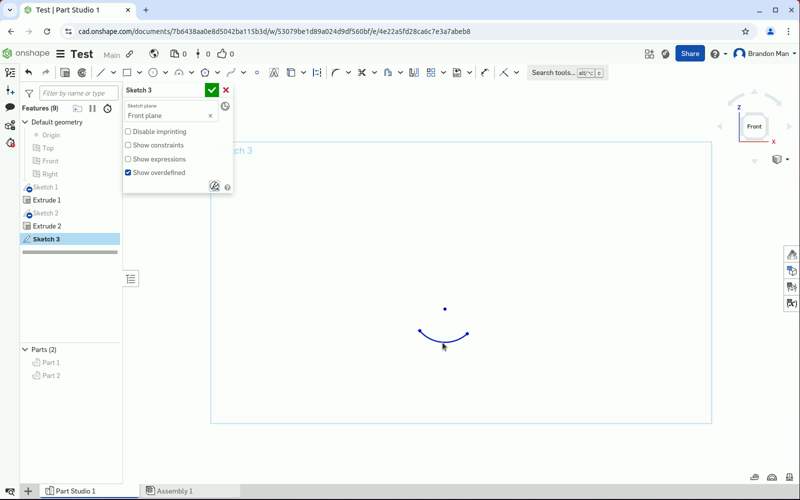
key(l)
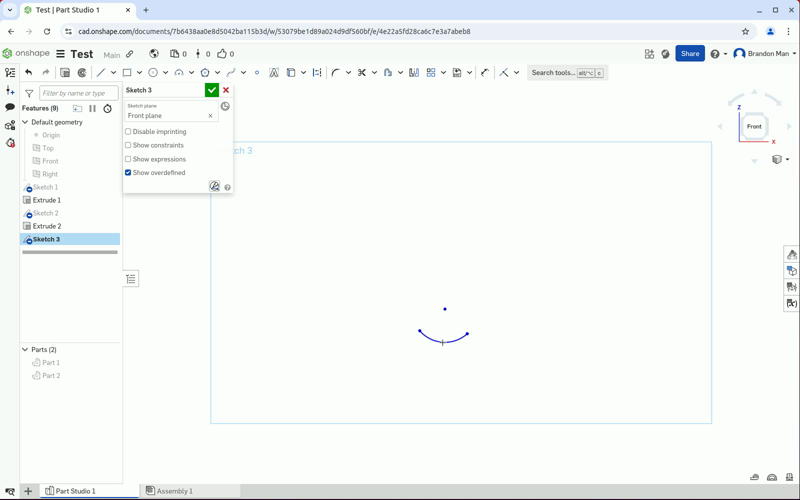
mouse_move(467, 333)
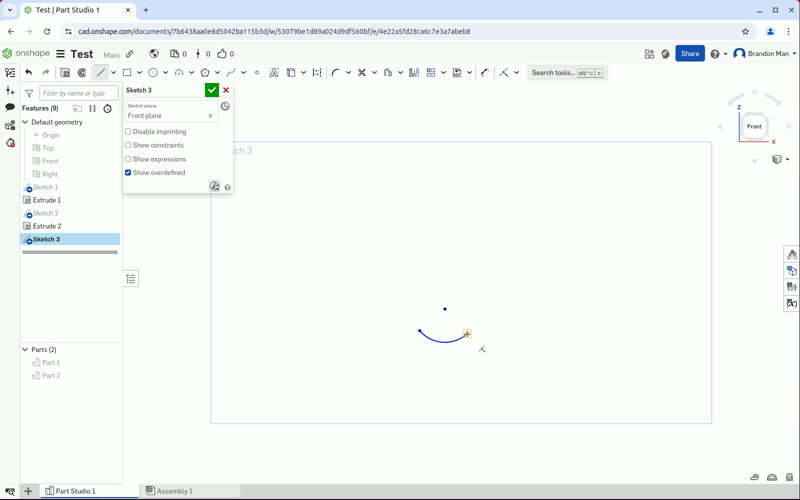
click(467, 333)
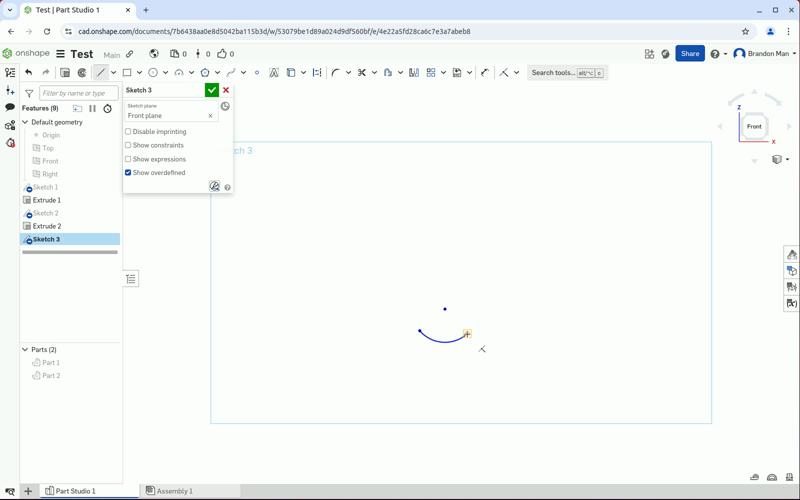
key_down(shift)
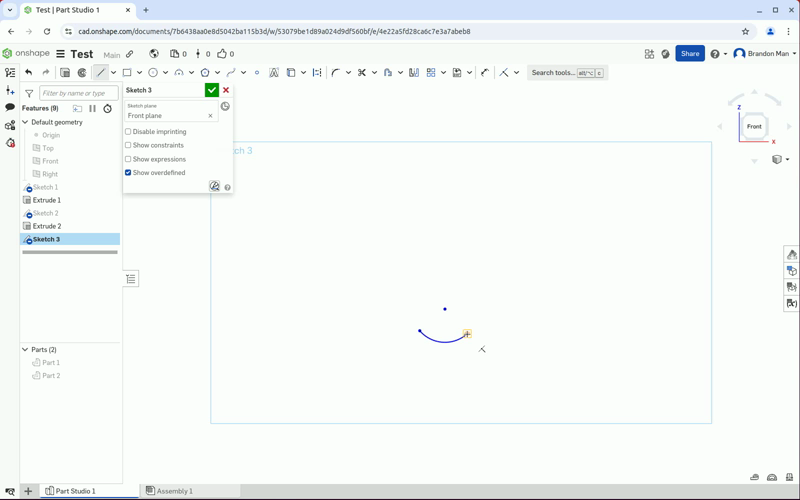
mouse_move(497, 333)
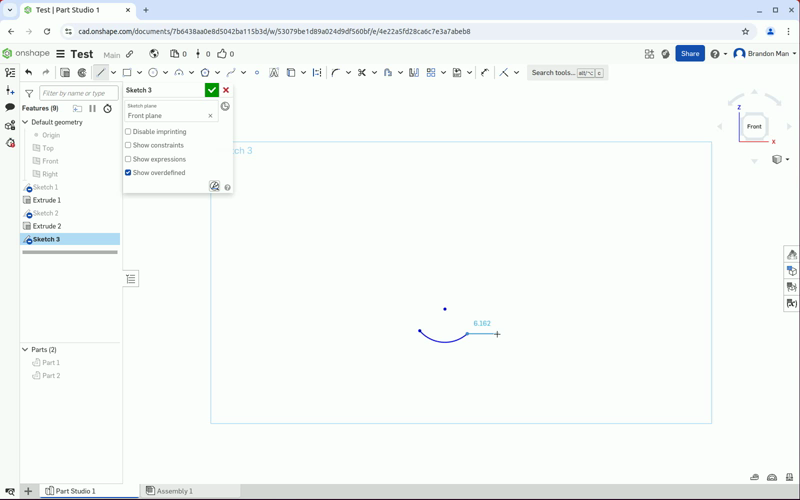
mouse_move(467, 283)
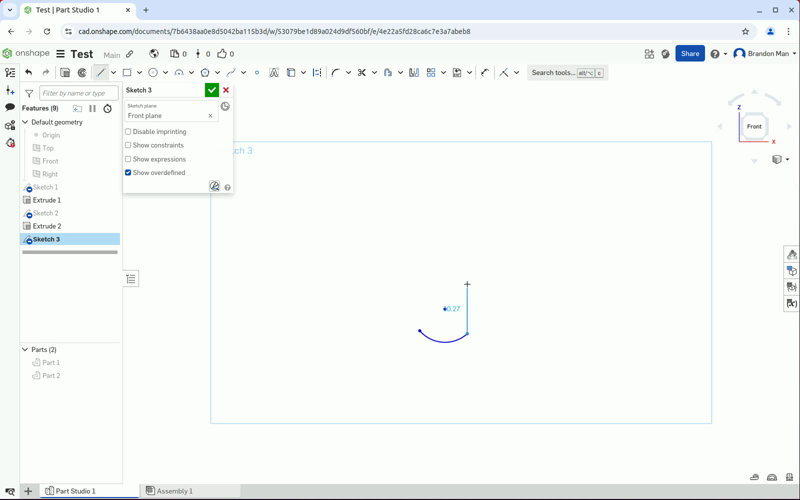
click(467, 283)
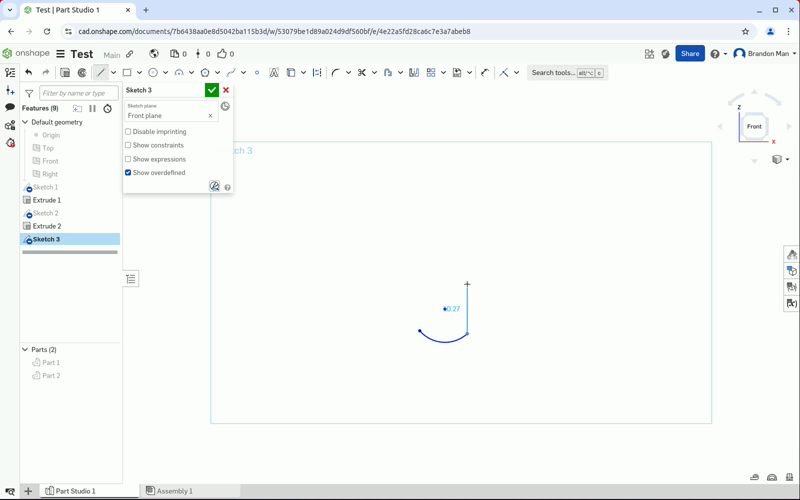
key_up(shift)
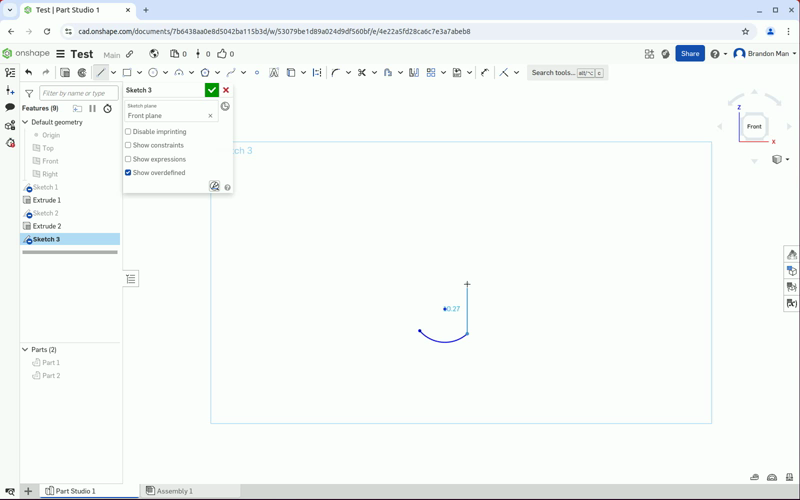
key(esc)
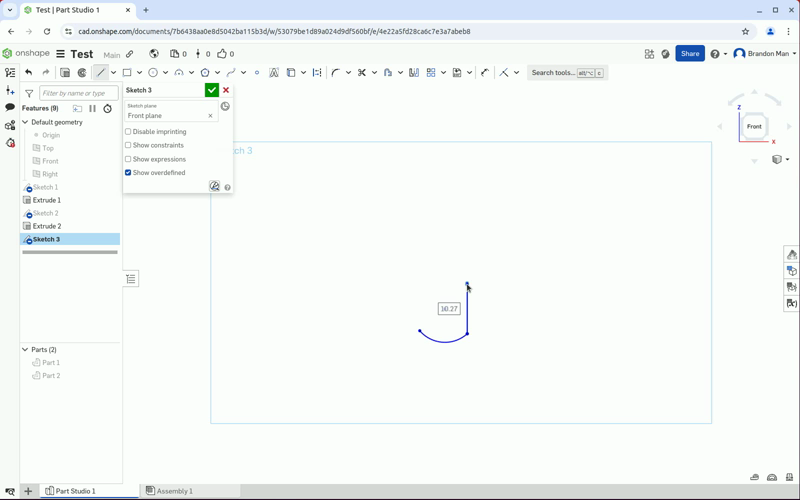
key(a)
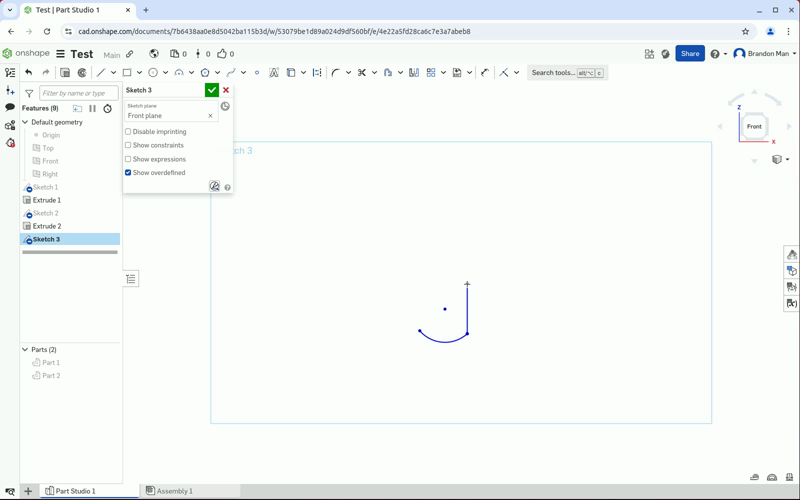
mouse_move(467, 283)
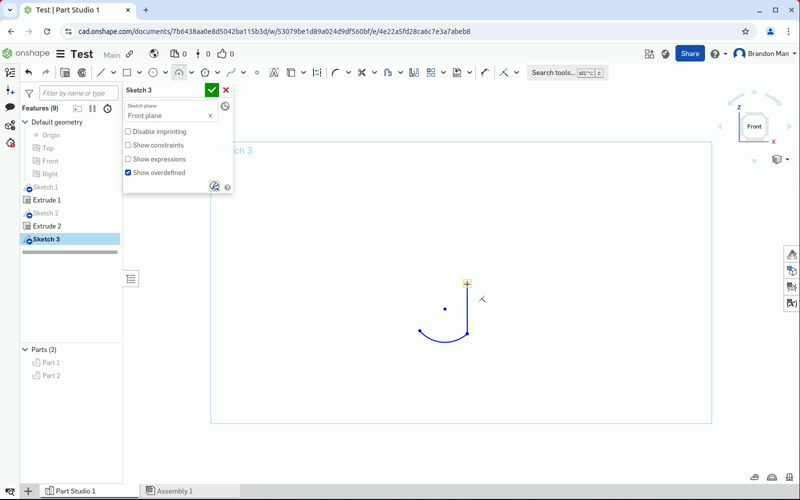
click(467, 283)
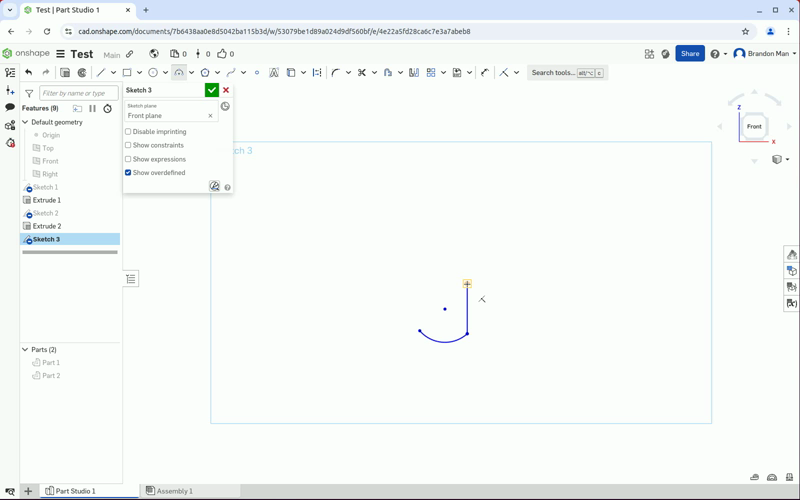
key_down(shift)
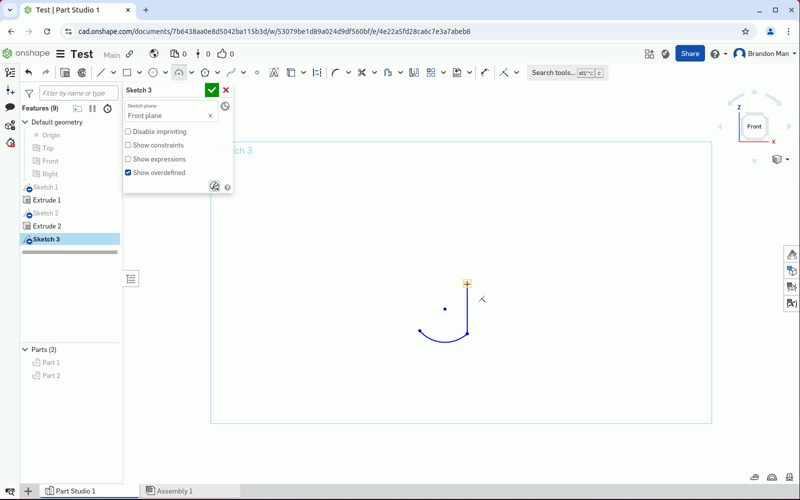
mouse_move(457, 277)
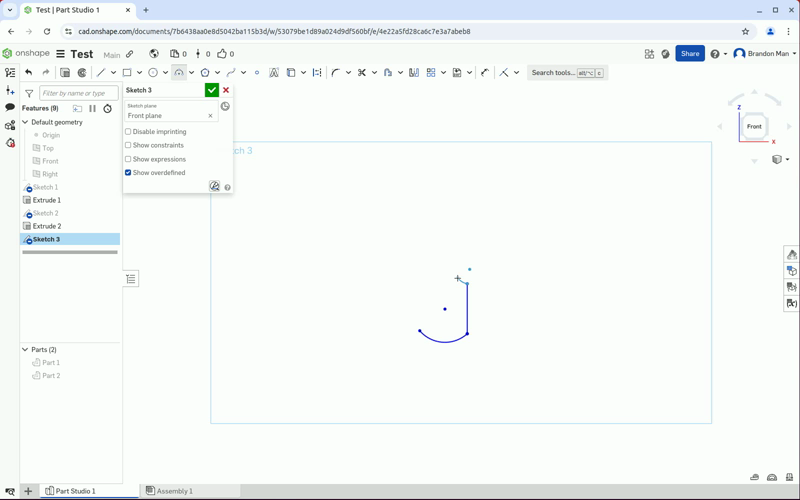
click(457, 277)
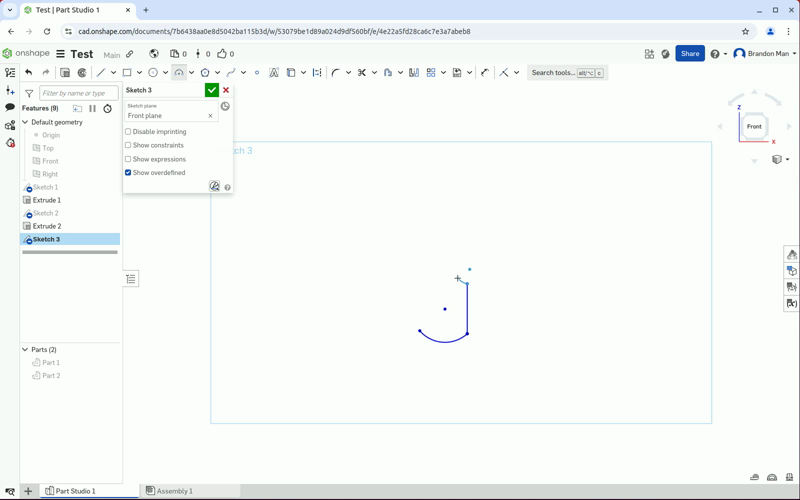
mouse_move(462, 280)
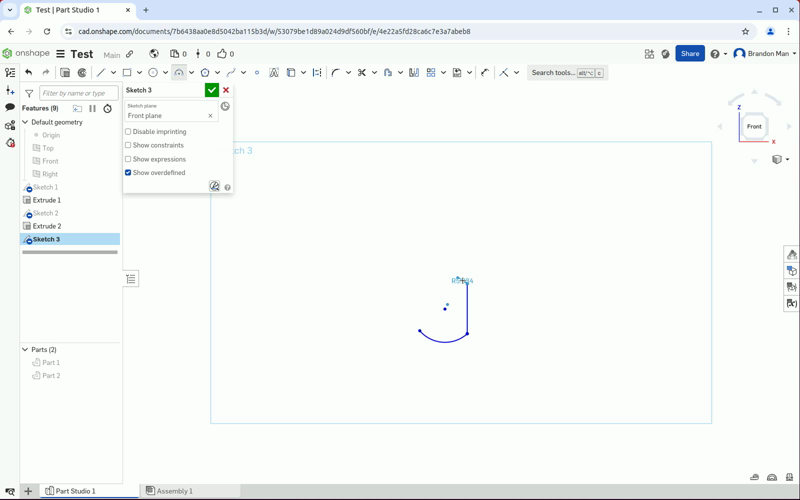
click(462, 280)
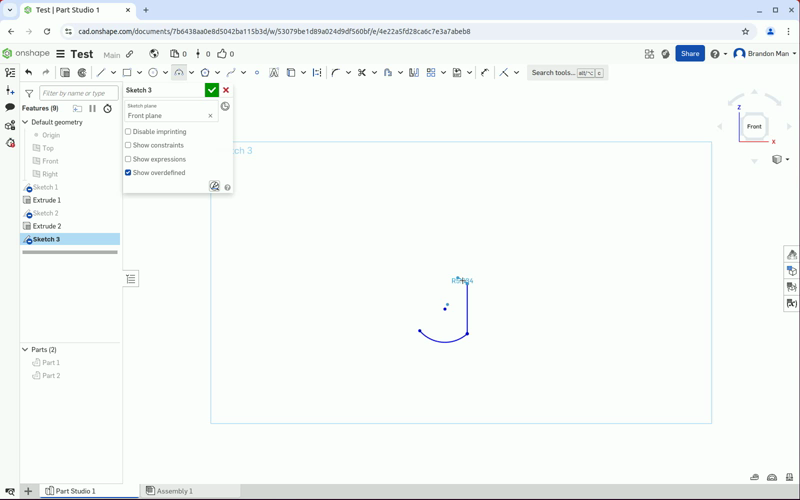
key_up(shift)
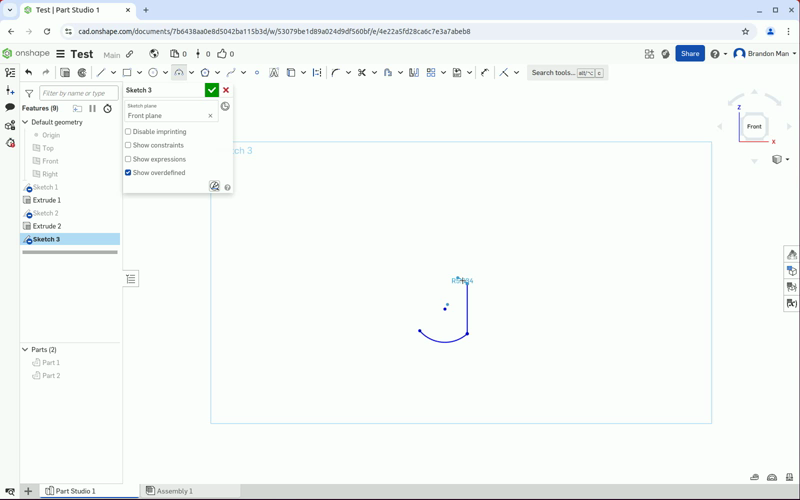
mouse_move(457, 277)
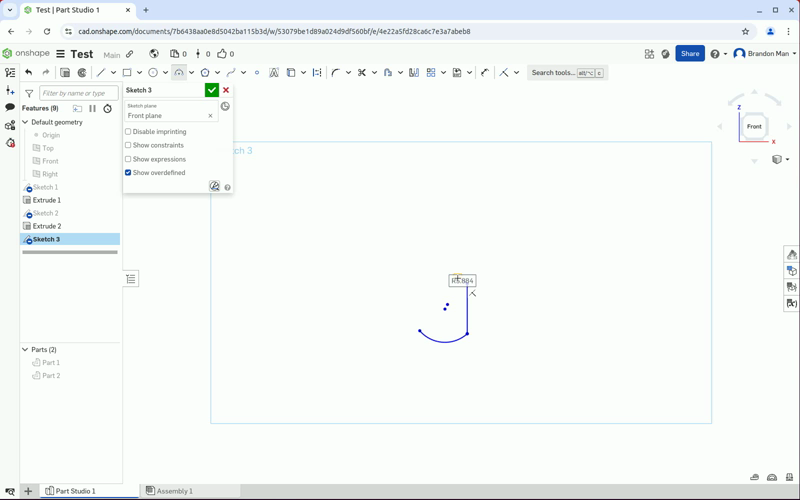
click(457, 277)
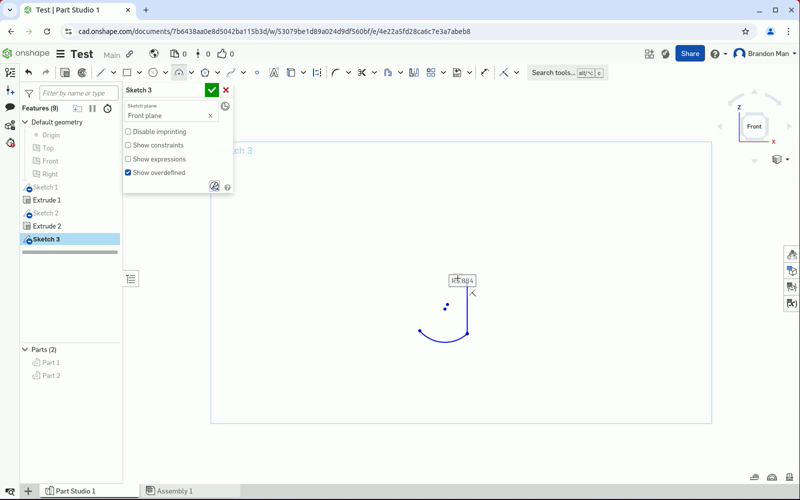
key_down(shift)
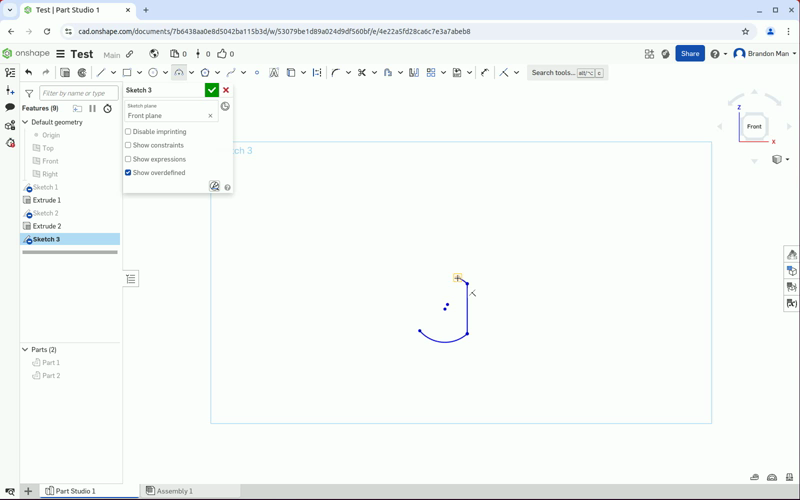
mouse_move(430, 278)
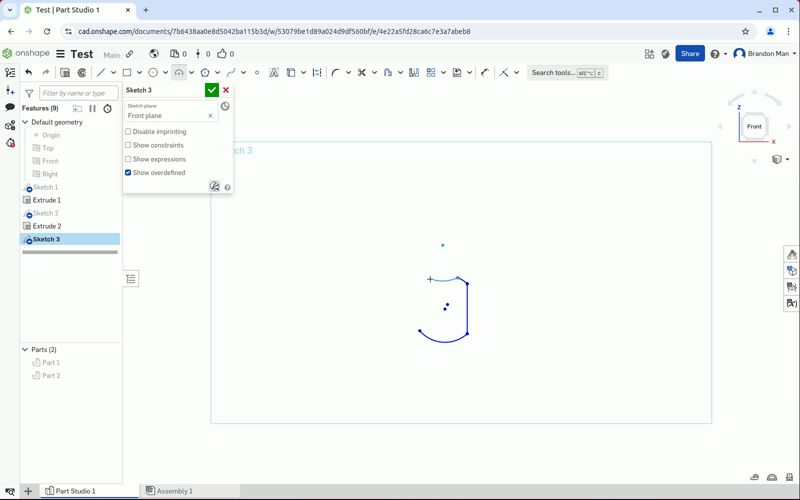
click(430, 278)
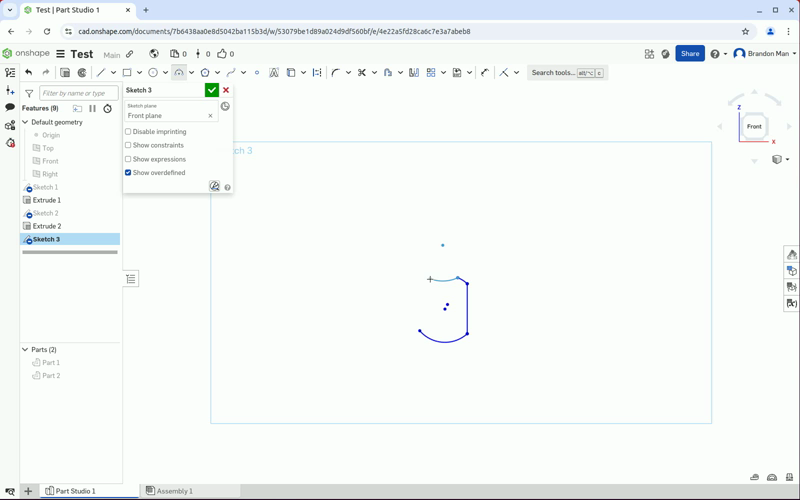
mouse_move(444, 281)
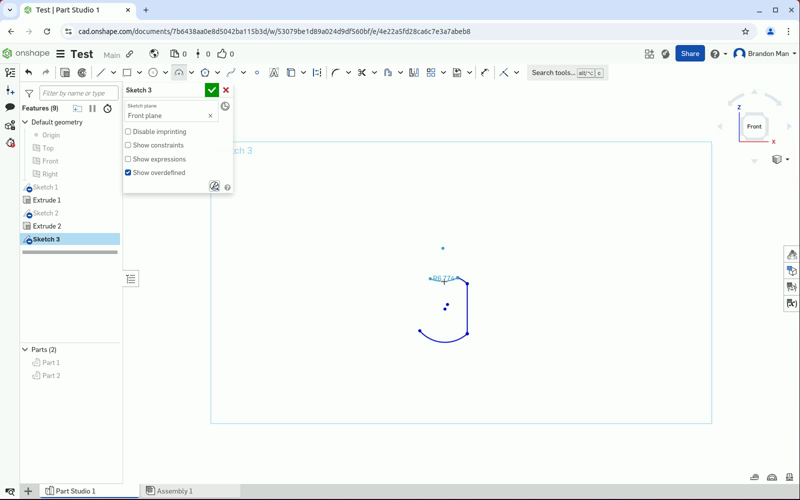
click(444, 281)
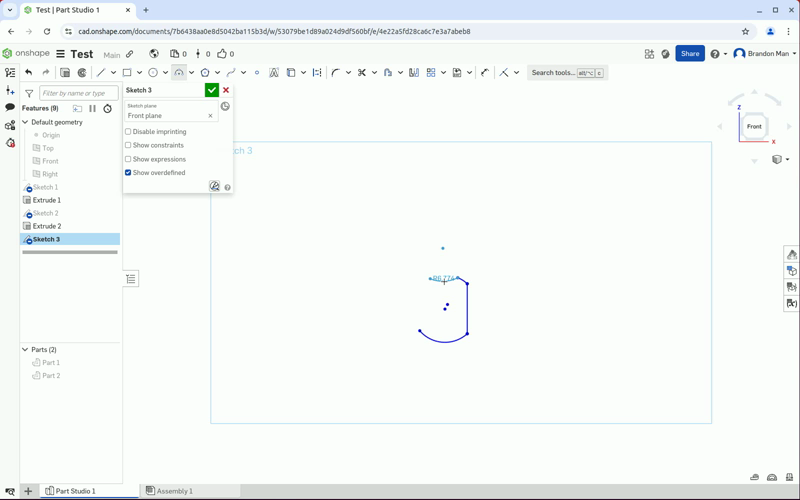
key_up(shift)
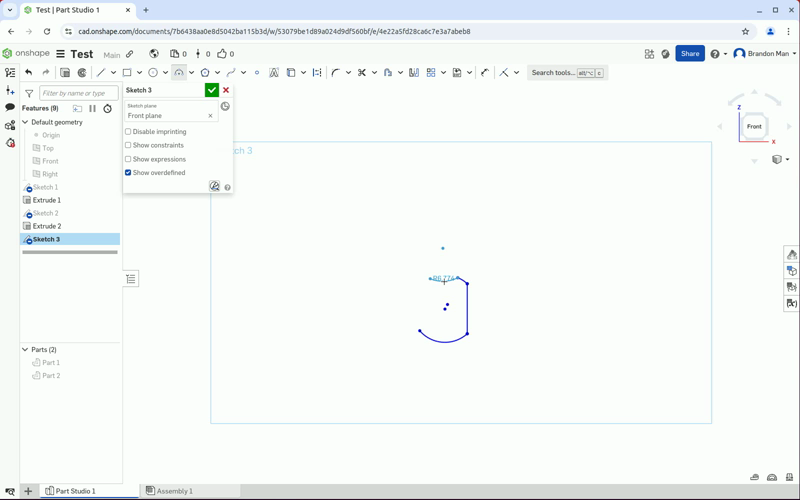
mouse_move(430, 278)
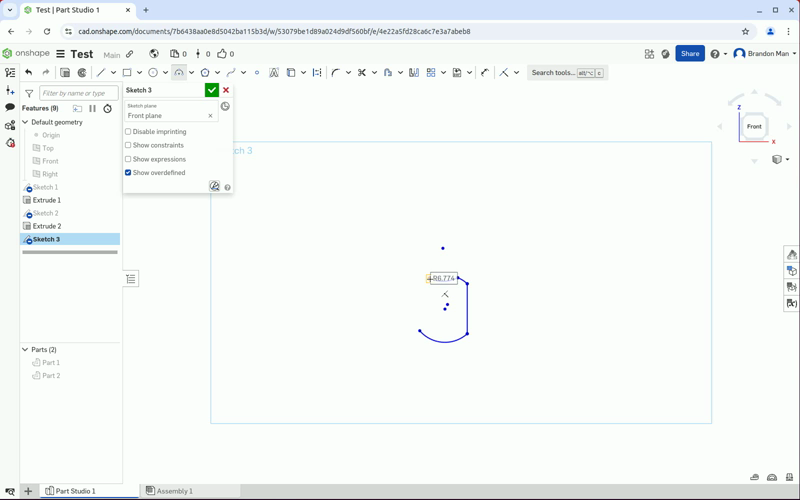
click(430, 278)
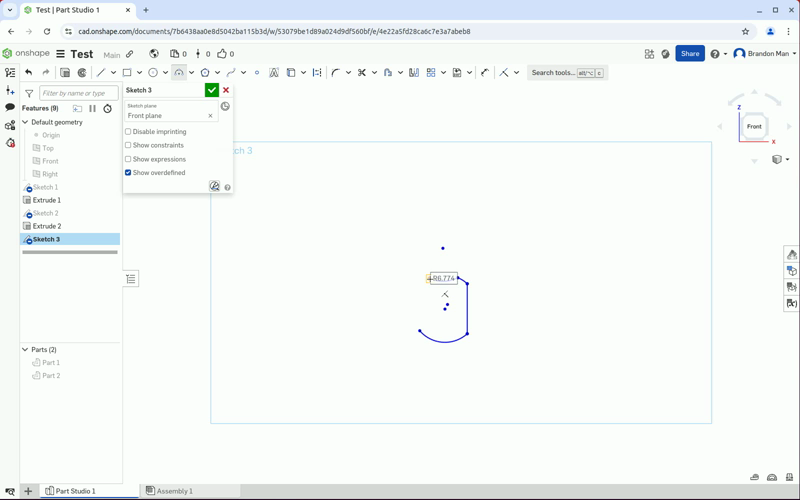
key_down(shift)
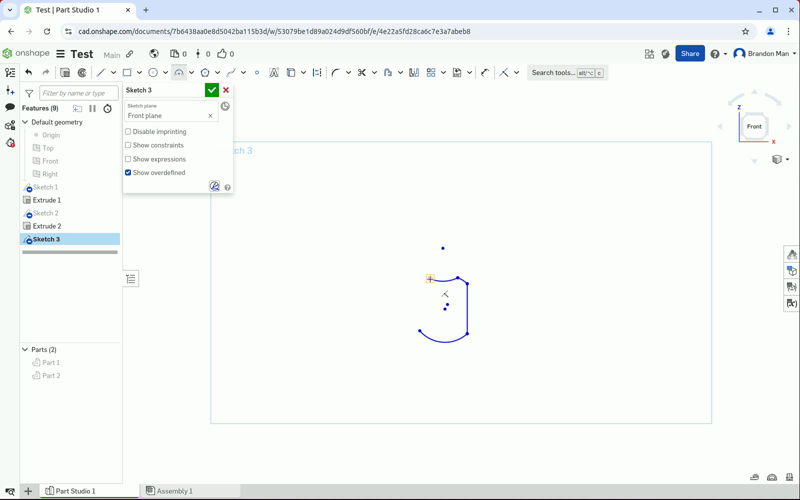
mouse_move(419, 286)
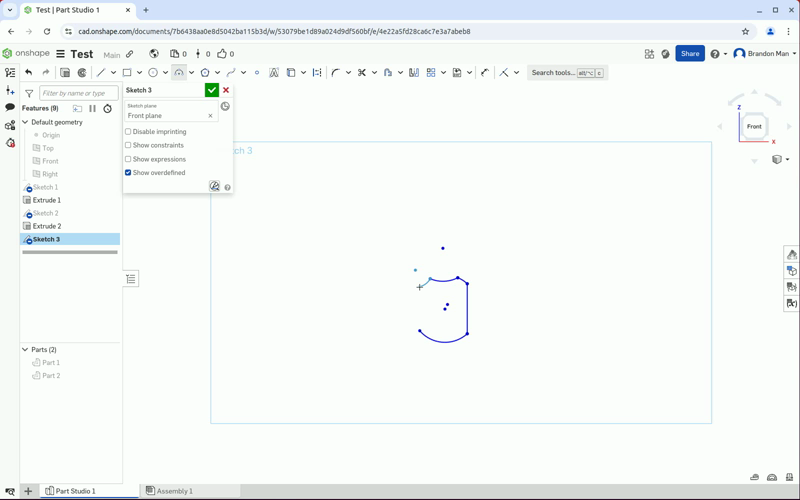
click(419, 286)
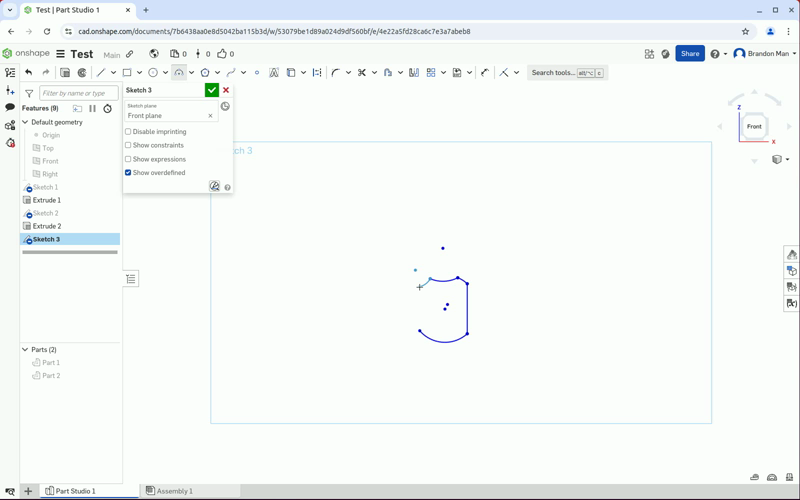
mouse_move(424, 282)
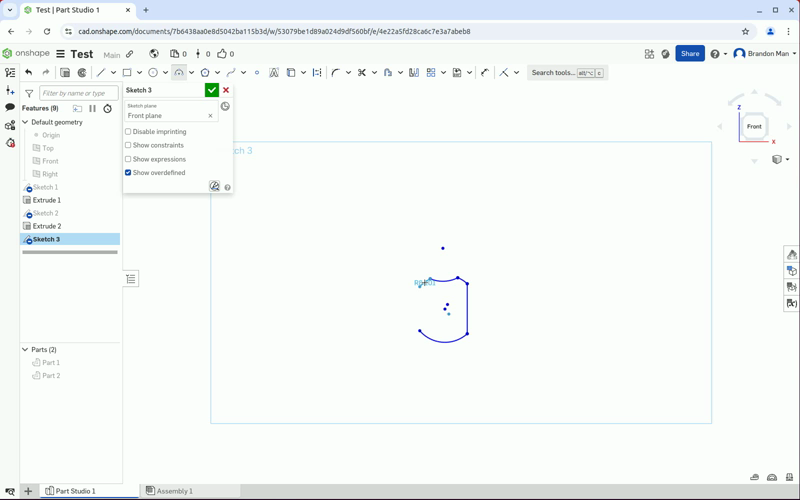
click(424, 282)
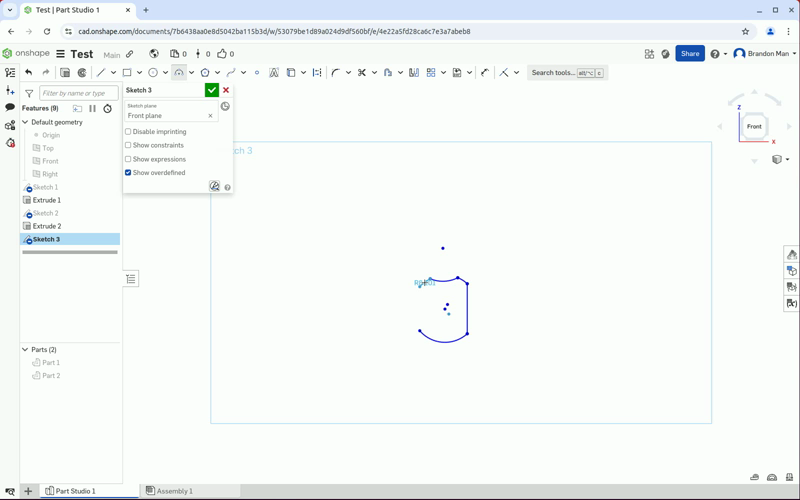
key_up(shift)
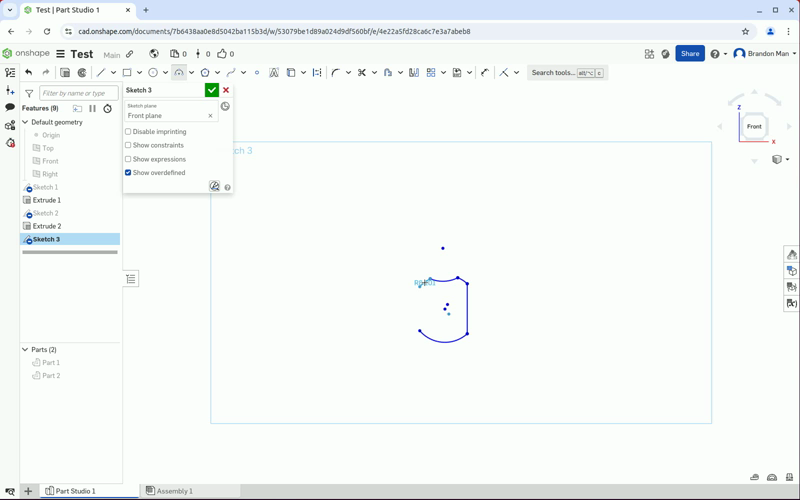
key(esc)
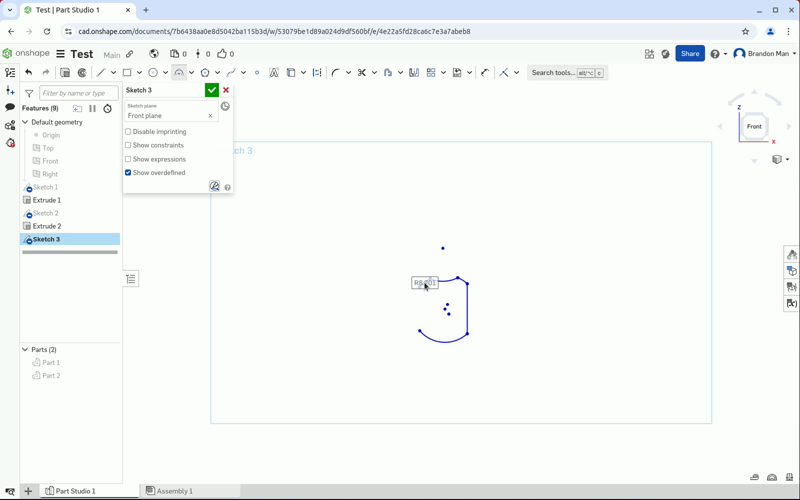
key(l)
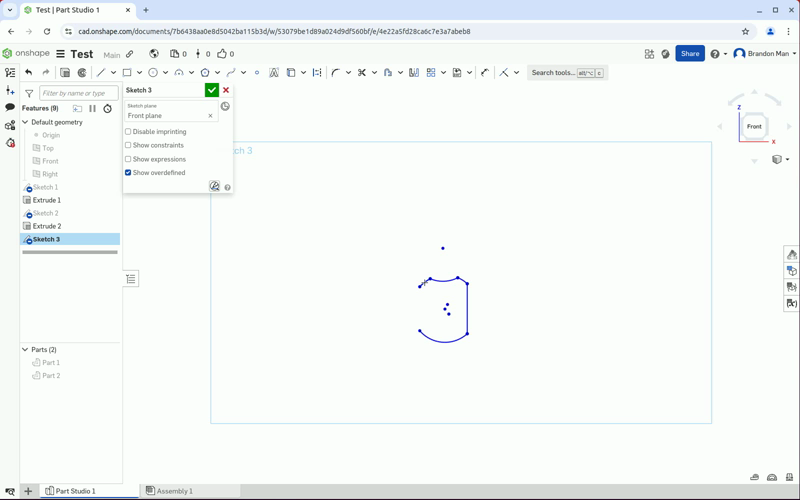
mouse_move(419, 286)
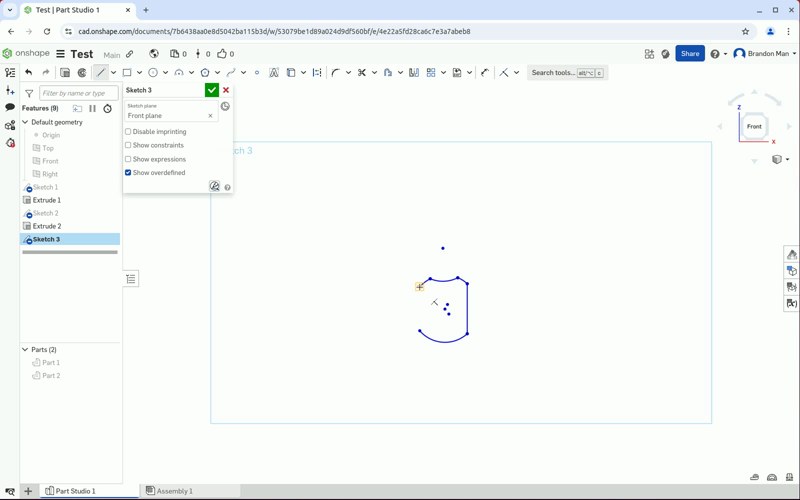
click(419, 286)
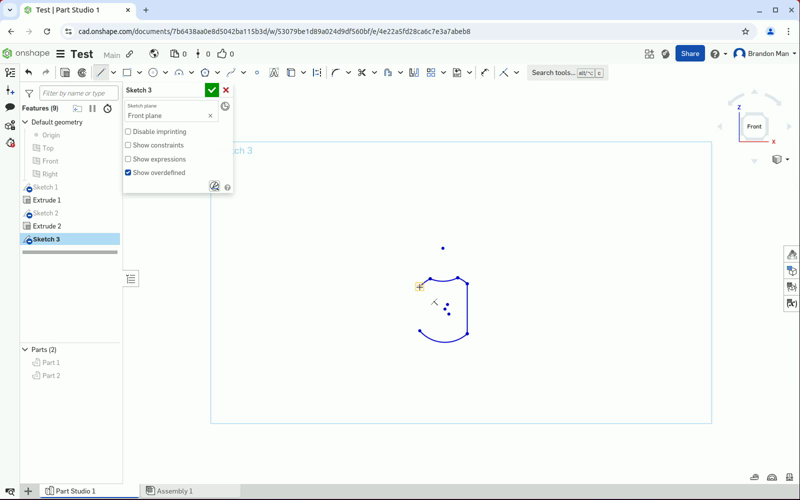
mouse_move(449, 286)
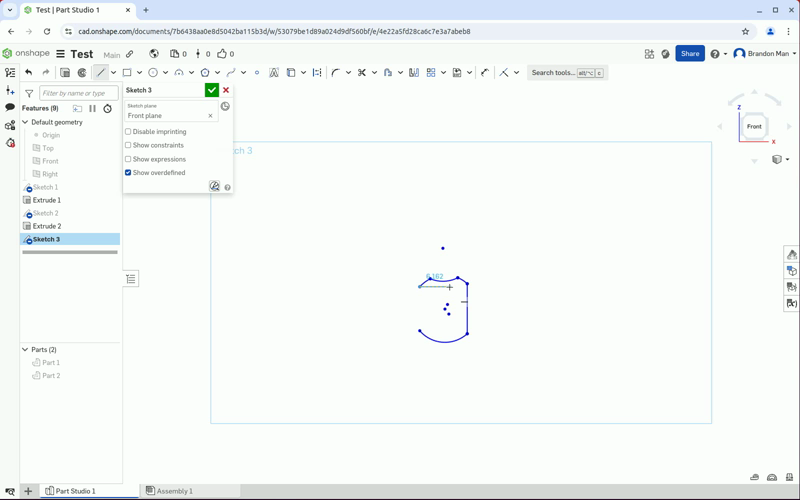
key_down(shift)
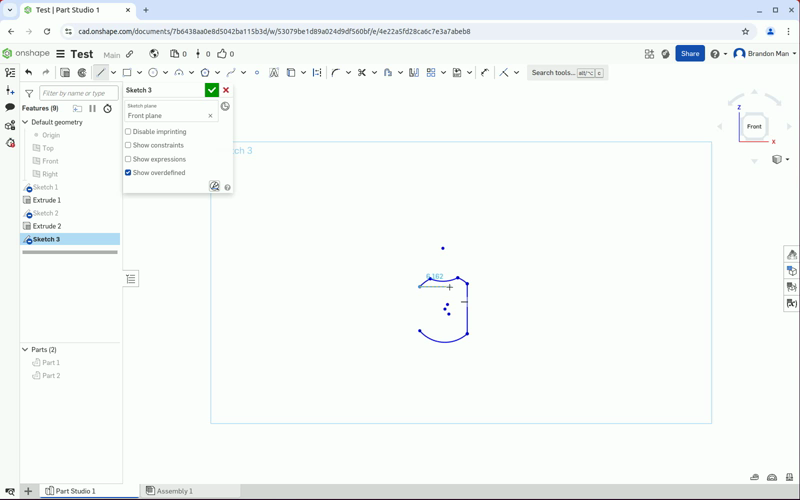
mouse_move(419, 330)
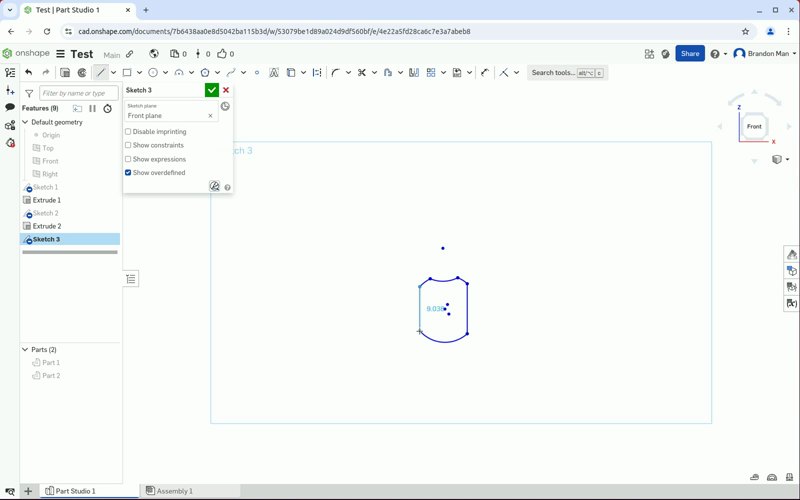
key_up(shift)
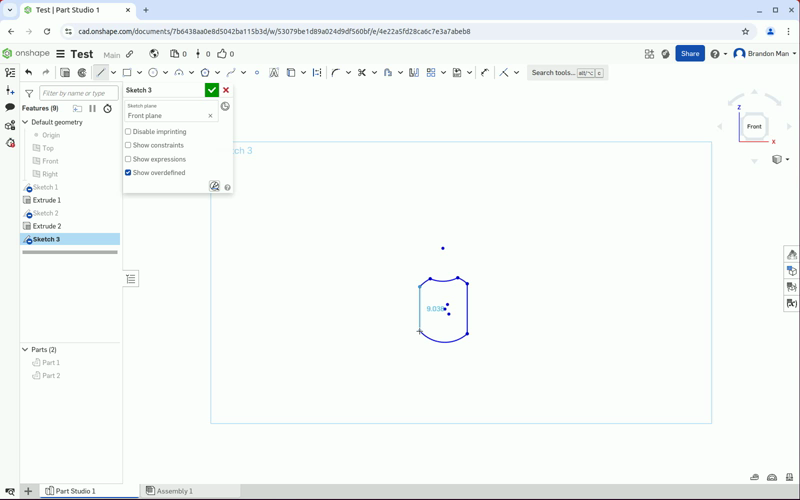
click(419, 330)
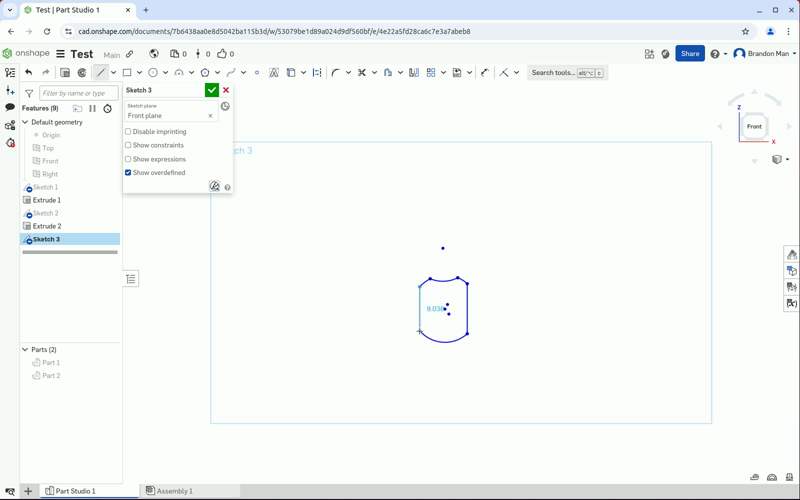
key(esc)
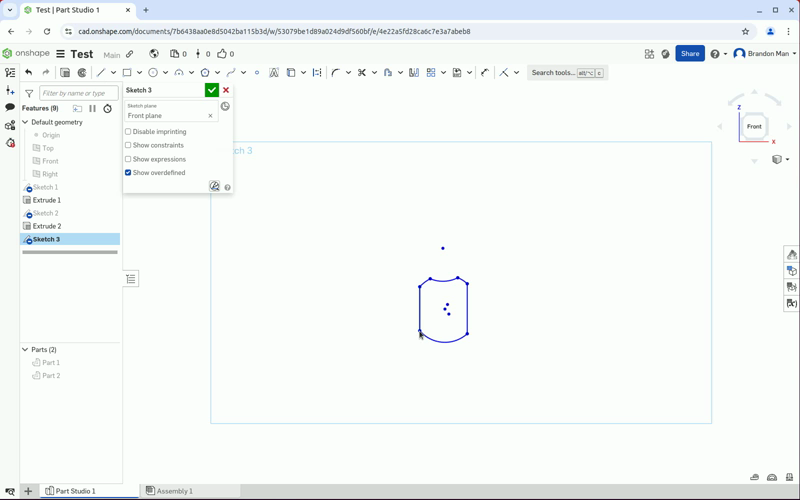
mouse_move(434, 312)
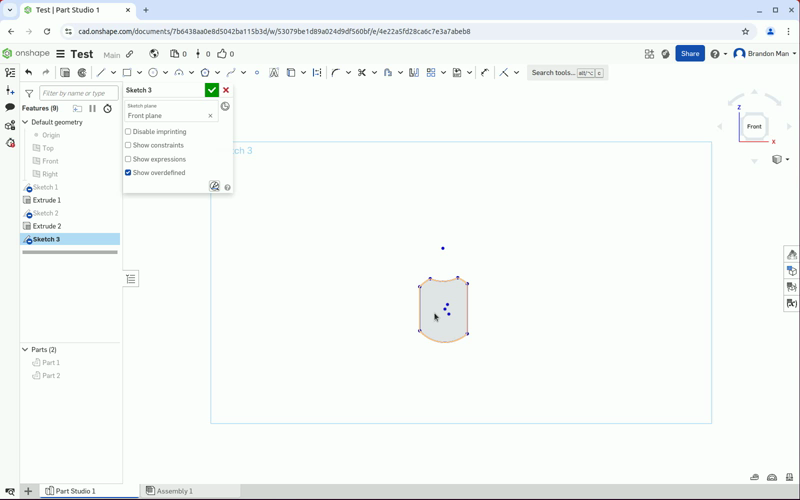
click(434, 312)
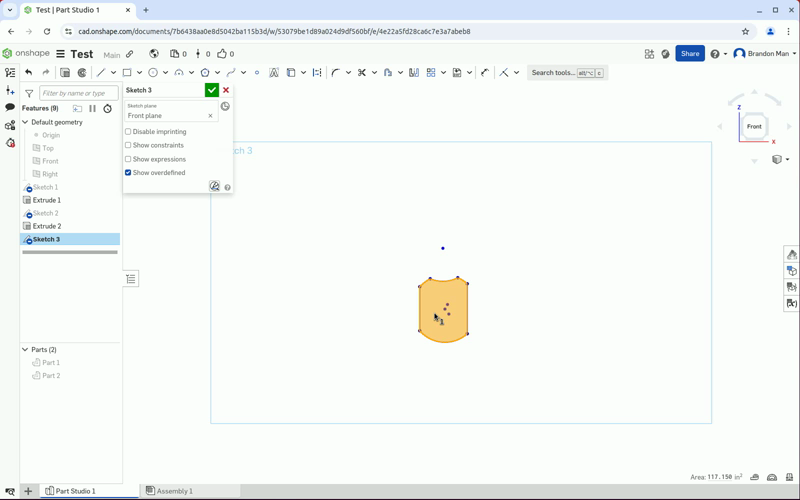
mouse_move(73, 352)
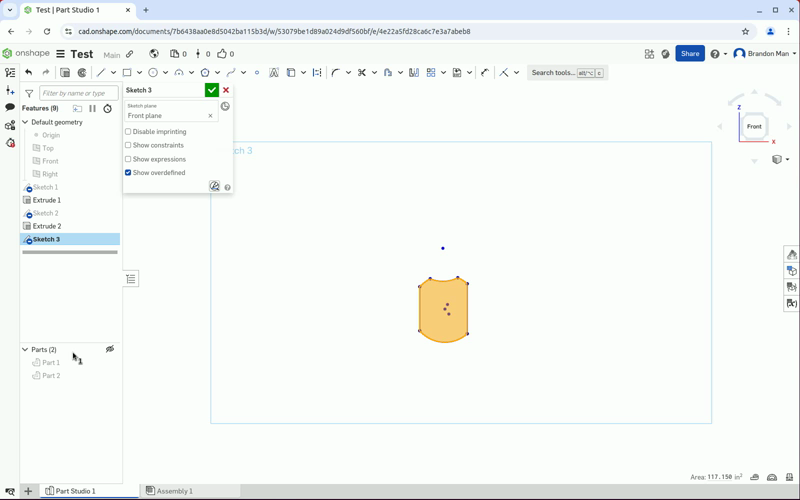
key(shift+y)
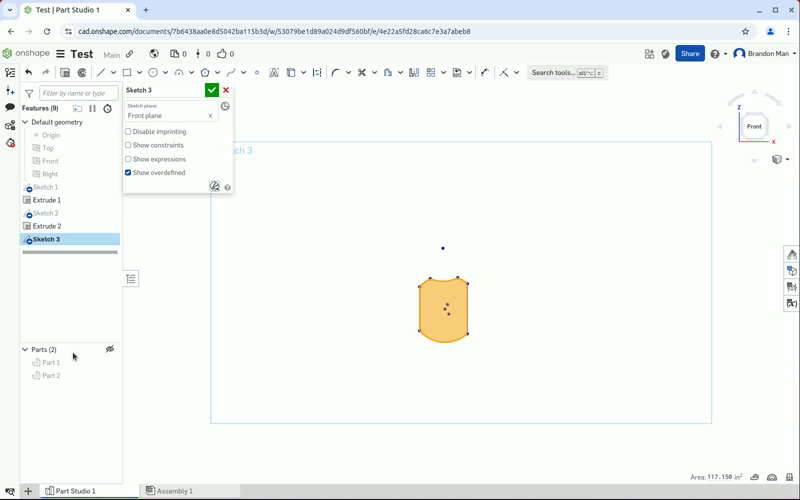
key(shift+e)
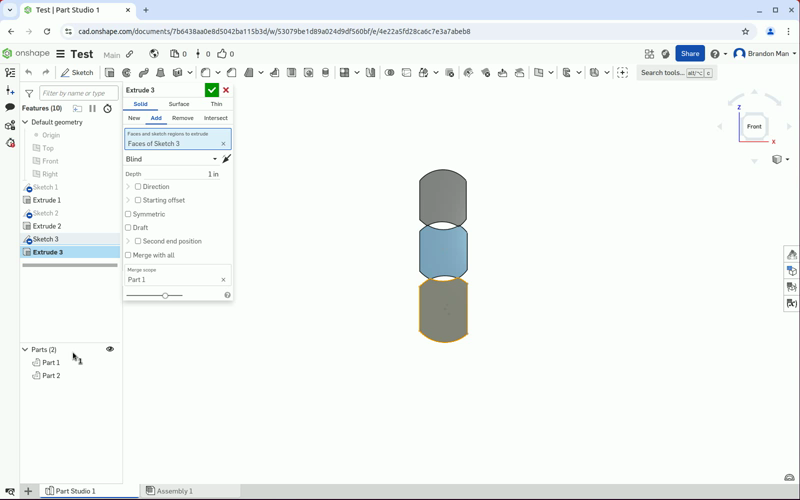
mouse_move(143, 106)
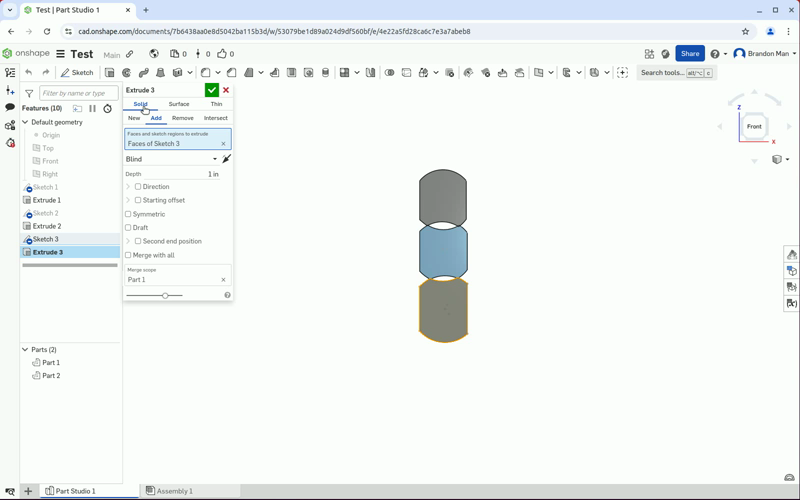
click(143, 106)
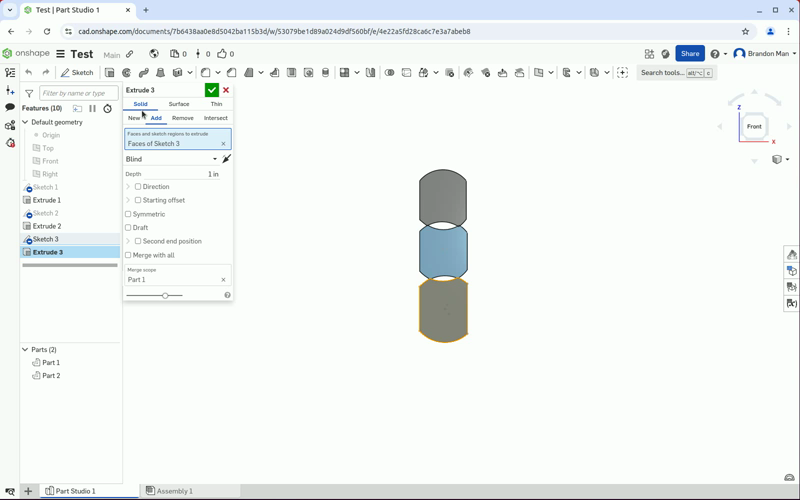
mouse_move(137, 120)
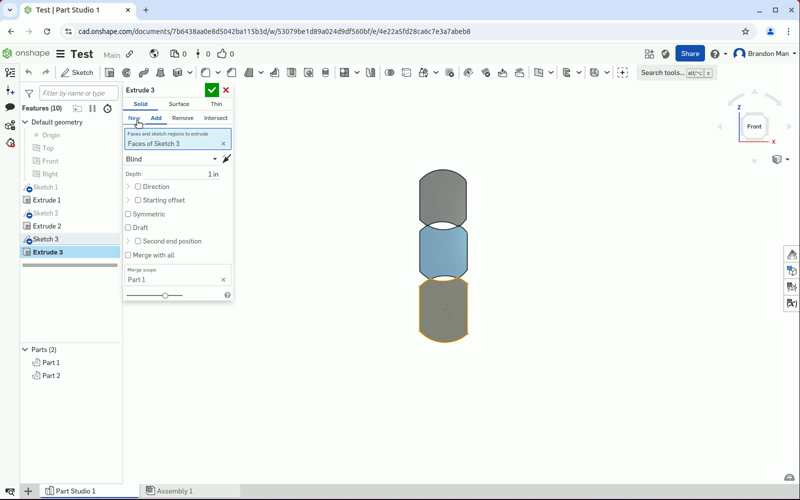
click(137, 120)
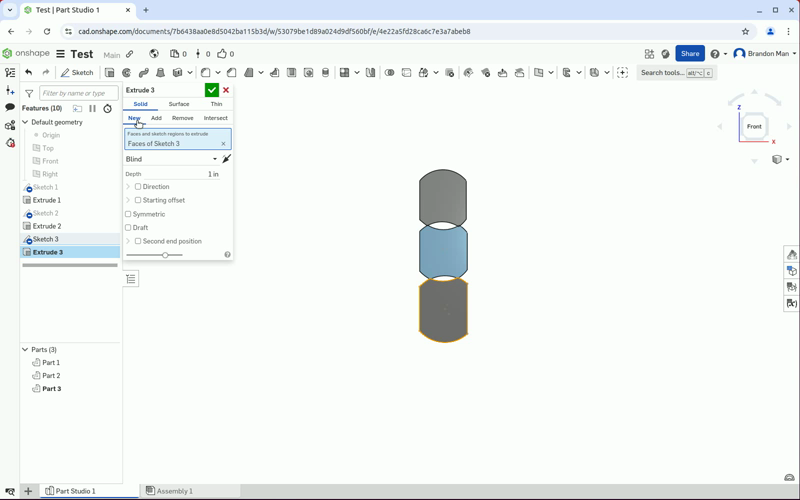
key(tab, 4)
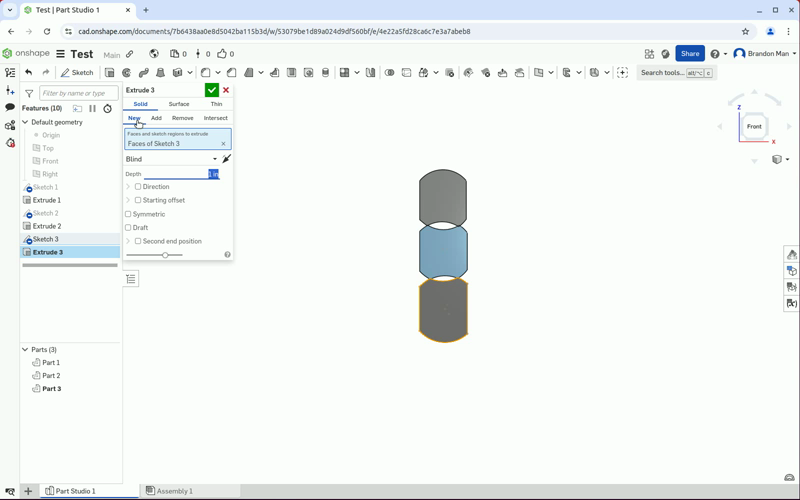
text(9.388)
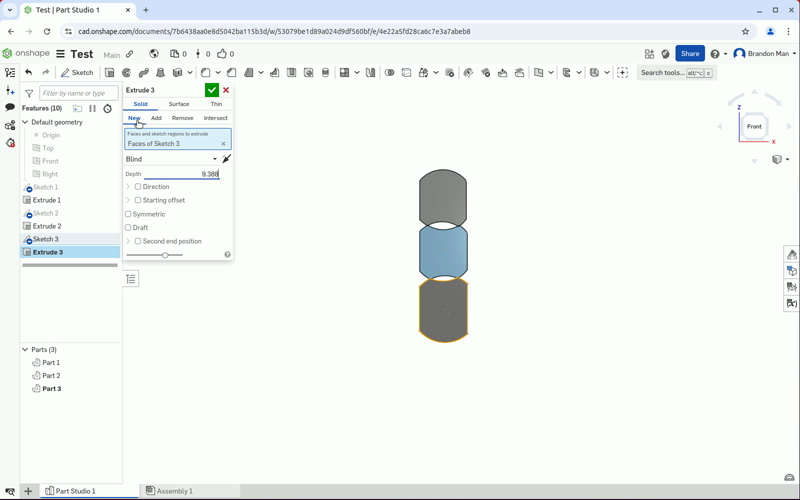
key(enter)
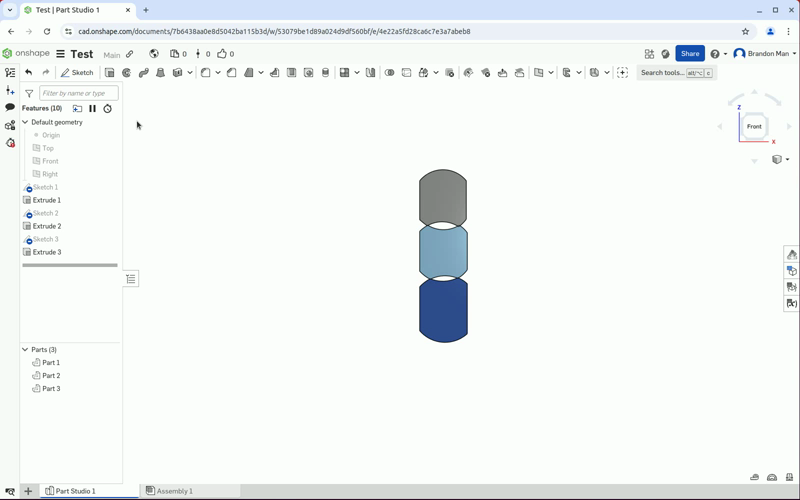
key(shift+h)
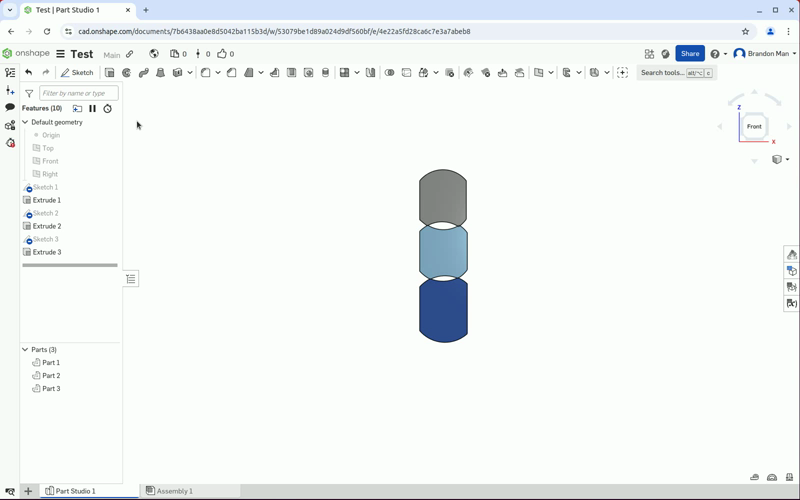
key(shift+h)
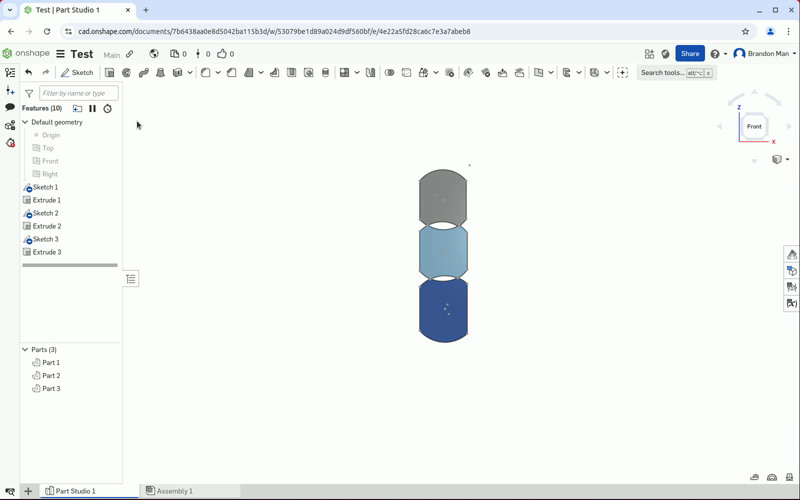
key(shift+7)
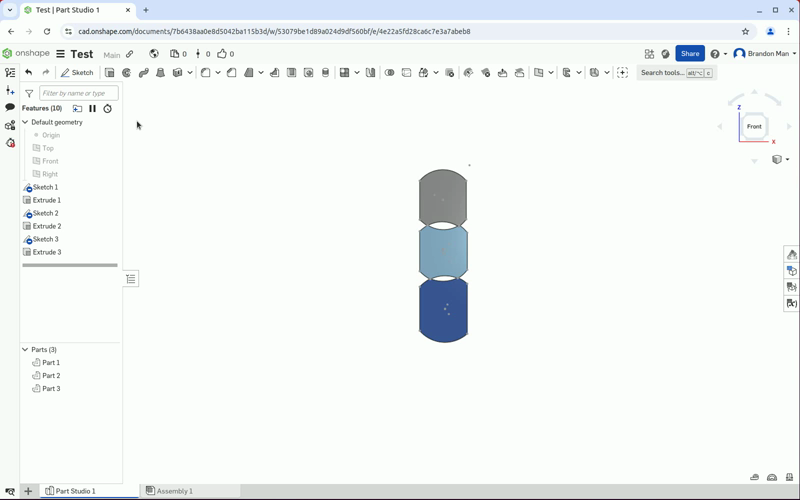
key(left, 2)
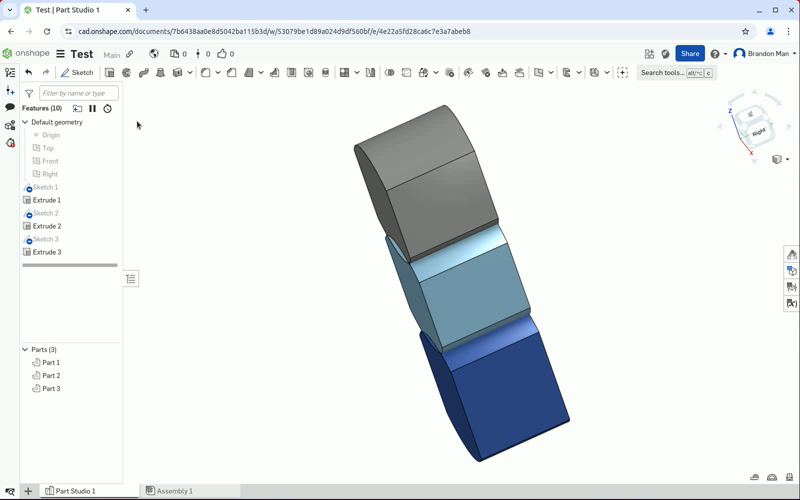
key(down, 2)
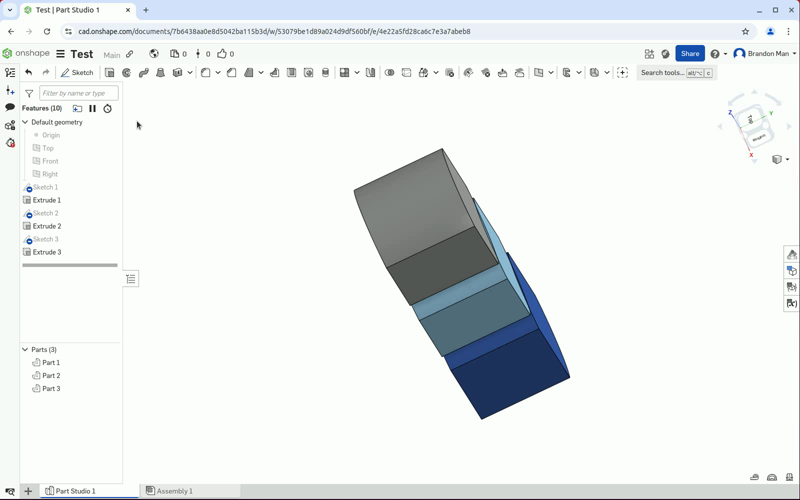
key(up, 2)
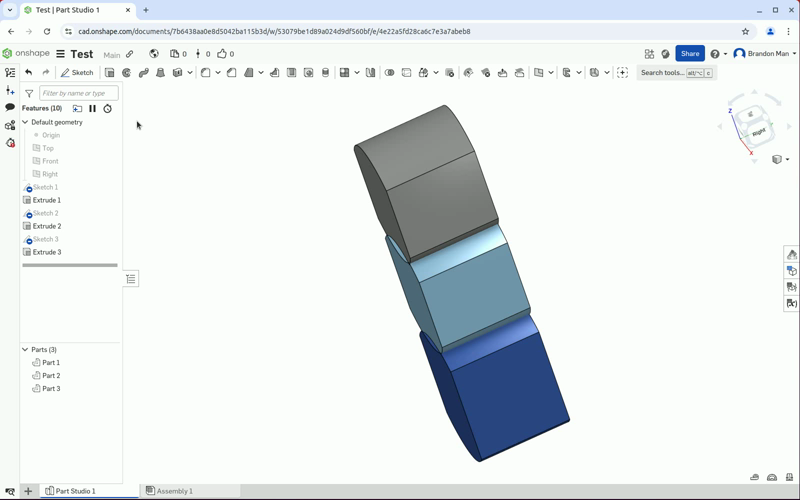
key(right, 2)
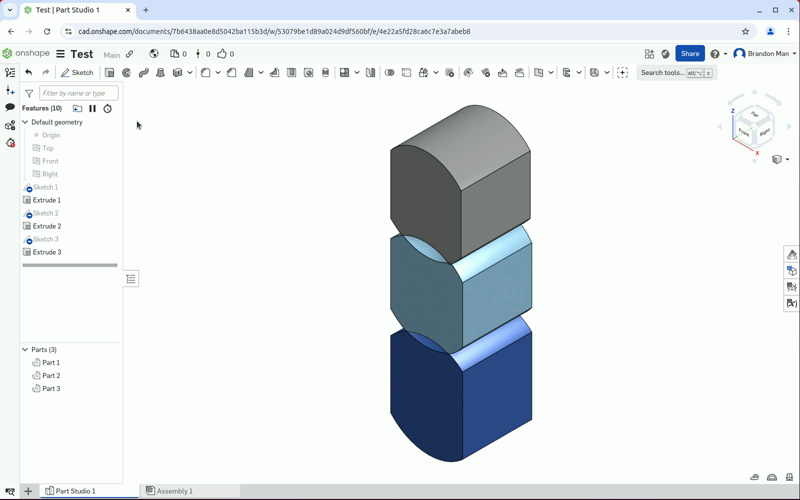
mouse_move(73, 189)
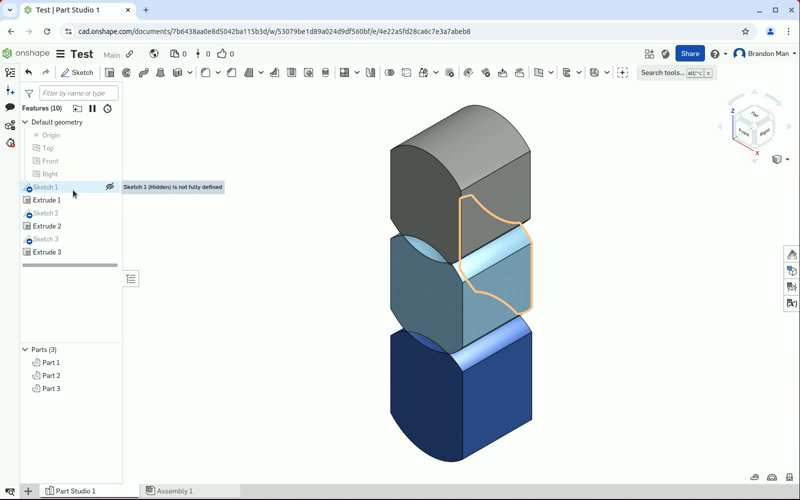
click(73, 189)